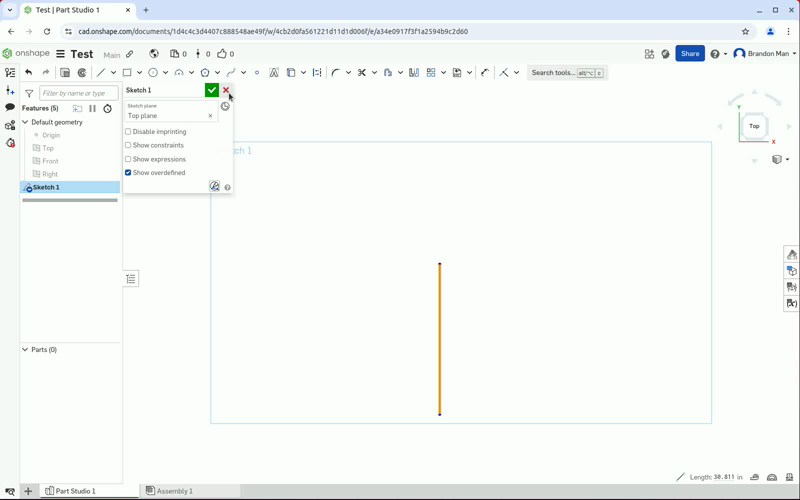
key(shift+h)
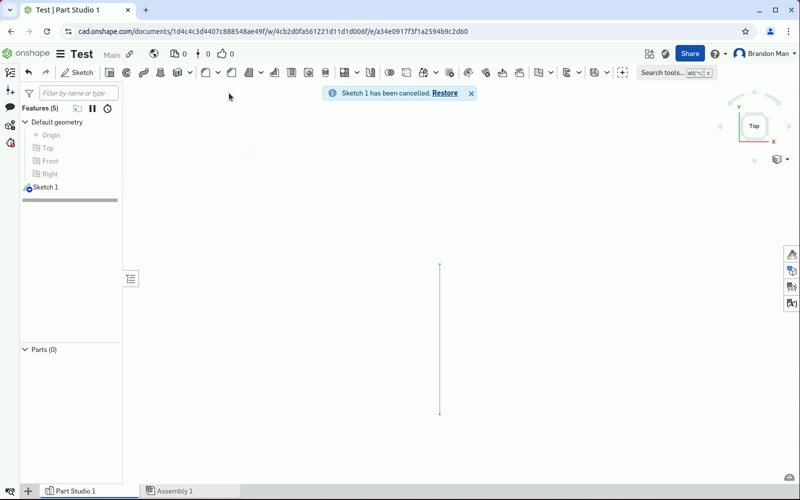
key(shift+s)
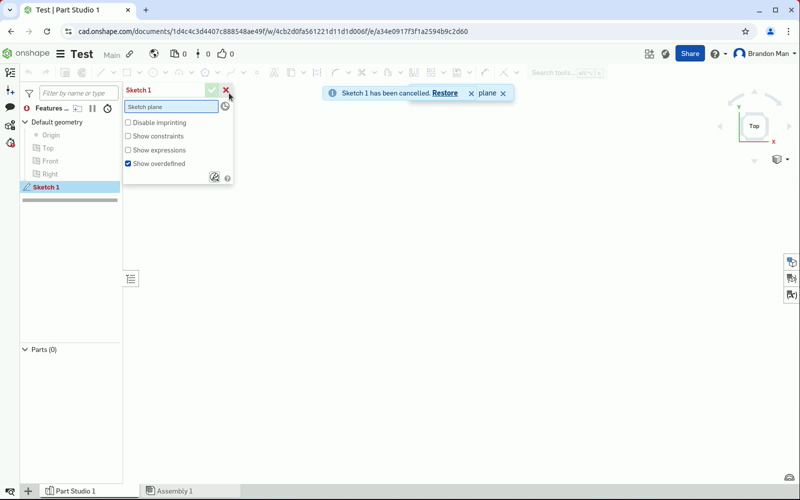
mouse_move(73, 150)
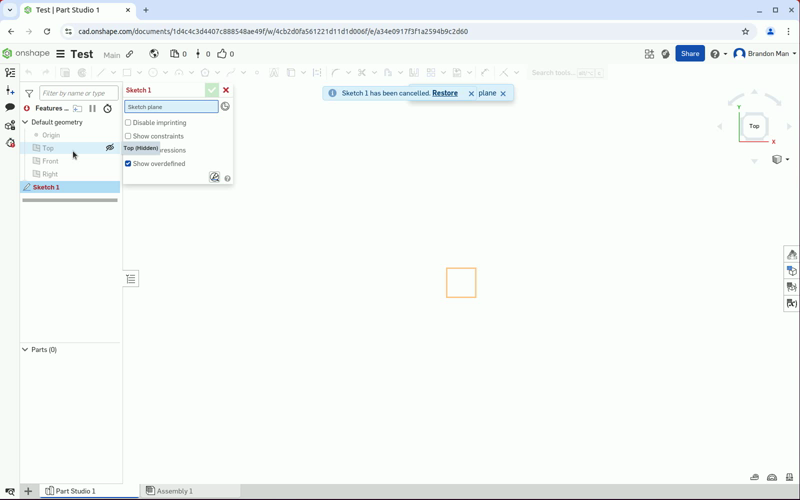
click(73, 150)
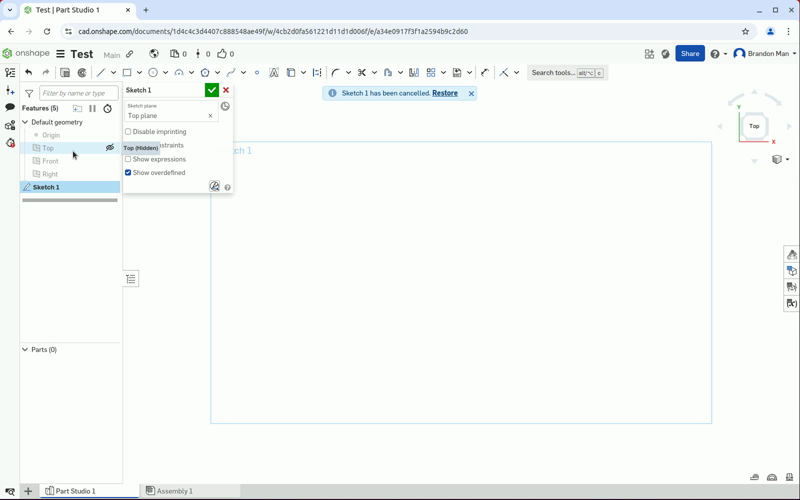
mouse_move(73, 352)
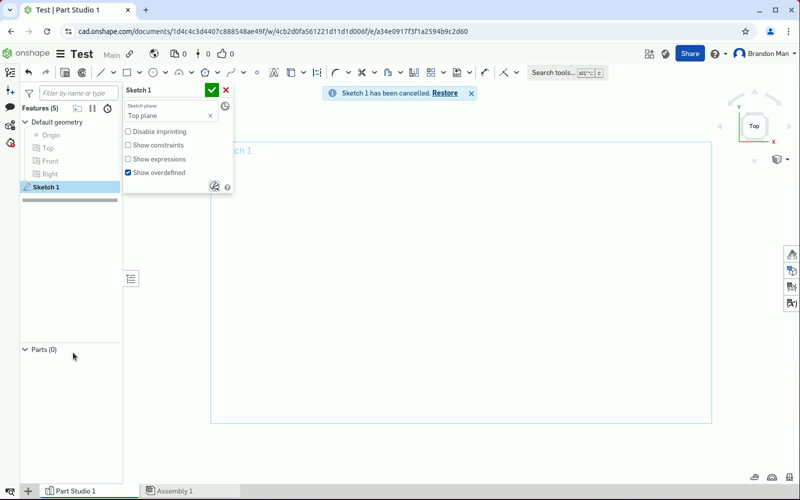
key(y)
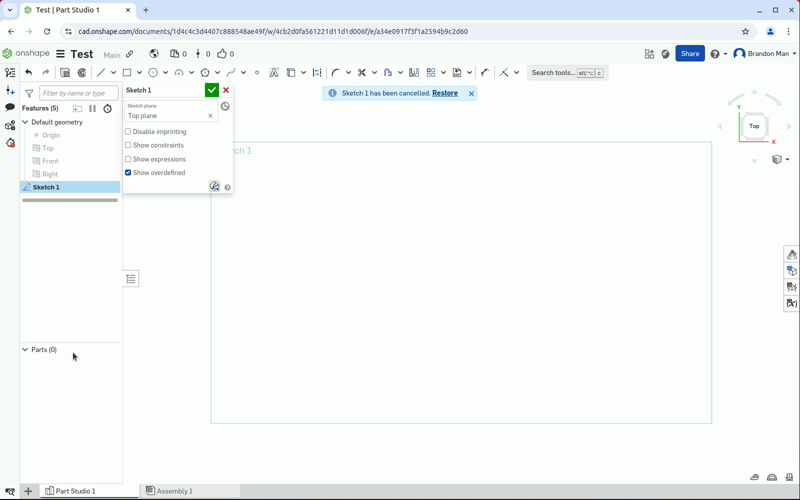
key(l)
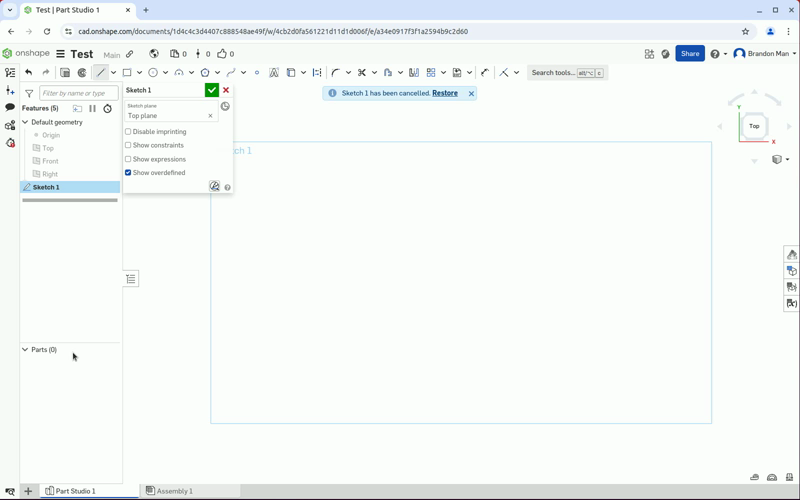
key_down(shift)
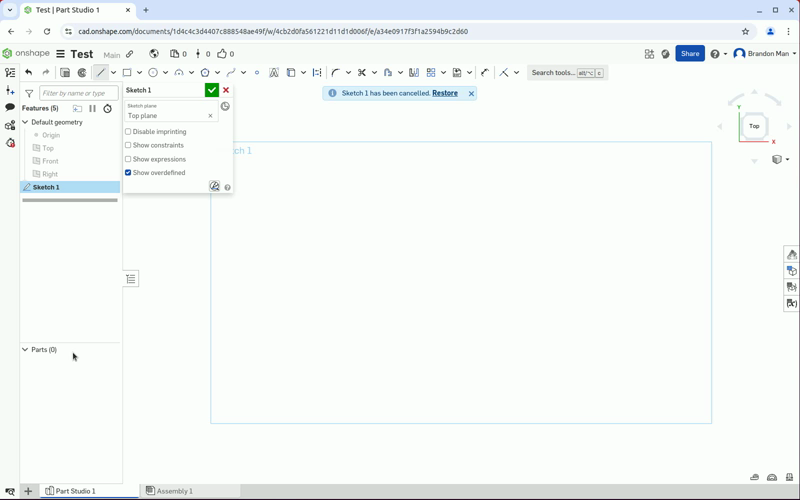
mouse_move(427, 348)
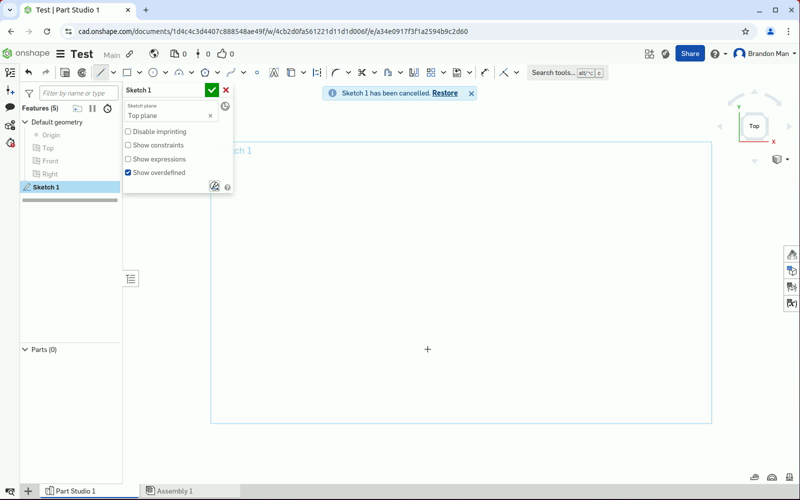
click(427, 348)
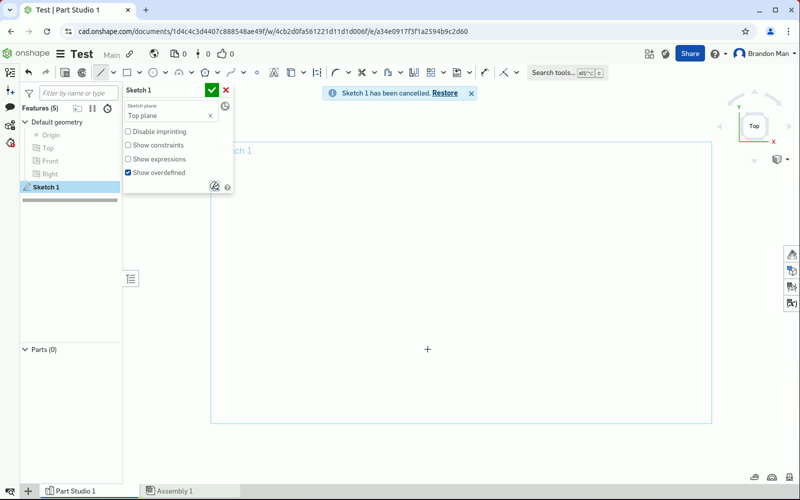
key_up(shift)
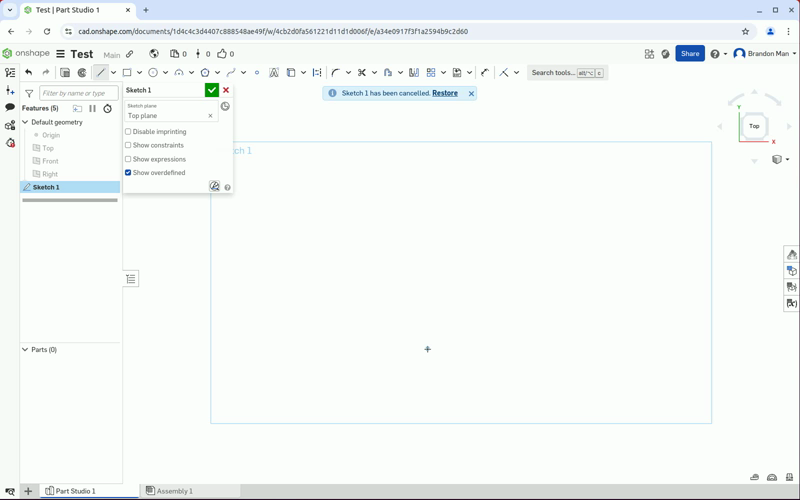
key_down(shift)
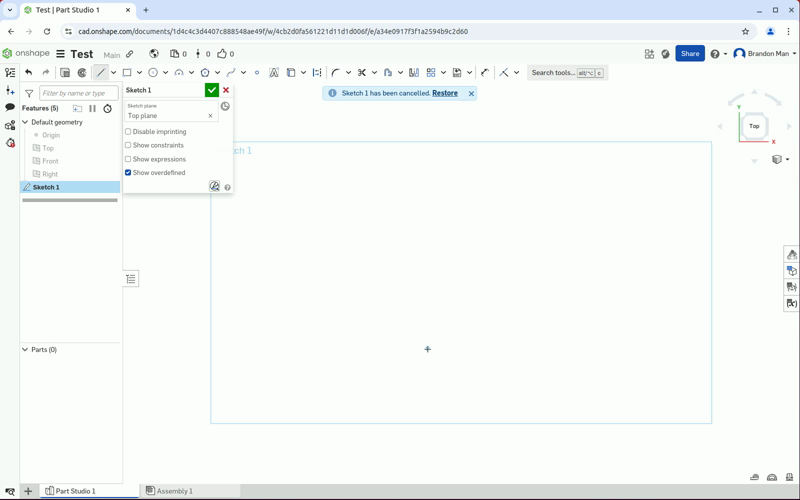
mouse_move(495, 348)
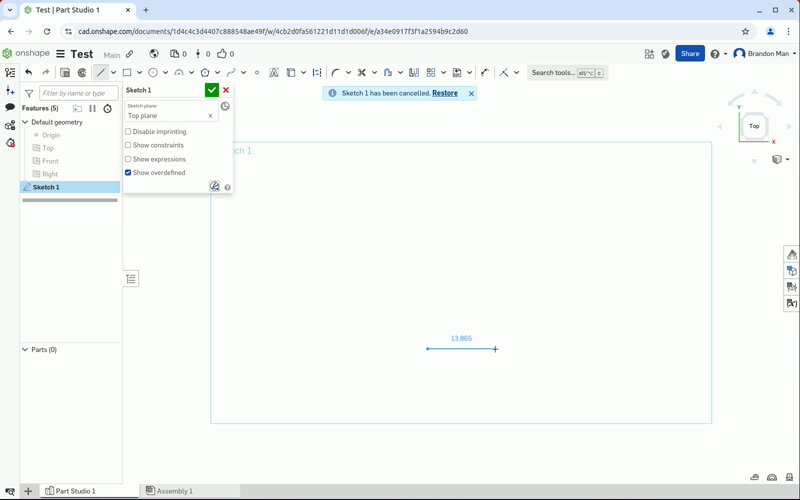
click(495, 348)
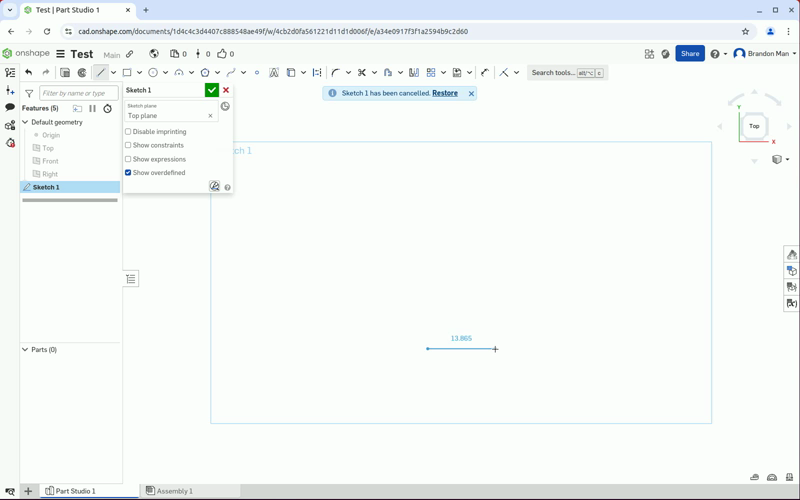
key_up(shift)
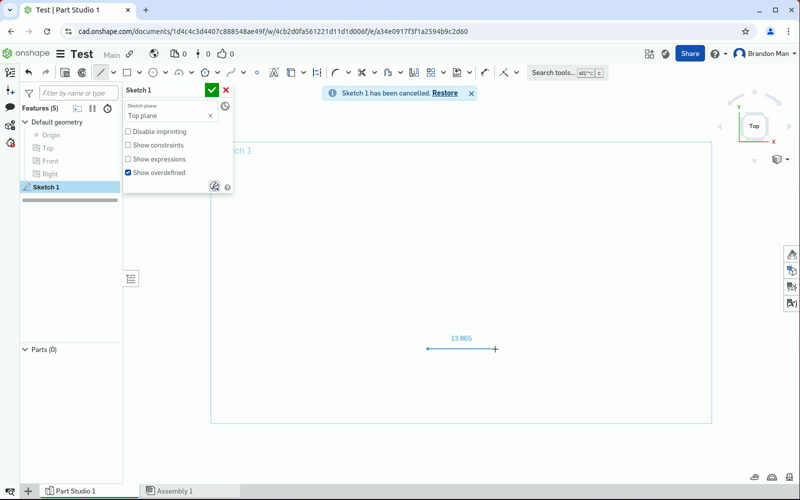
key_down(shift)
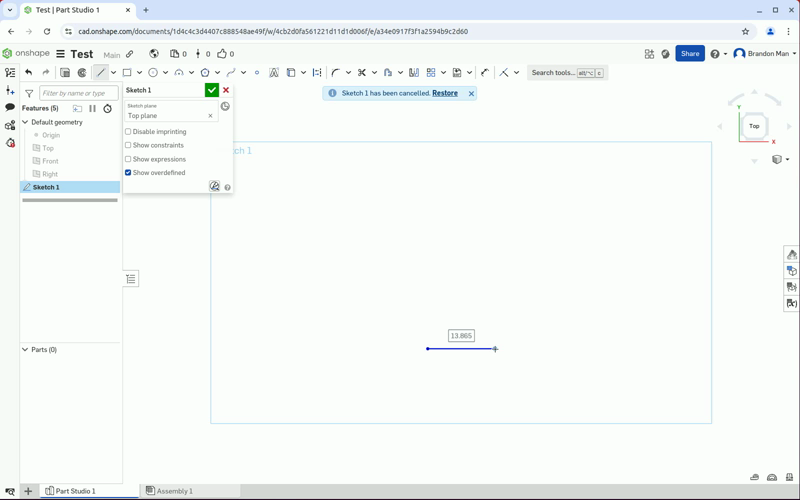
mouse_move(525, 348)
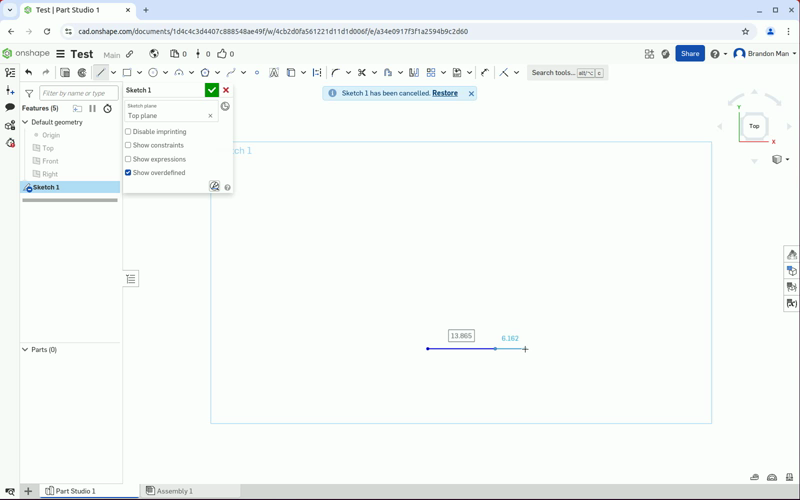
mouse_move(495, 325)
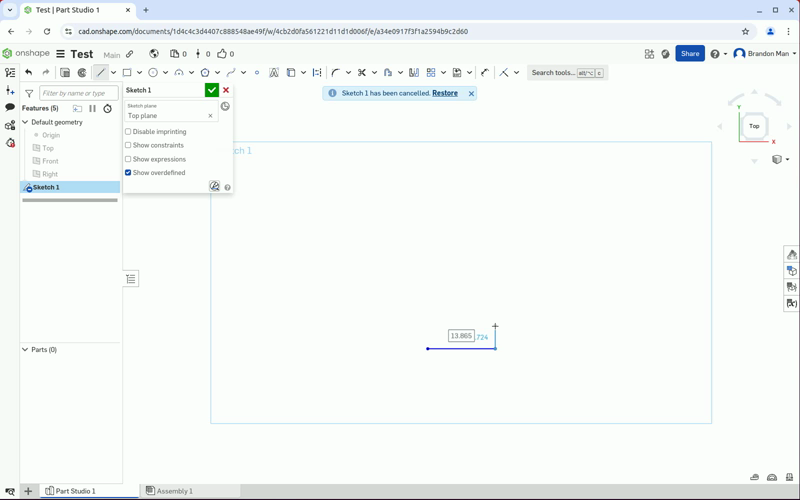
click(495, 325)
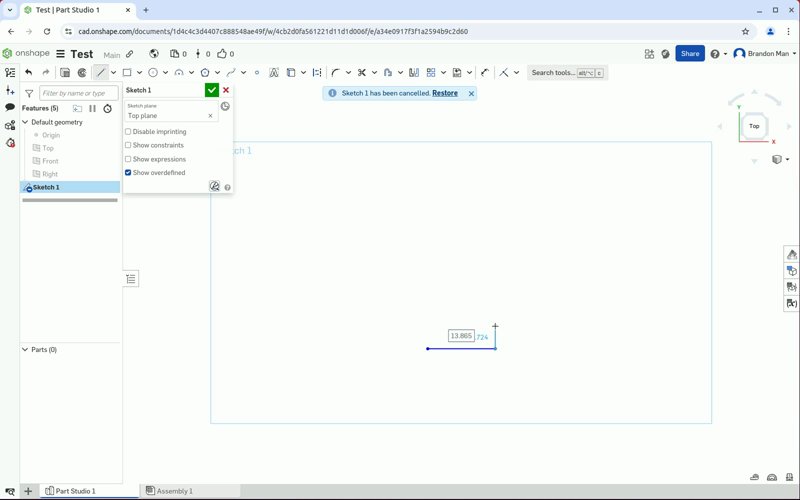
key_up(shift)
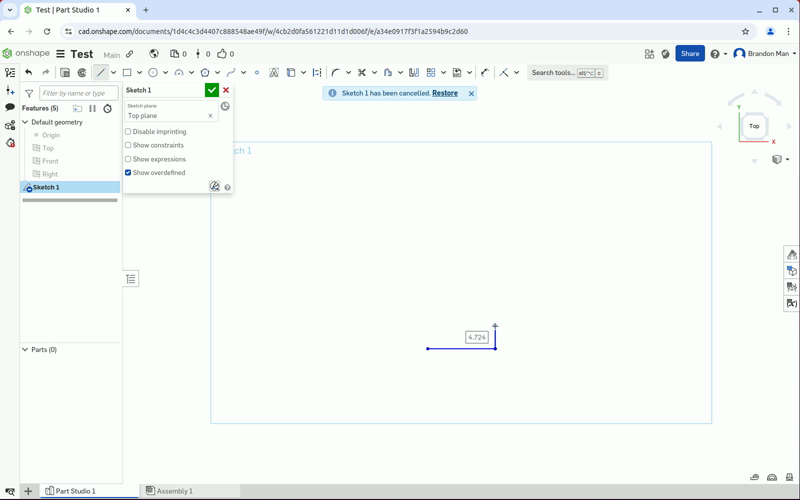
key(esc)
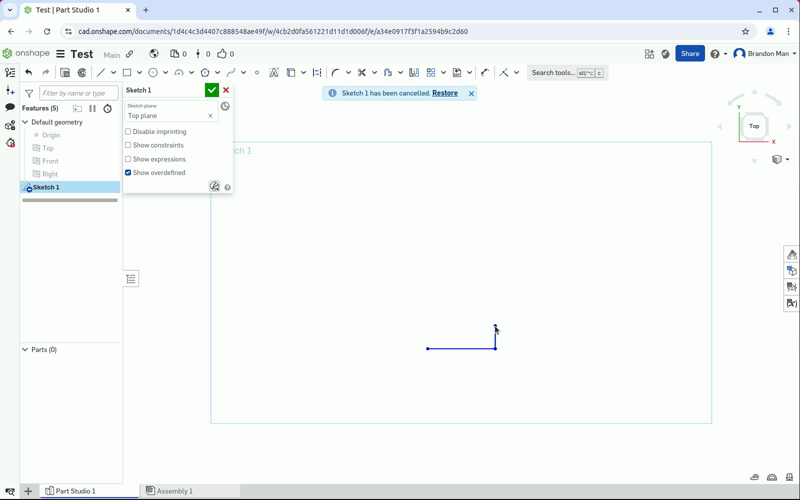
key(a)
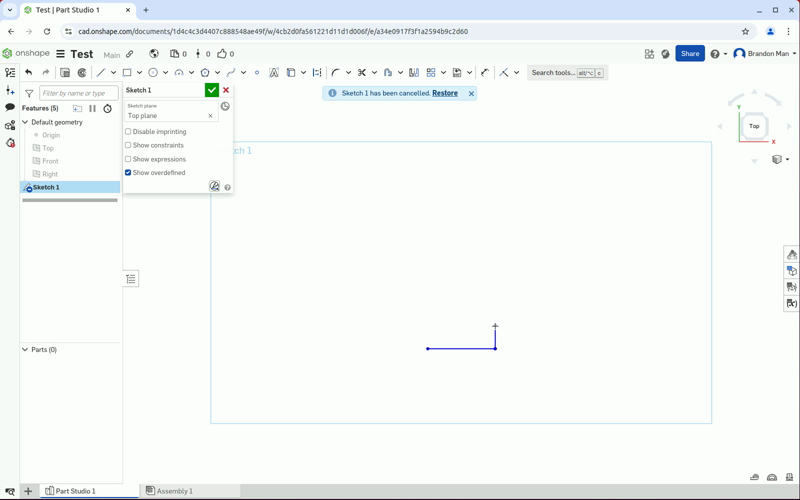
mouse_move(495, 325)
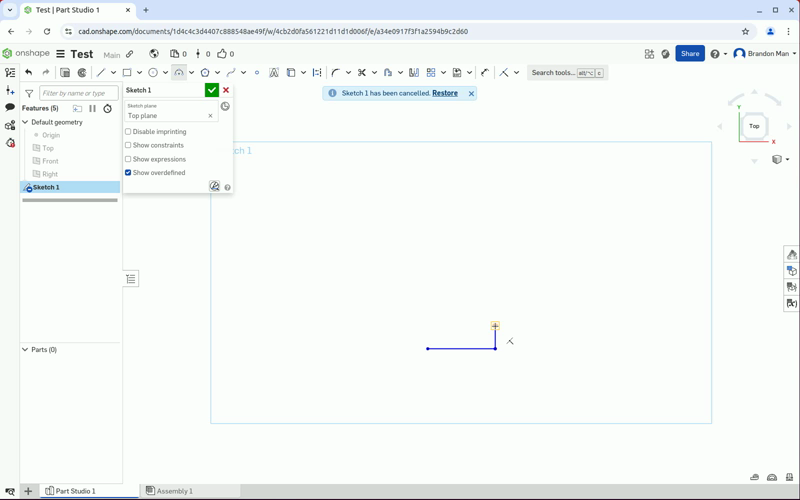
click(495, 325)
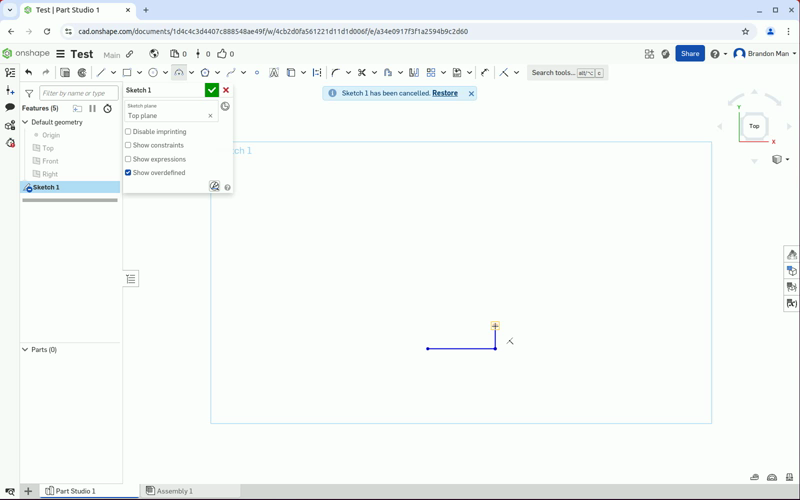
key_down(shift)
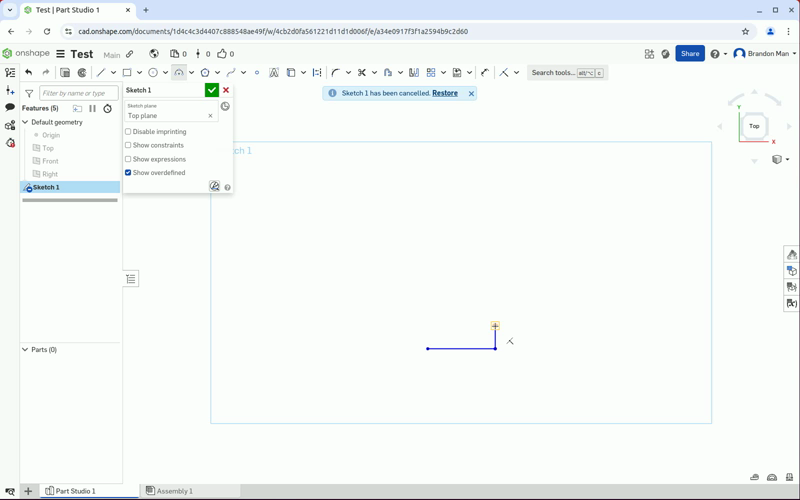
mouse_move(427, 325)
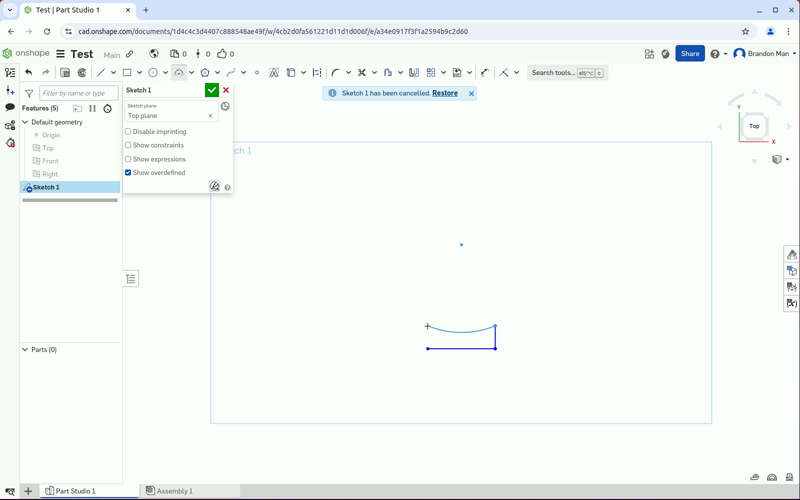
click(427, 325)
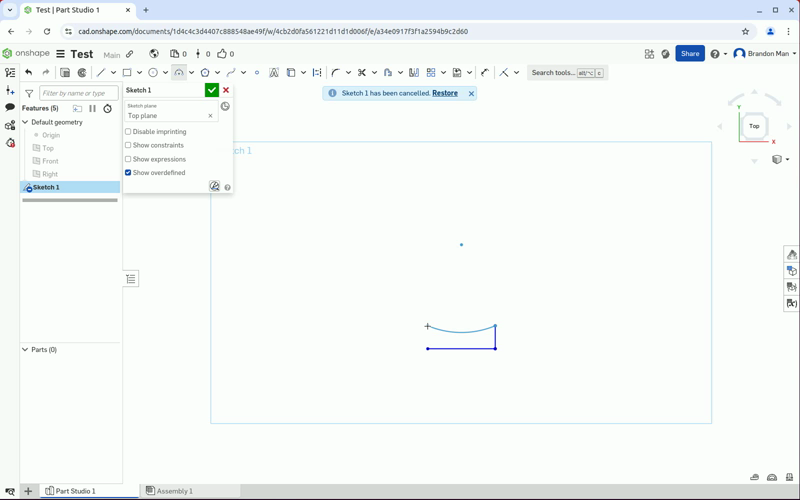
mouse_move(461, 228)
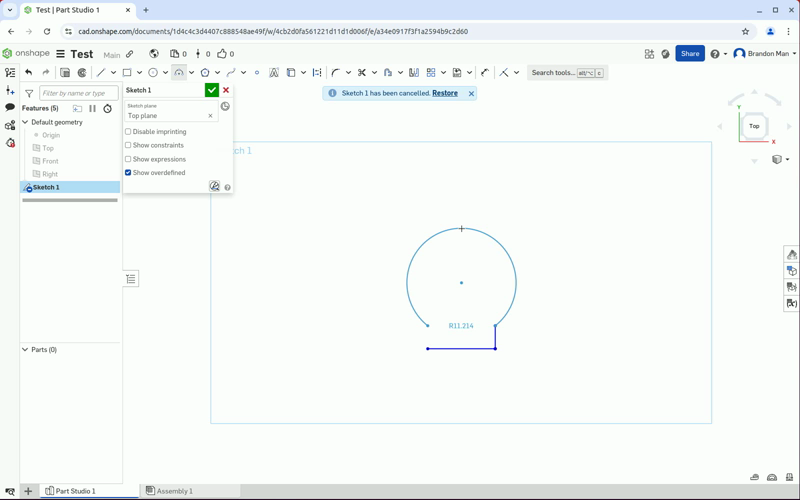
click(461, 228)
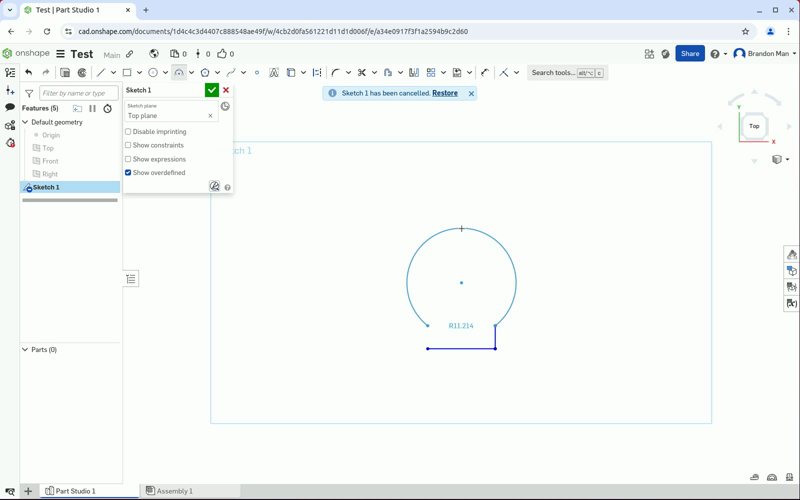
key_up(shift)
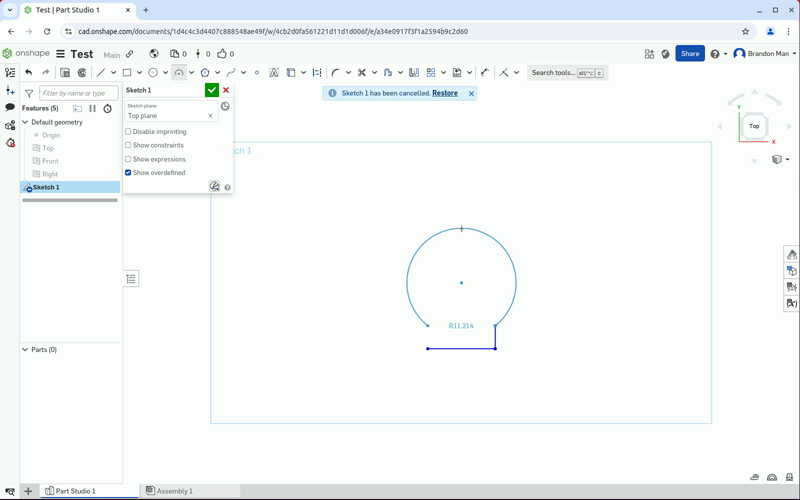
key(esc)
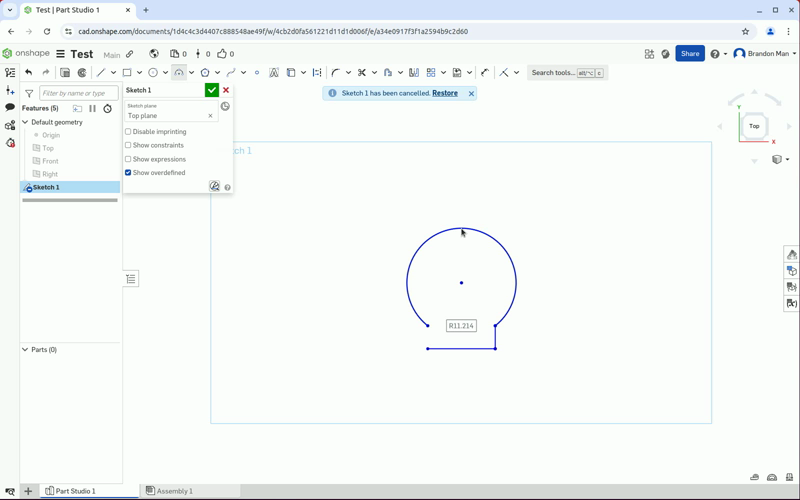
key(l)
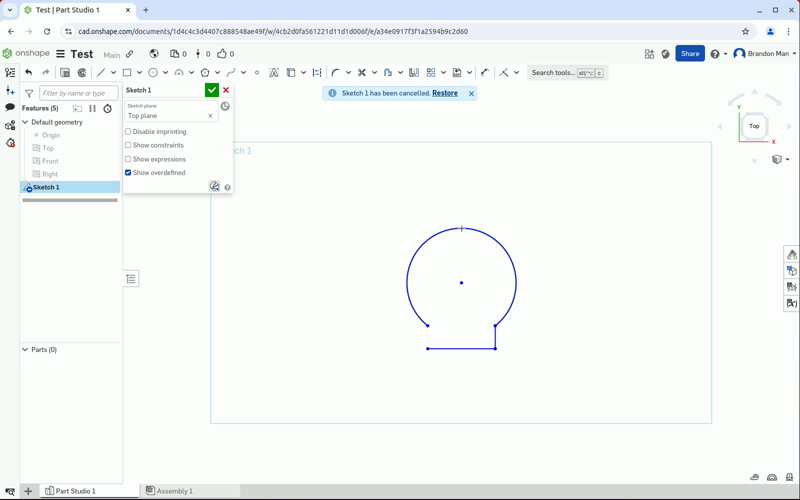
mouse_move(427, 325)
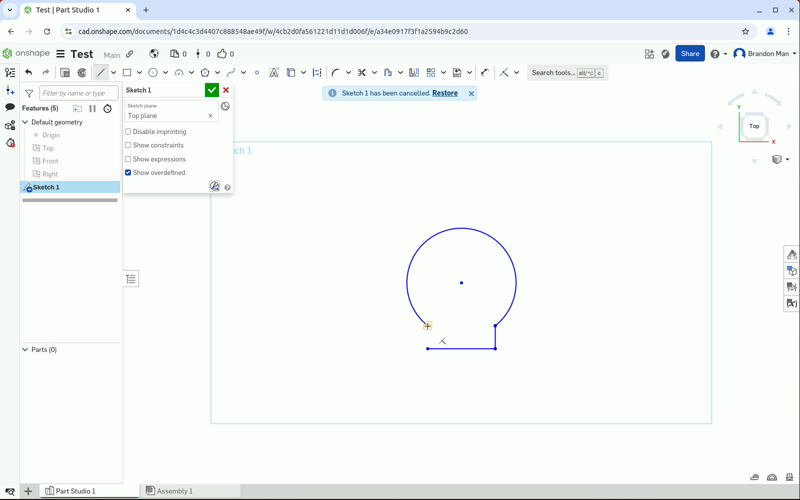
click(427, 325)
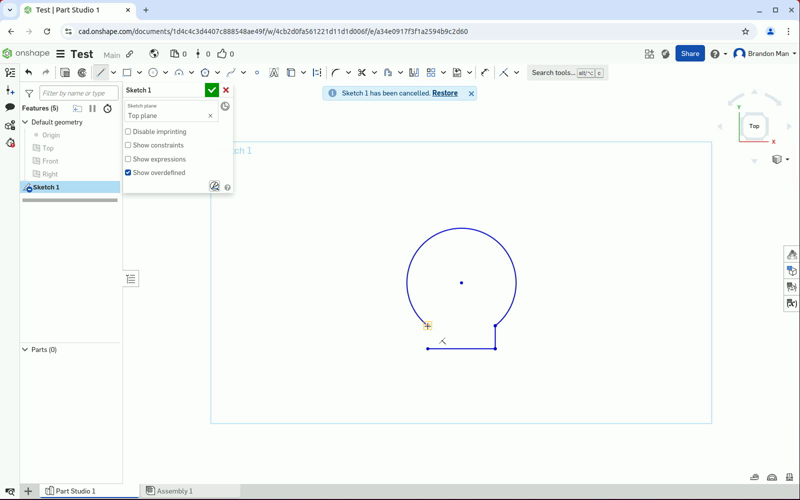
mouse_move(457, 325)
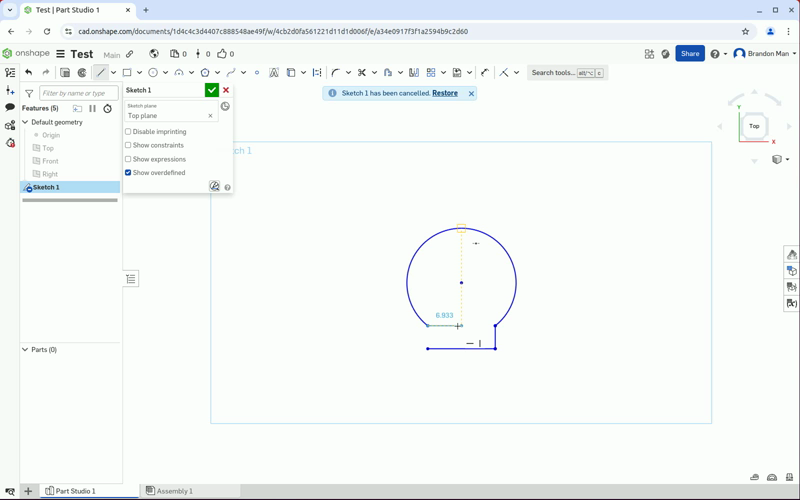
key_down(shift)
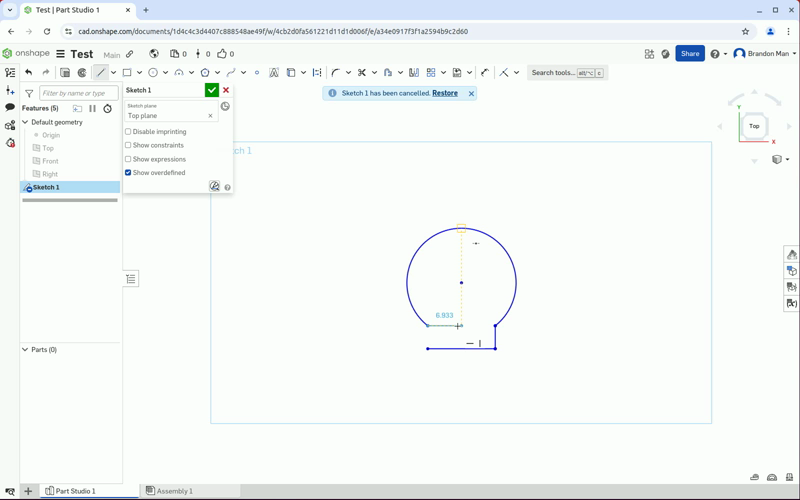
mouse_move(427, 348)
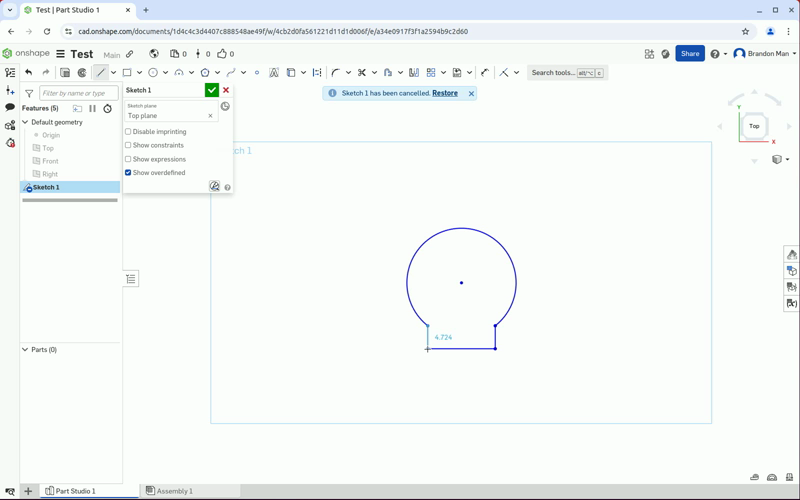
key_up(shift)
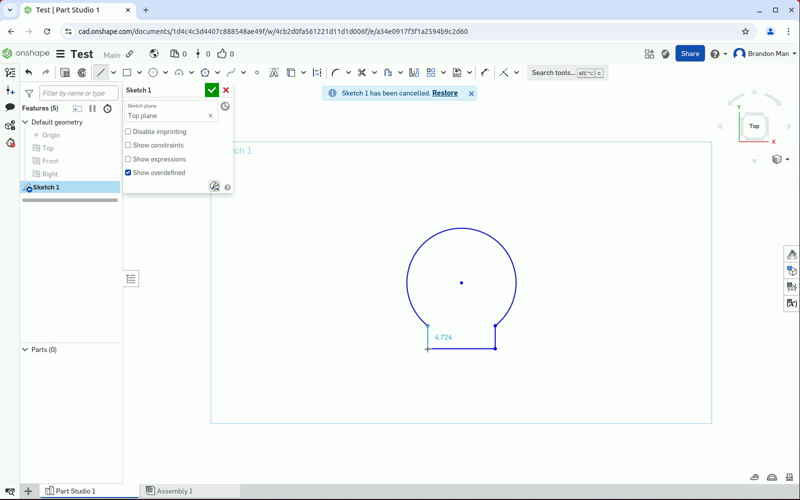
click(427, 348)
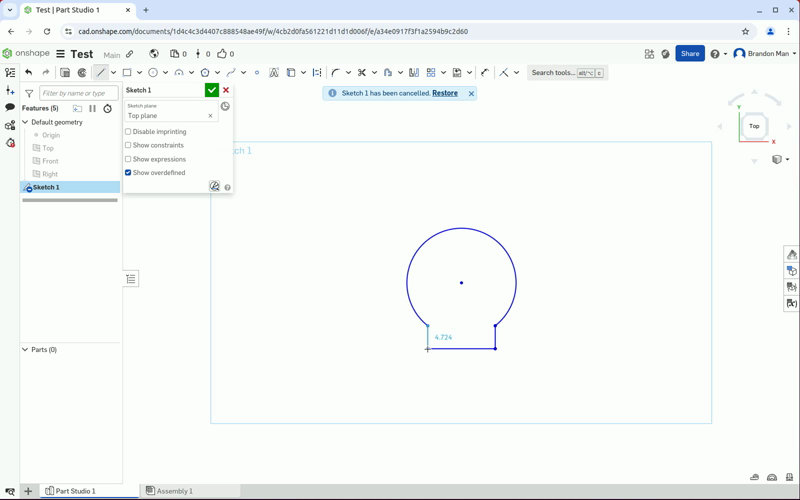
key(esc)
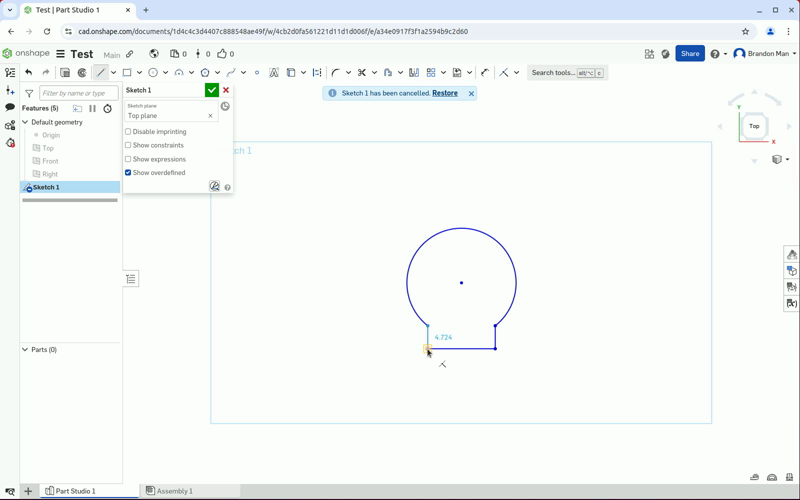
mouse_move(422, 289)
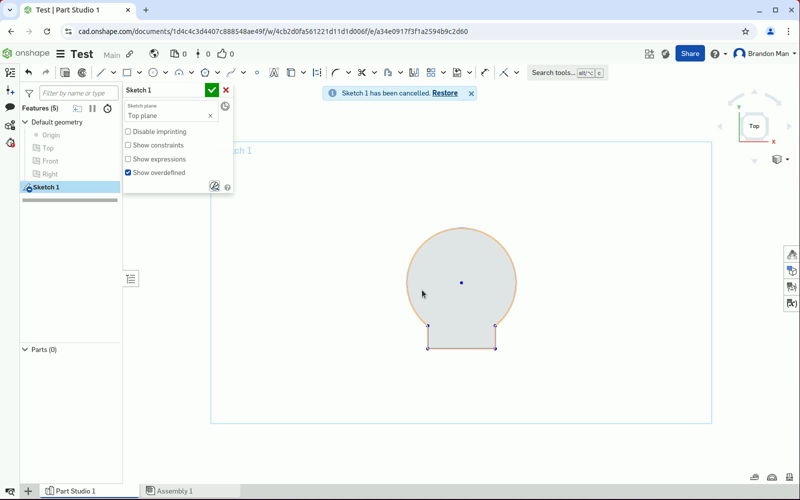
click(422, 289)
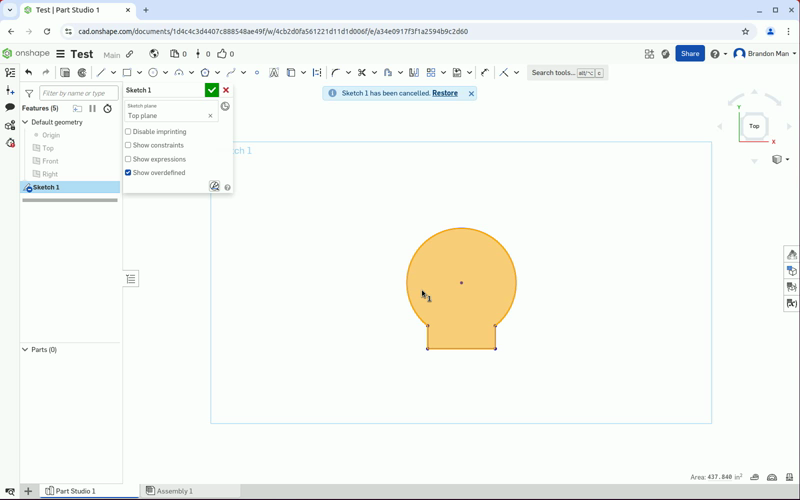
mouse_move(73, 352)
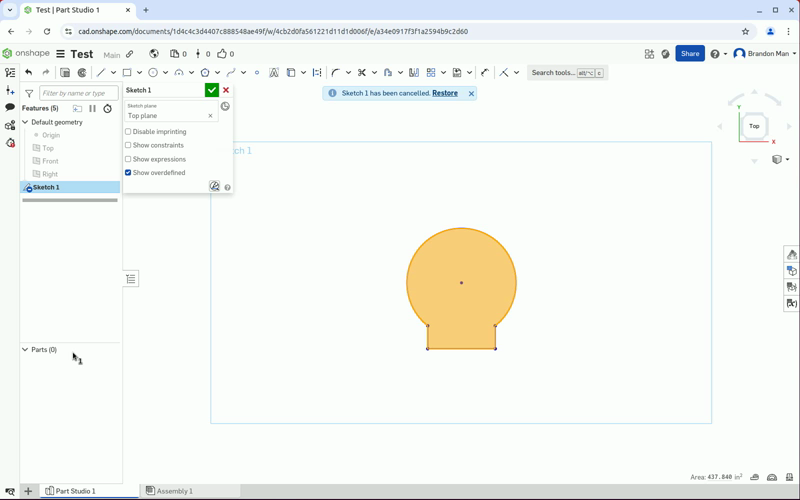
key(shift+y)
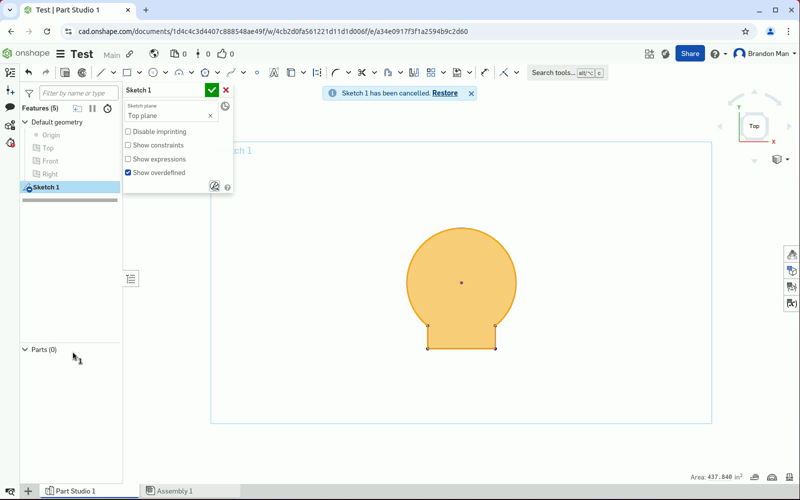
key(shift+e)
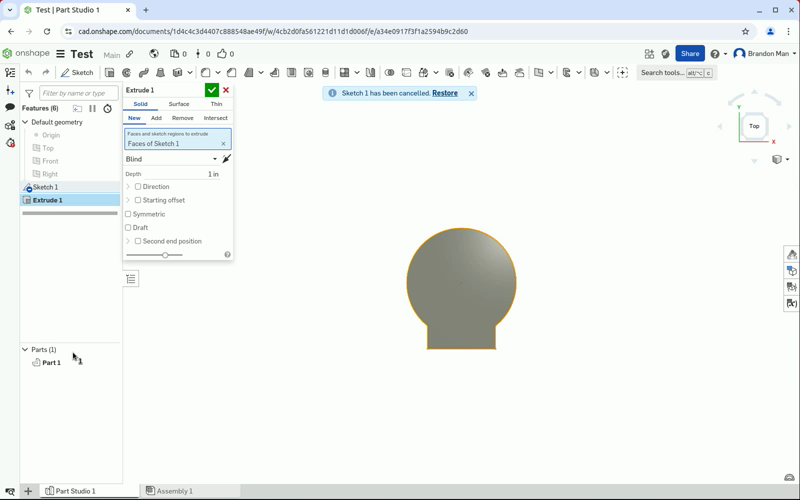
mouse_move(143, 106)
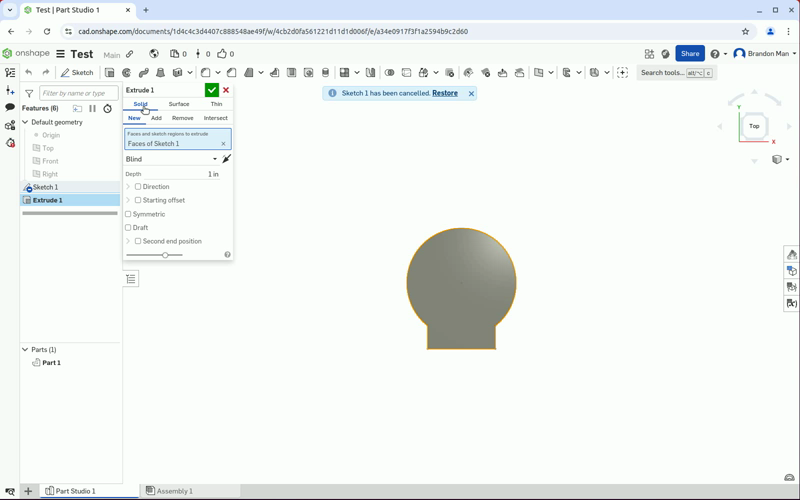
click(143, 106)
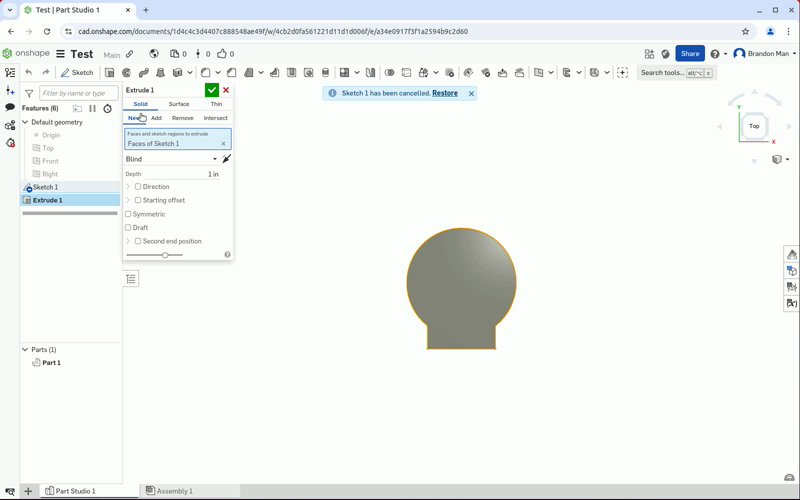
mouse_move(137, 120)
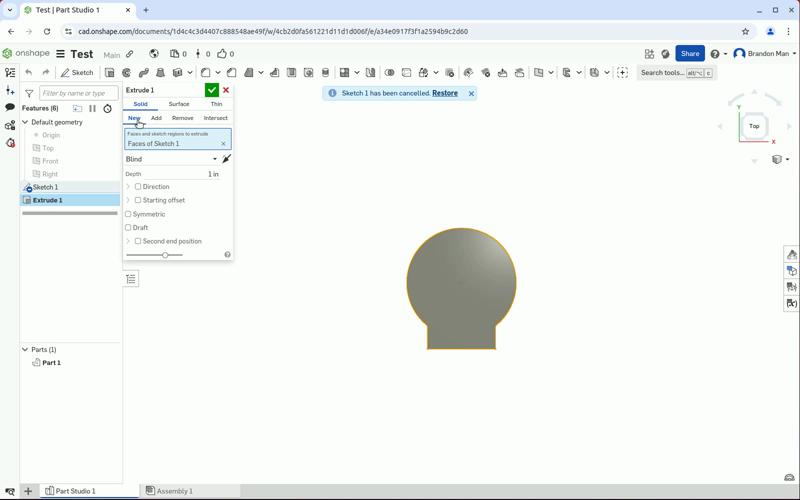
click(137, 120)
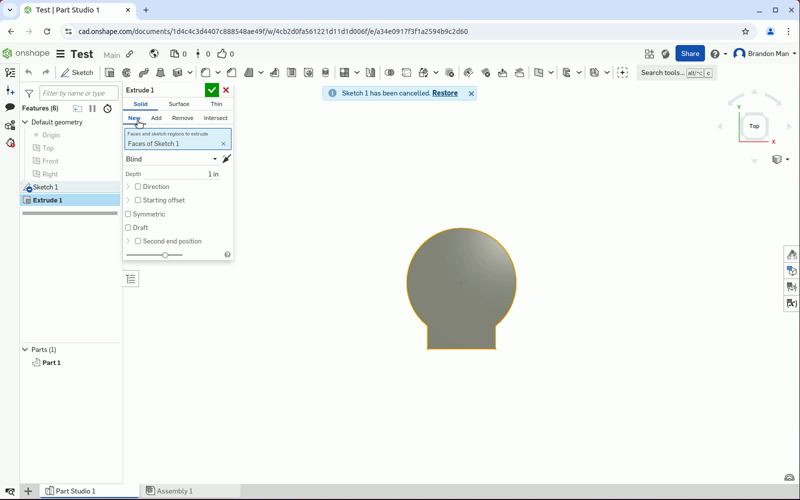
key(tab, 4)
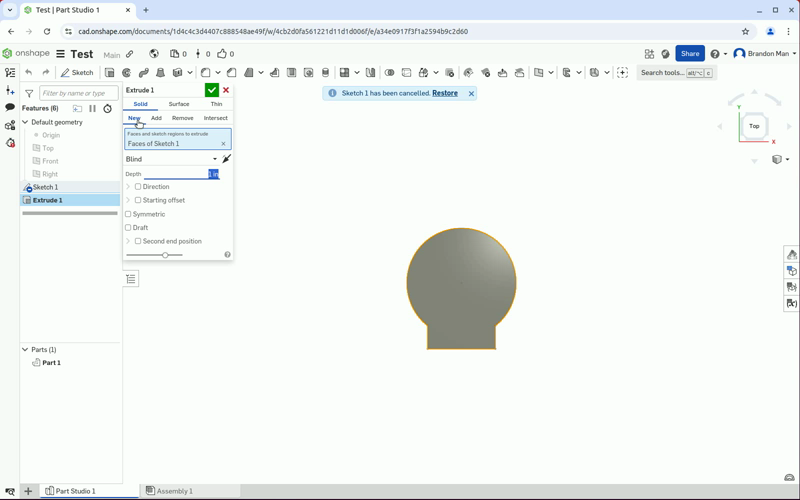
text(15.165)
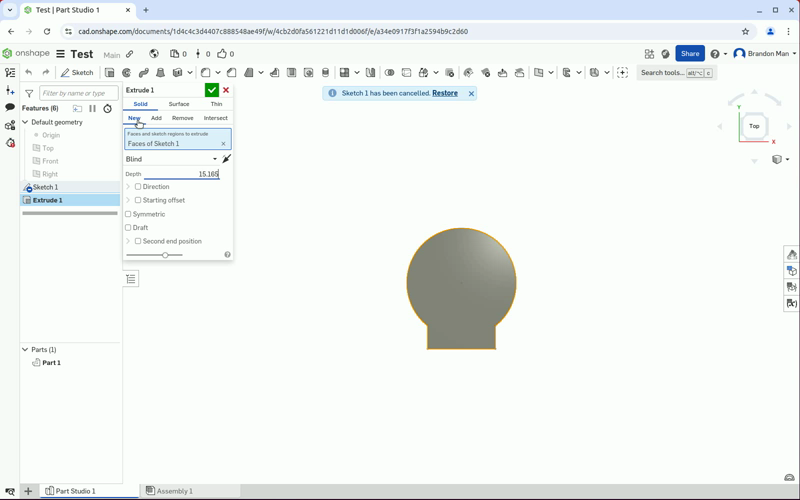
key(enter)
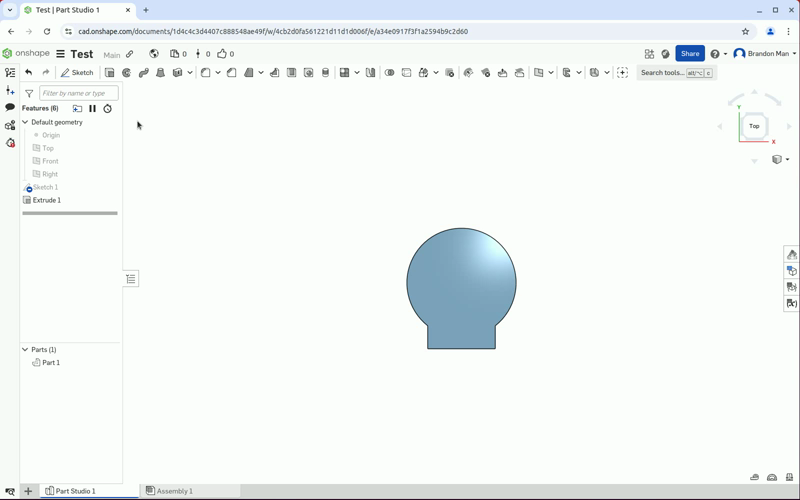
key(shift+h)
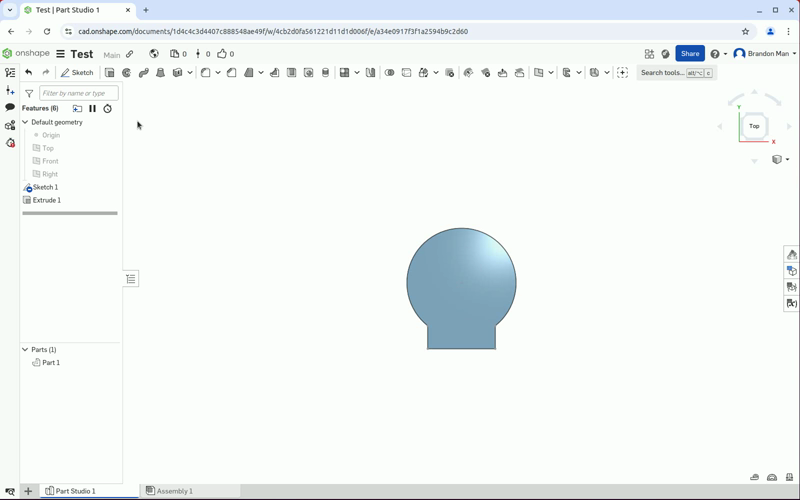
key(shift+h)
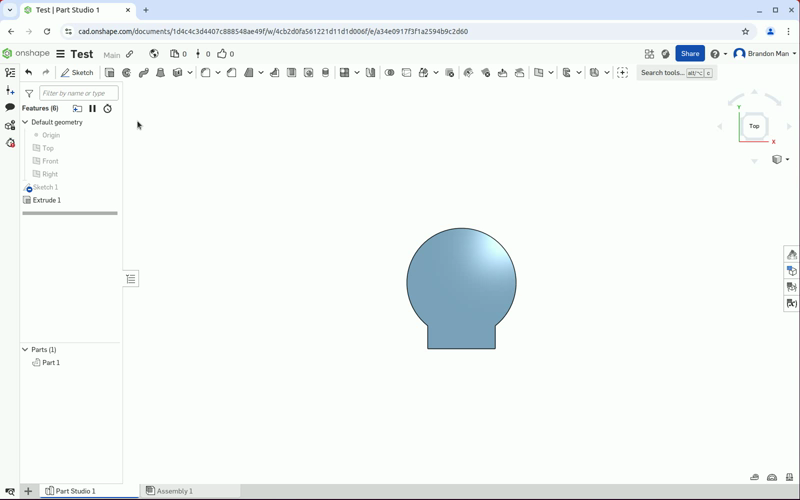
mouse_move(73, 189)
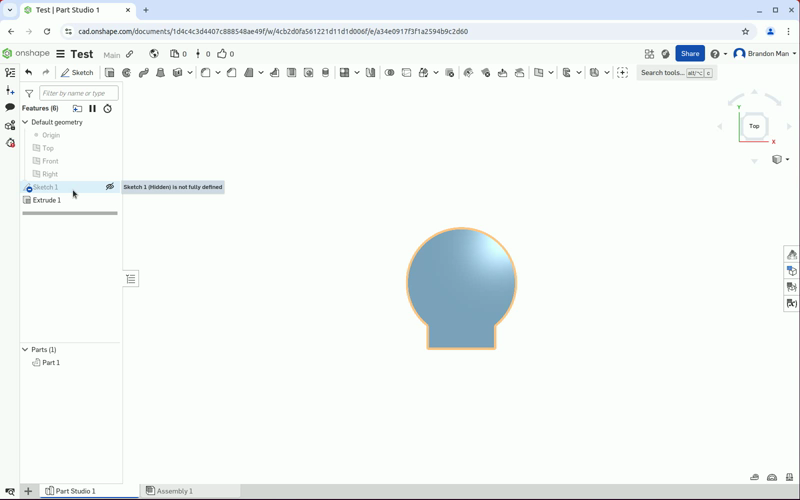
click(73, 189)
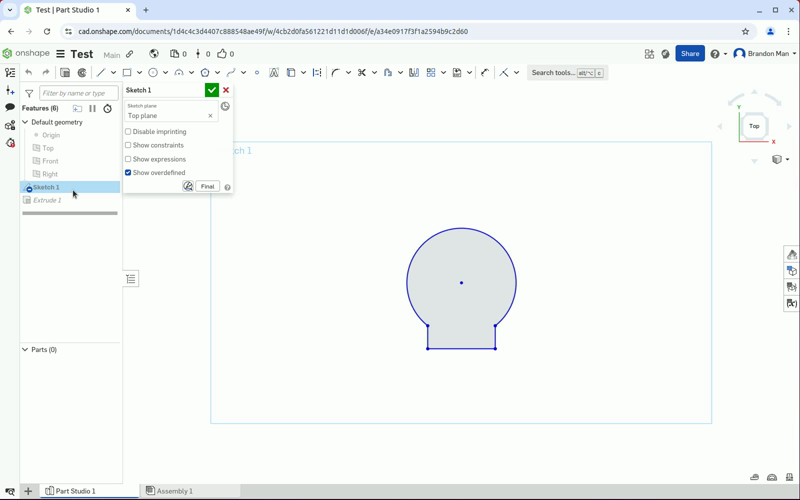
mouse_move(229, 92)
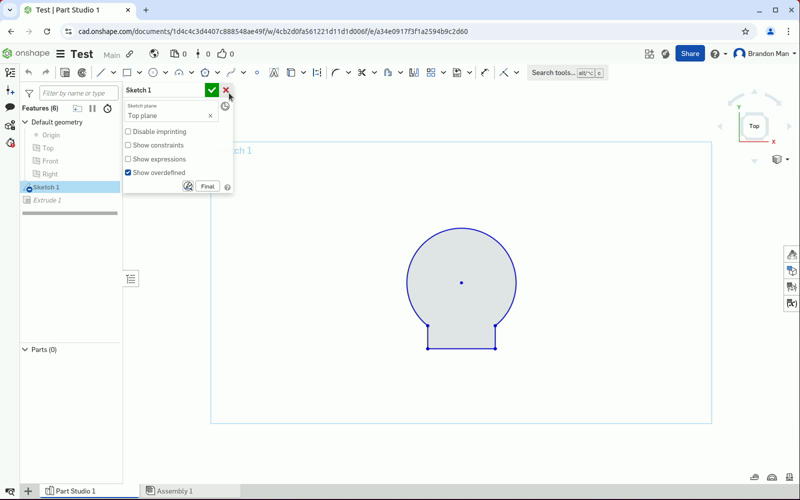
click(229, 92)
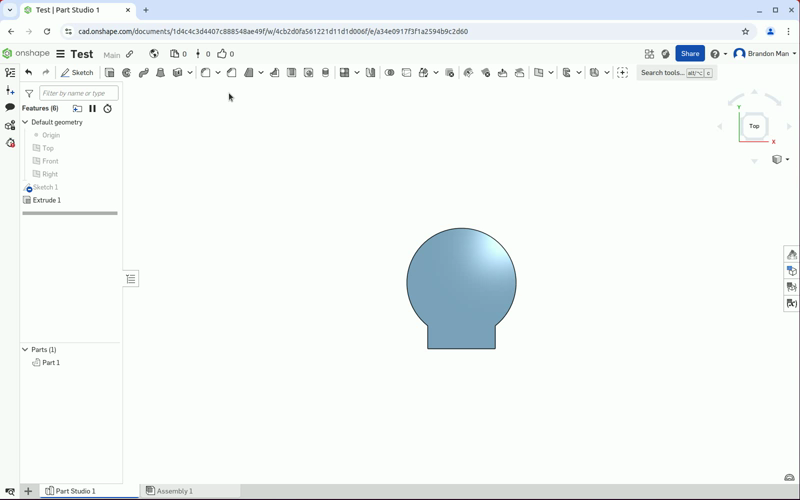
mouse_move(541, 75)
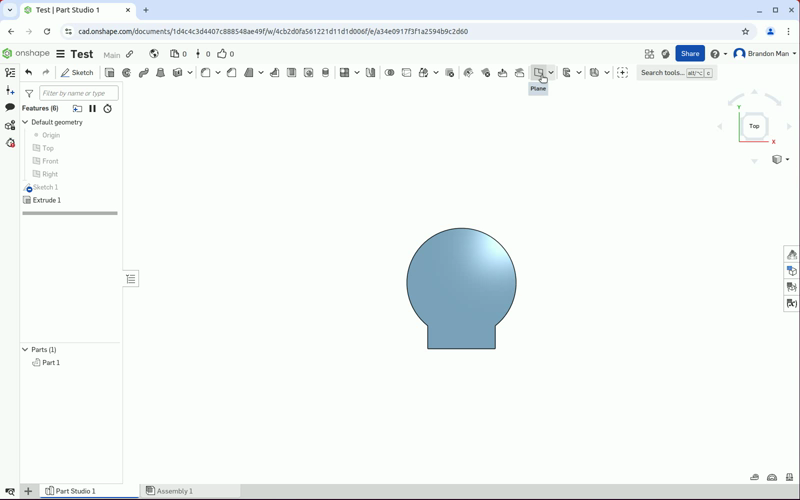
click(541, 75)
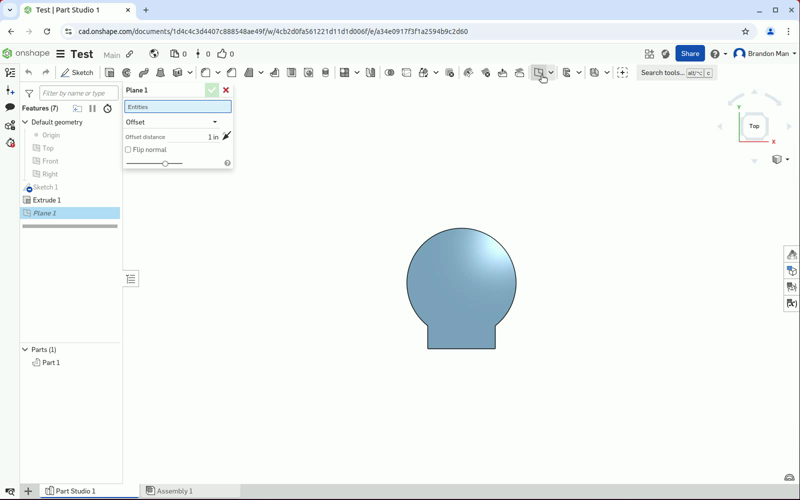
mouse_move(73, 150)
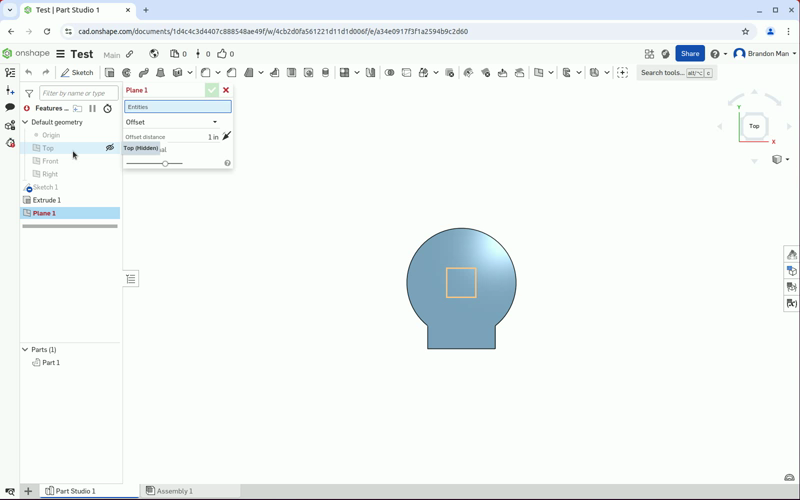
click(73, 150)
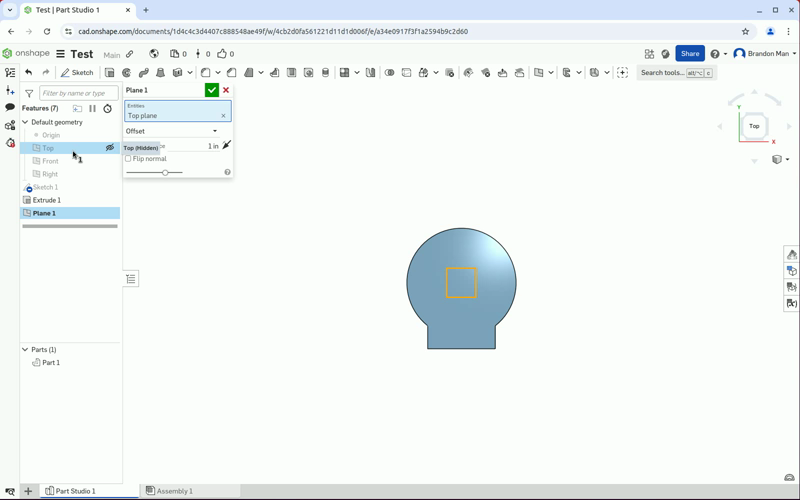
key(tab, 2)
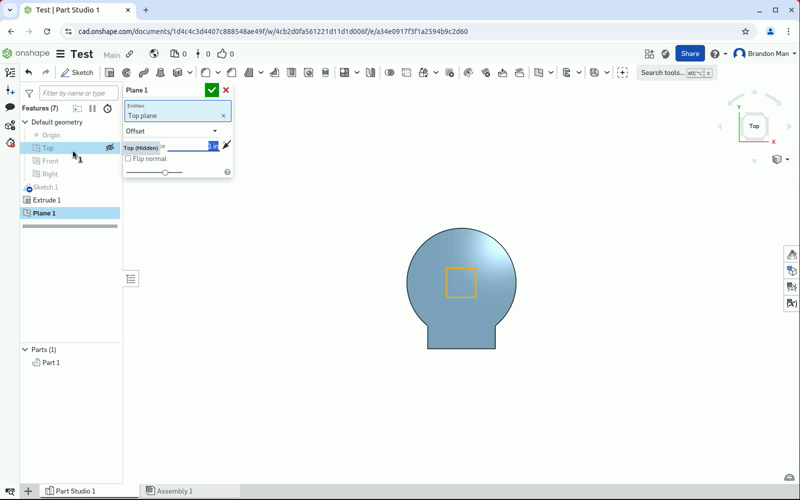
text(15.159)
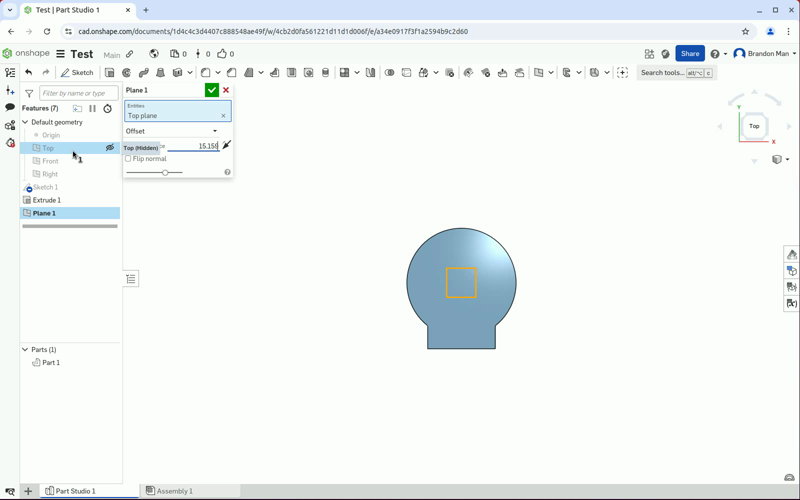
key(enter, 2)
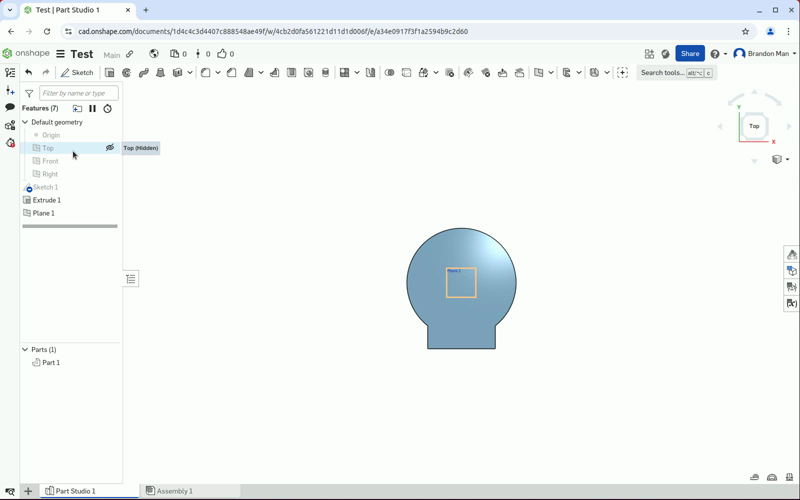
key(shift+s)
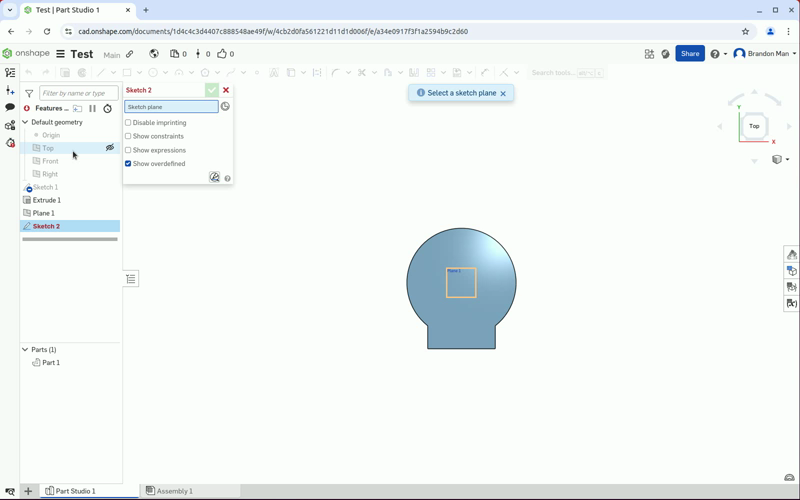
mouse_move(73, 215)
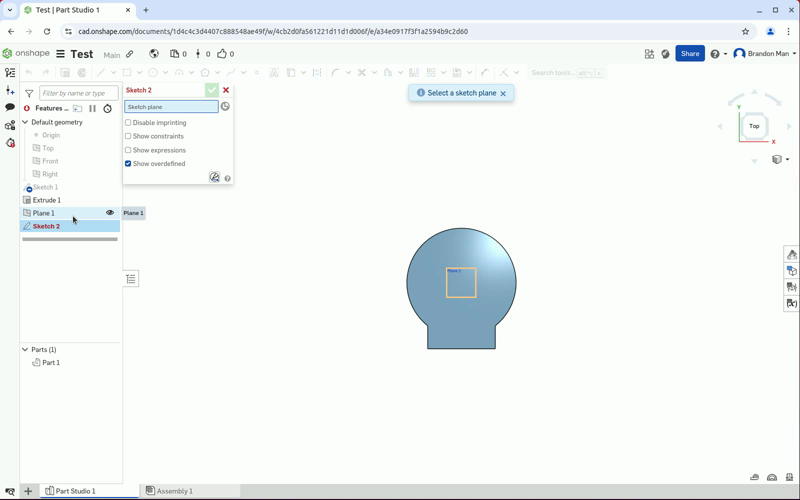
click(73, 215)
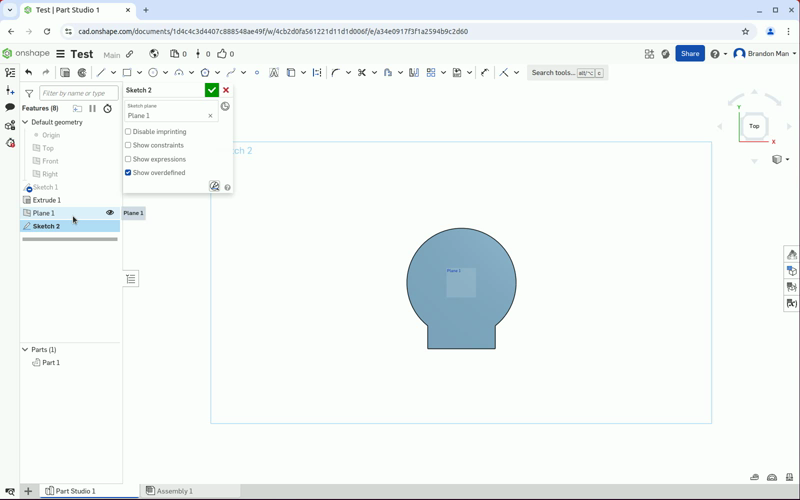
mouse_move(73, 352)
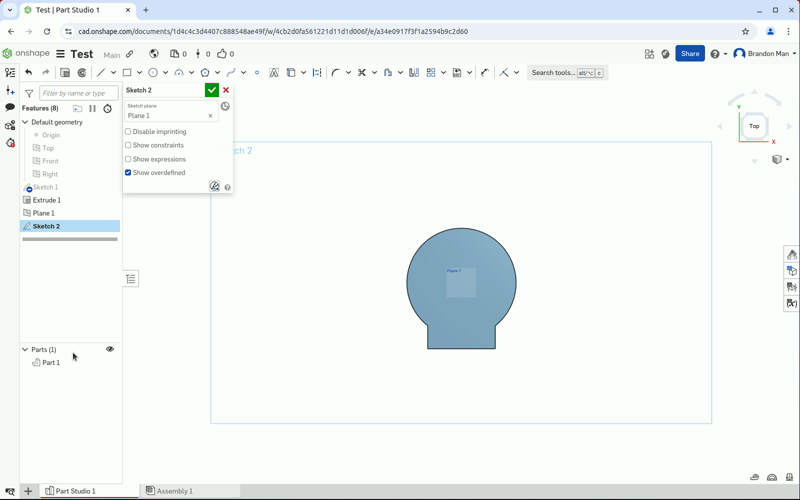
key(y)
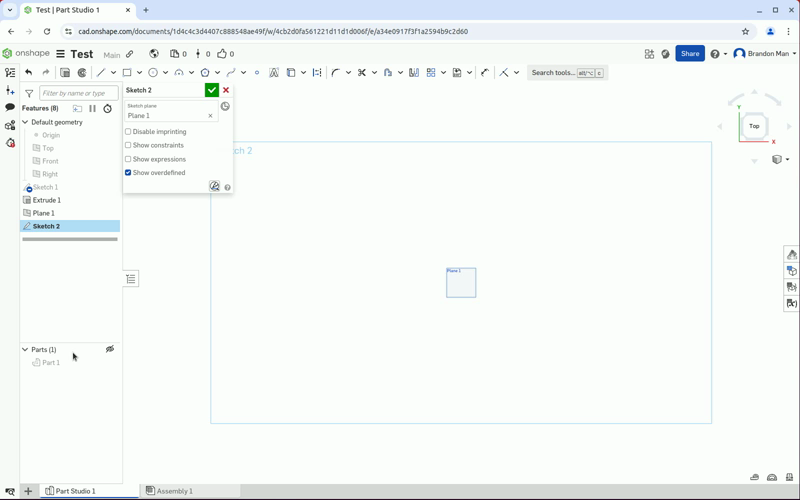
key(c)
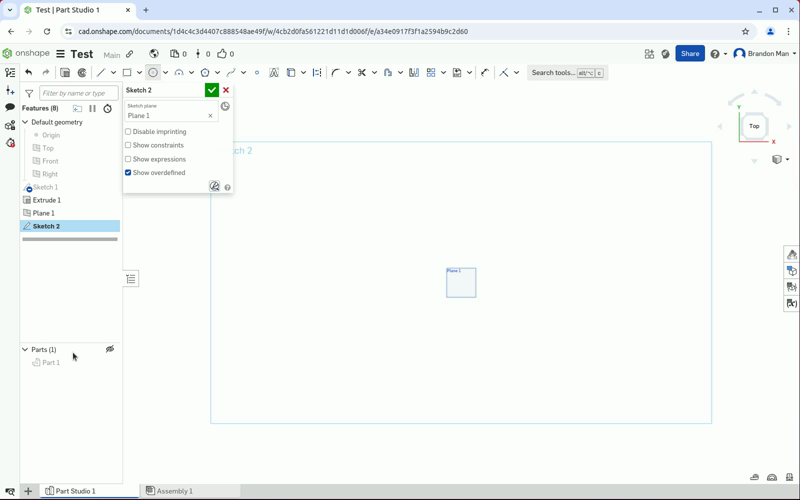
key_down(shift)
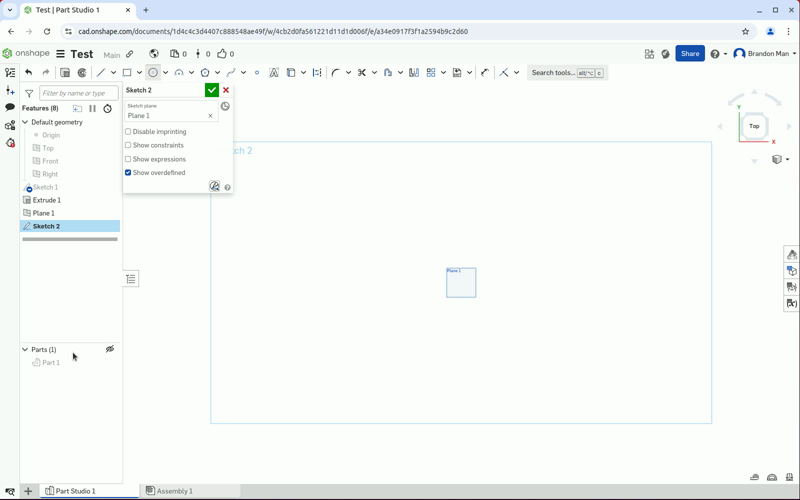
mouse_move(461, 251)
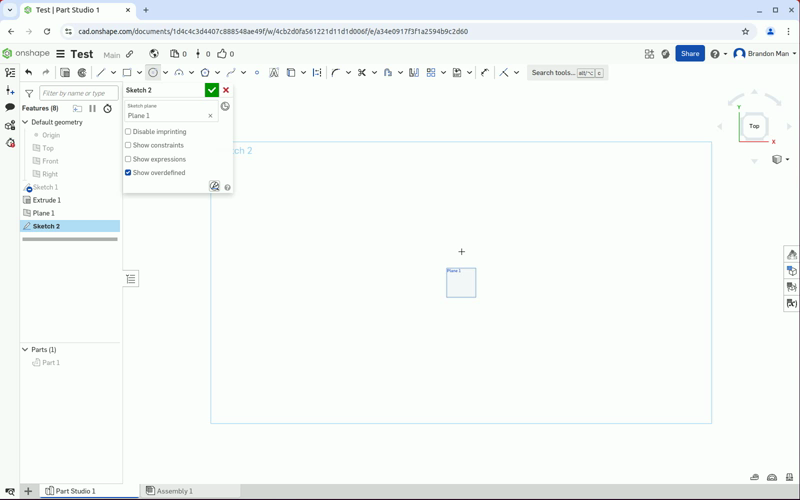
click(461, 251)
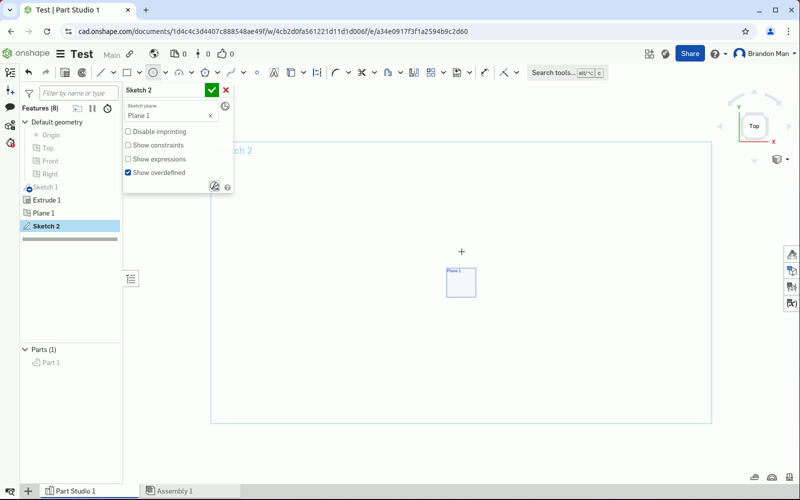
key_up(shift)
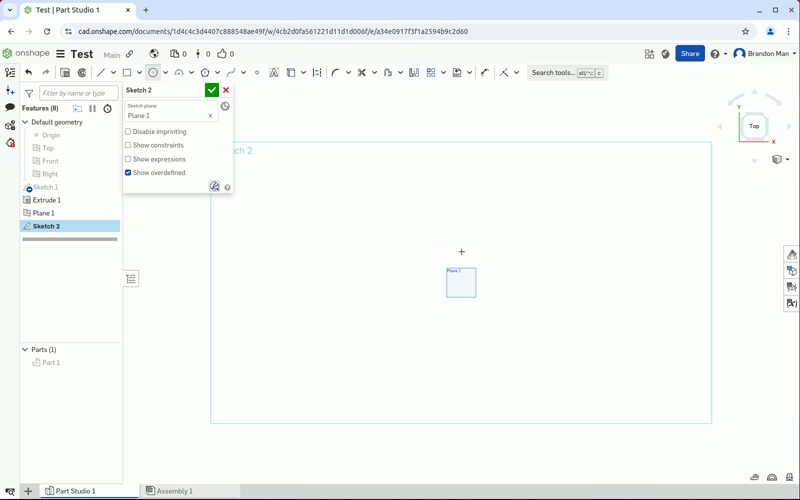
mouse_move(472, 251)
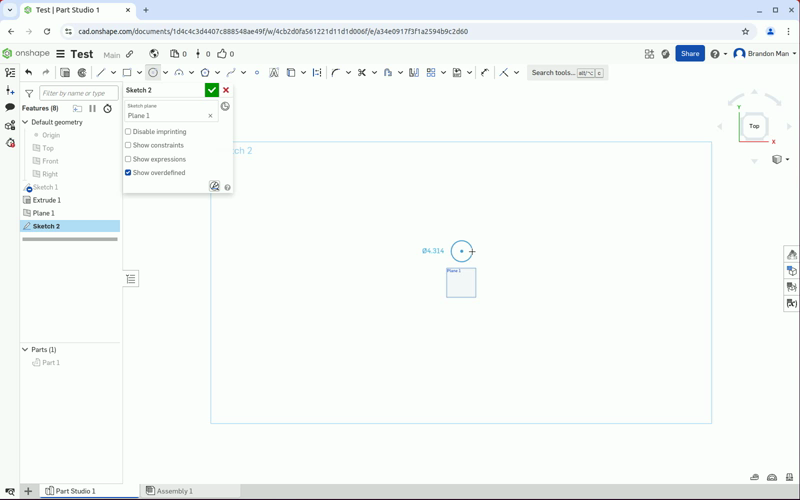
click(472, 251)
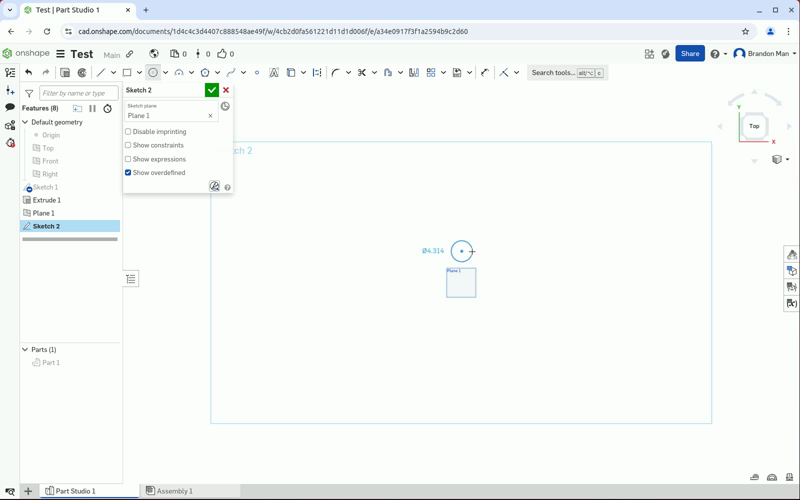
key(esc)
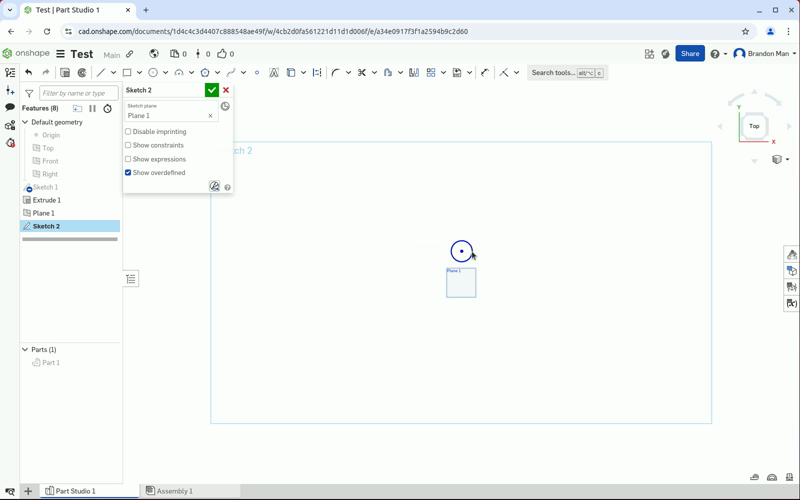
mouse_move(466, 249)
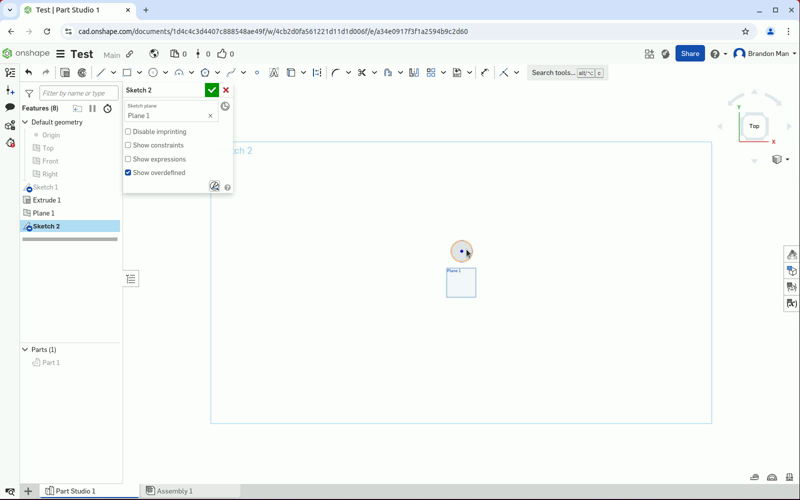
scroll(6)
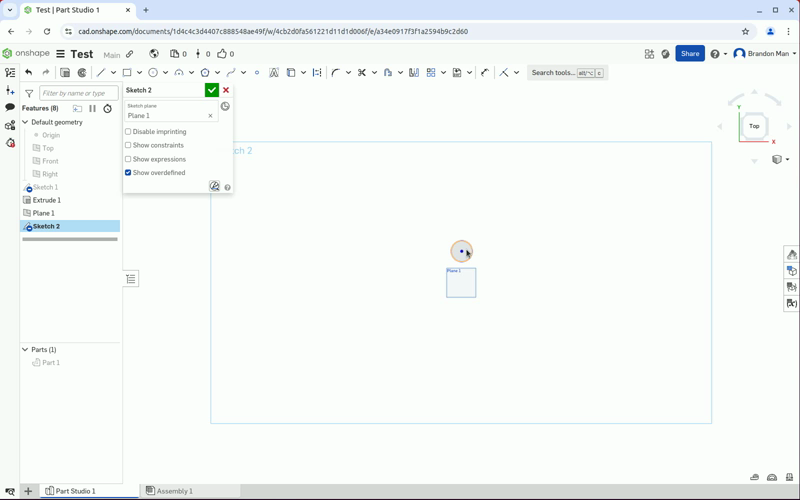
scroll(6)
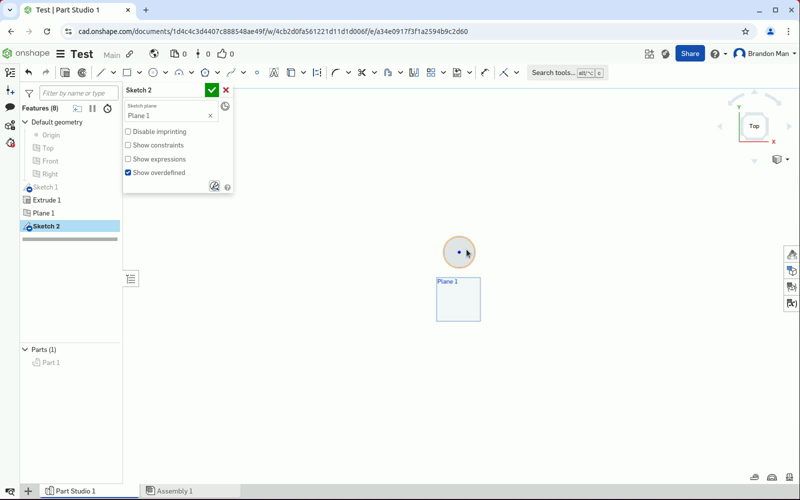
scroll(6)
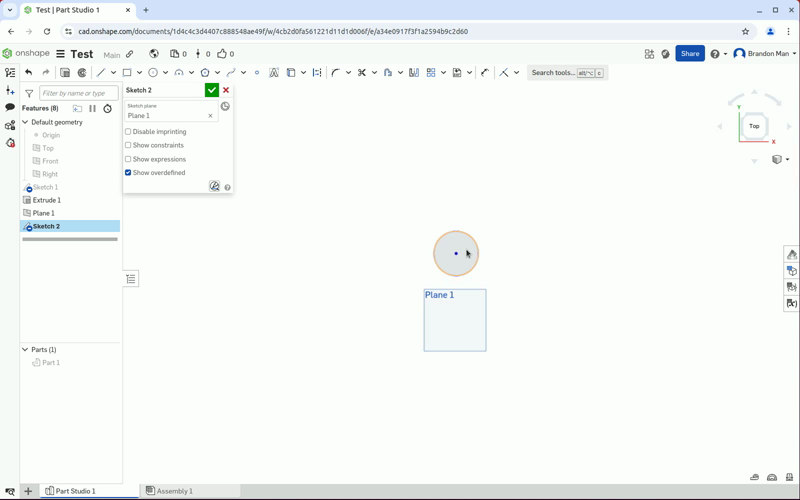
scroll(6)
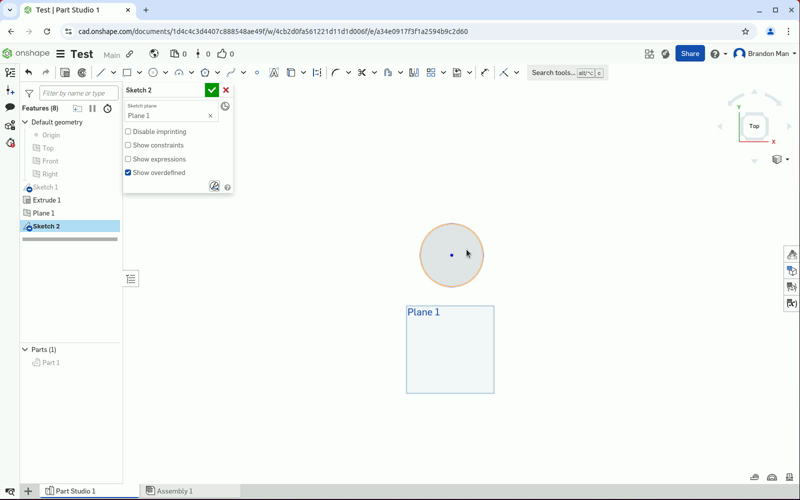
scroll(6)
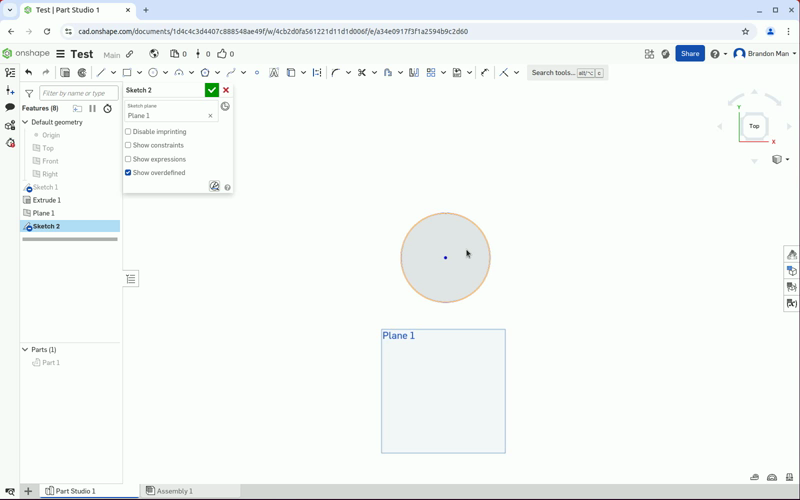
scroll(6)
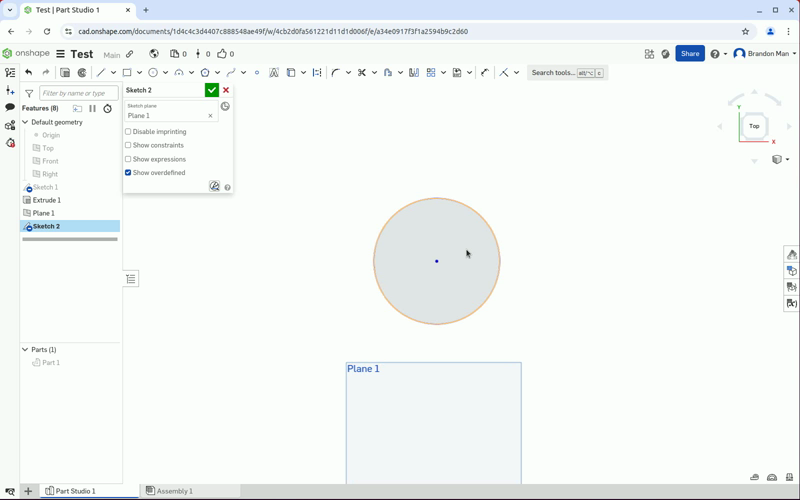
scroll(6)
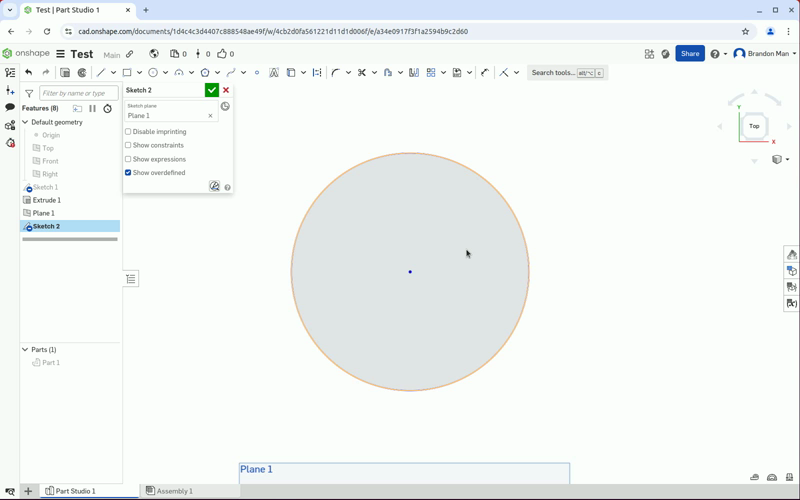
click(466, 249)
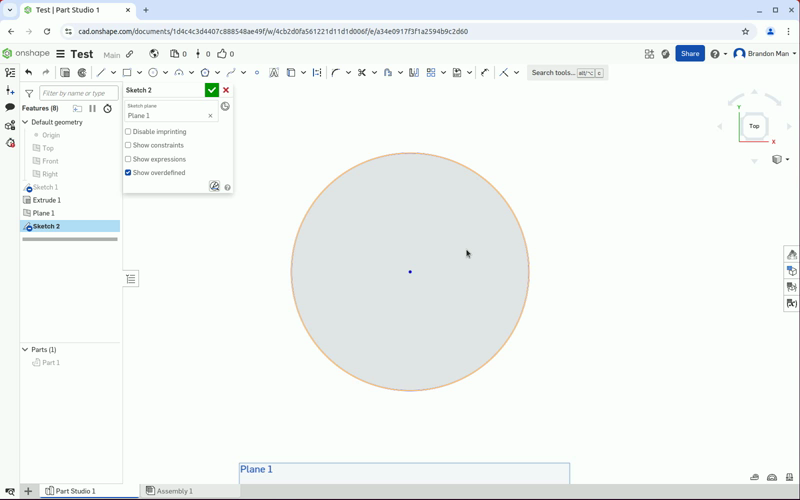
scroll(-6)
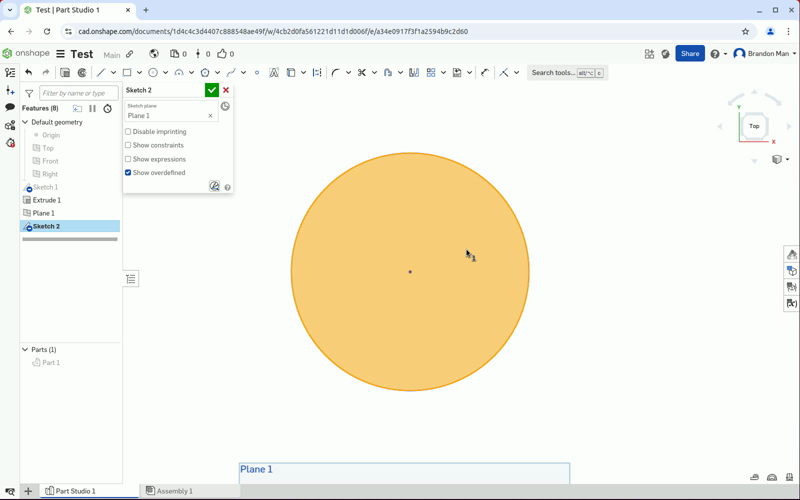
scroll(-6)
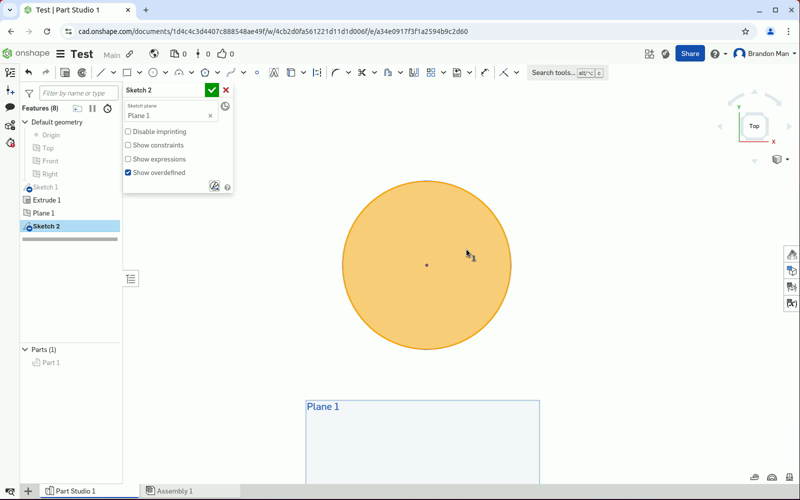
scroll(-6)
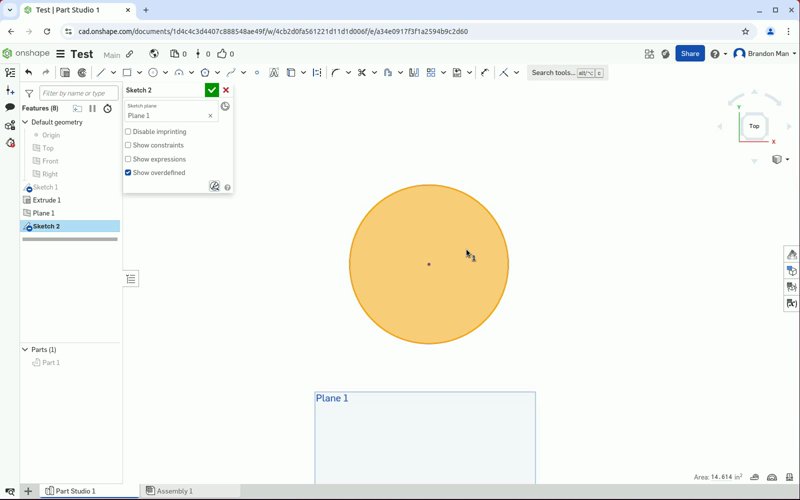
scroll(-6)
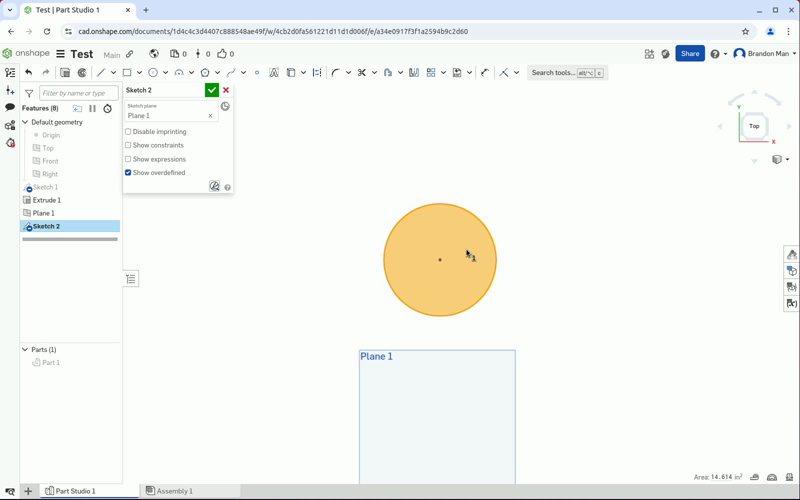
scroll(-6)
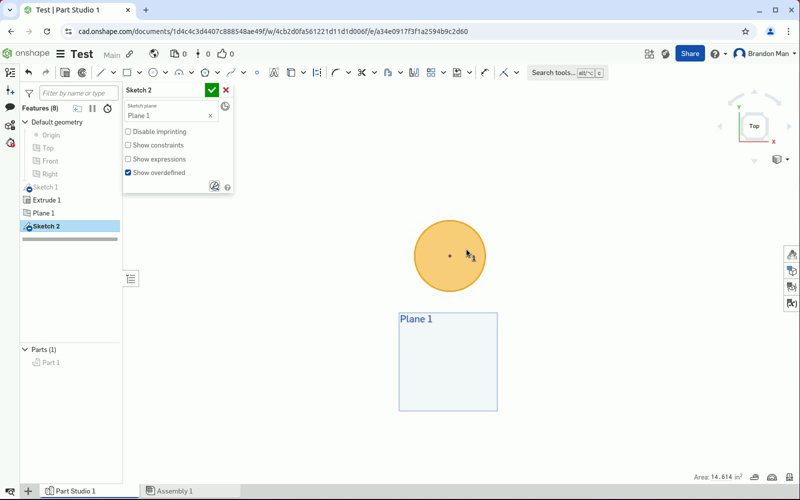
scroll(-6)
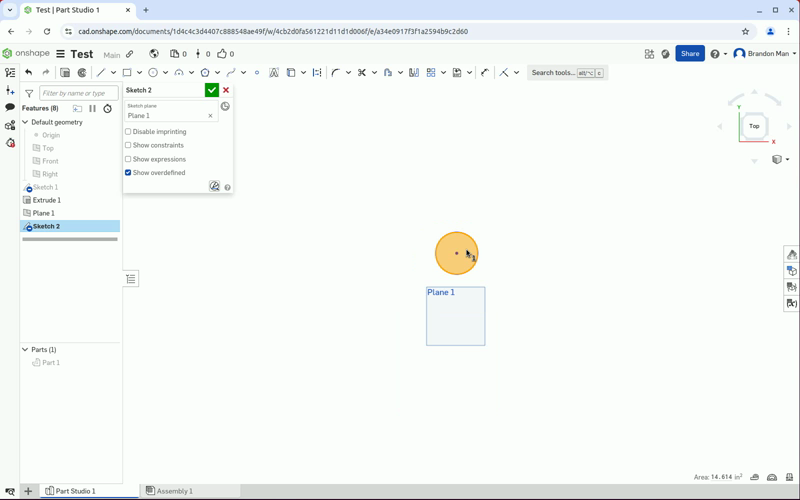
scroll(-6)
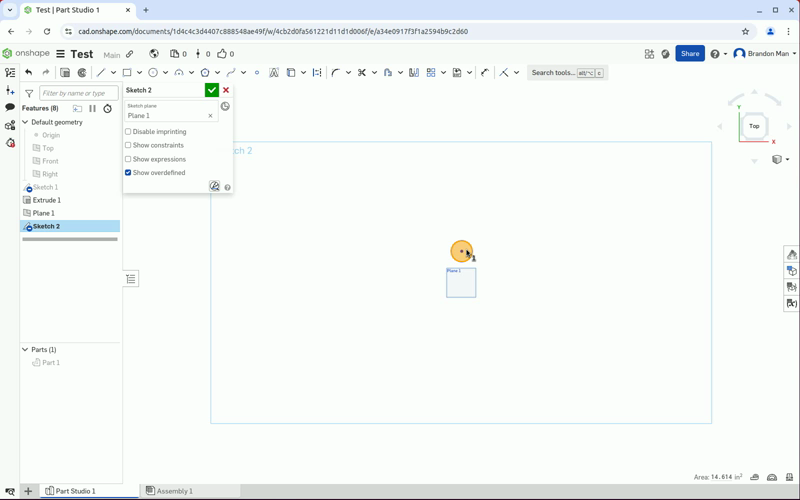
mouse_move(73, 352)
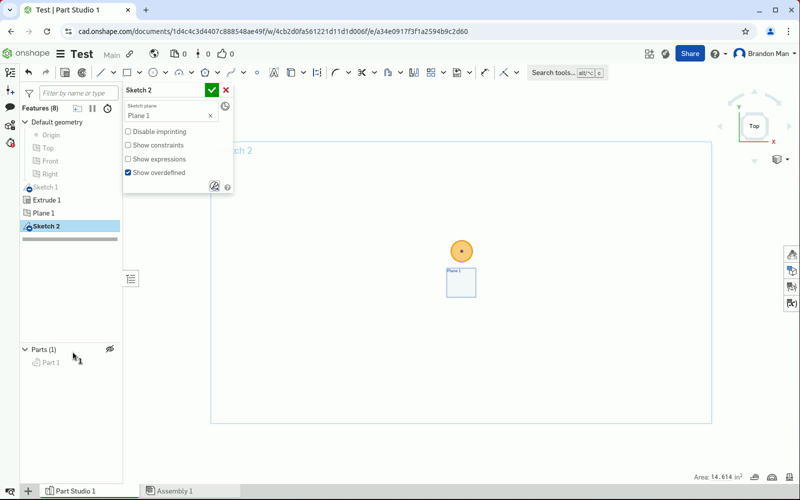
key(shift+y)
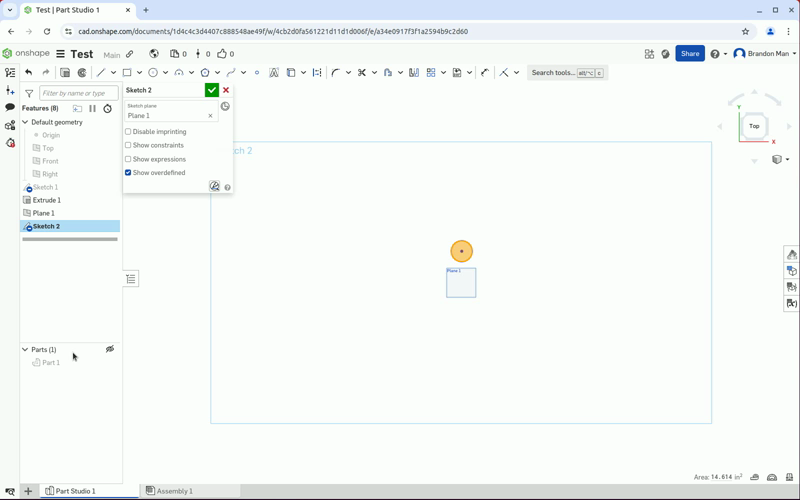
key(shift+e)
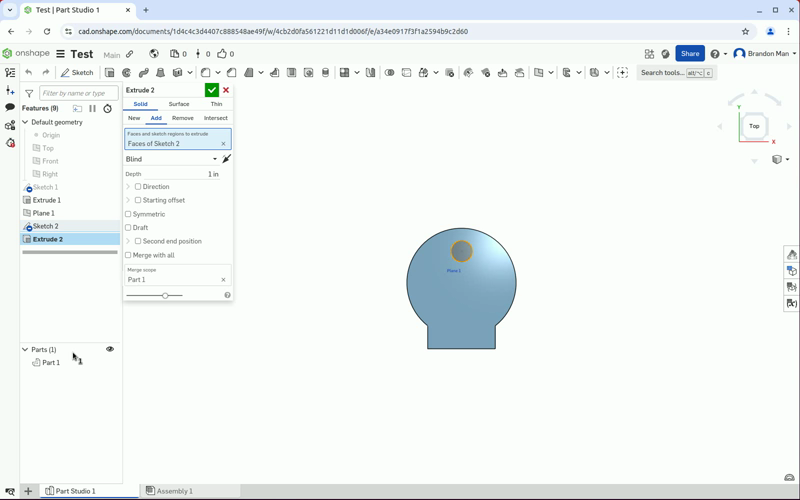
mouse_move(143, 106)
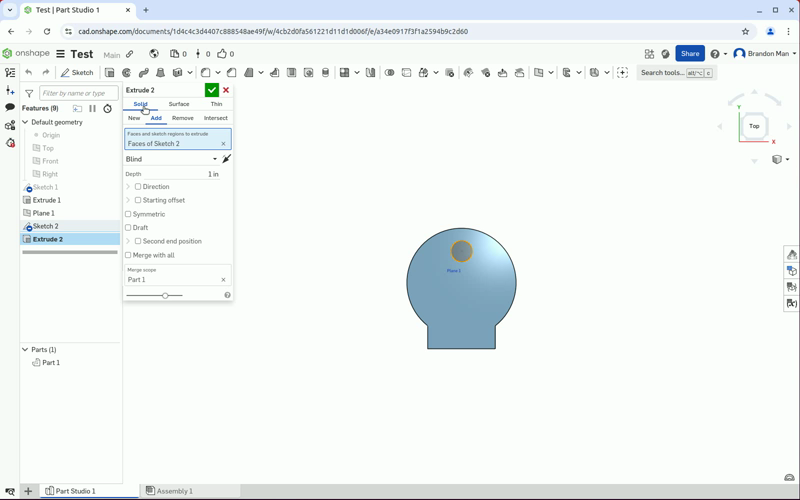
click(143, 106)
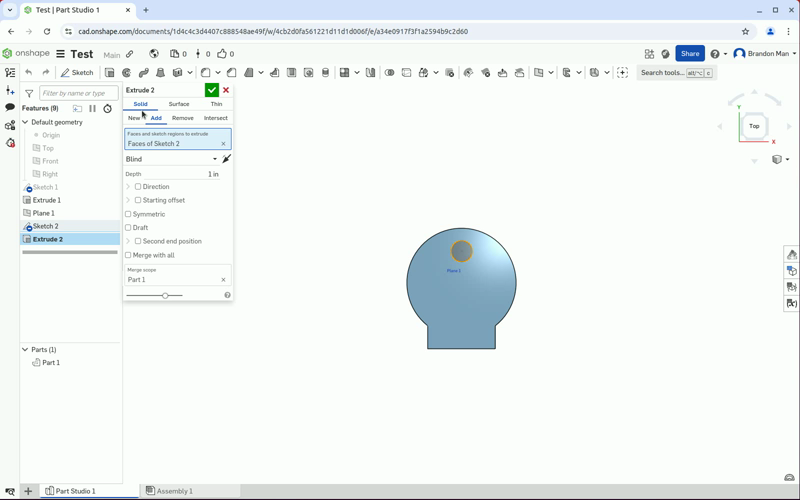
mouse_move(137, 120)
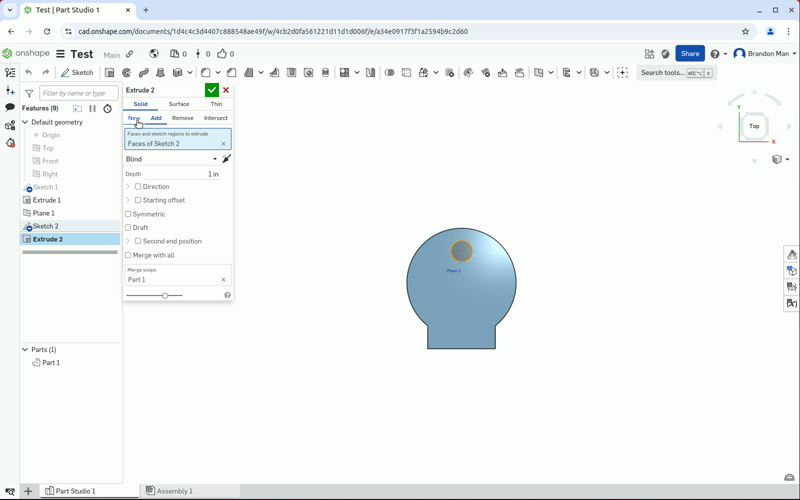
click(137, 120)
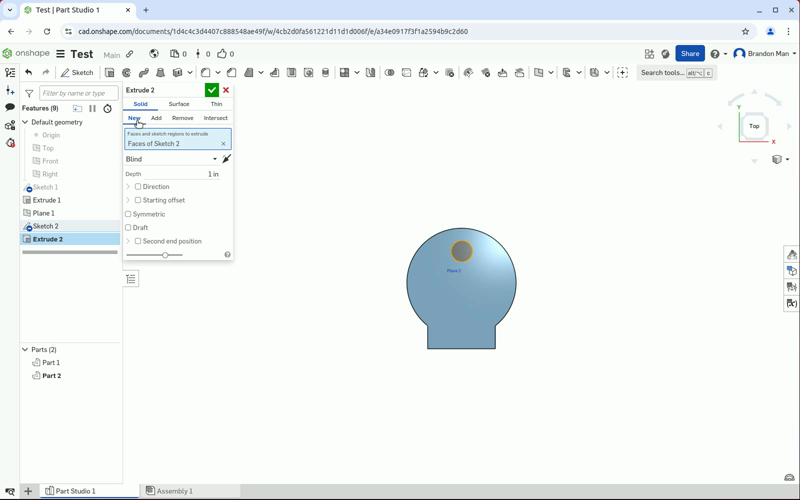
key(tab, 4)
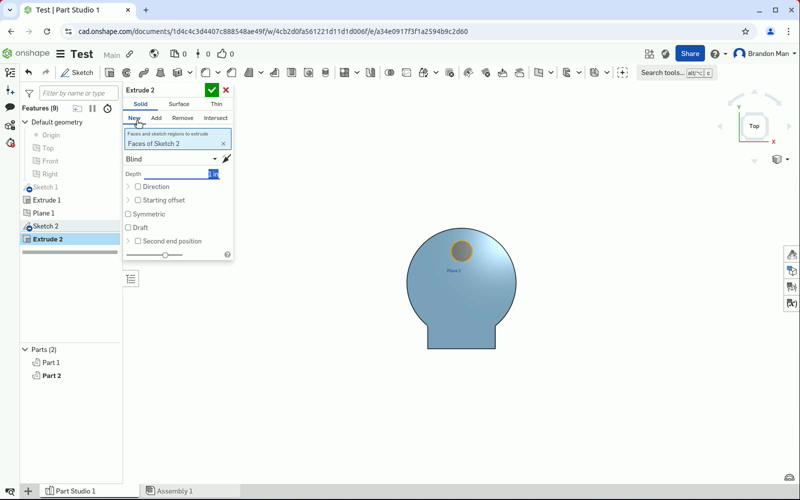
text(7.943)
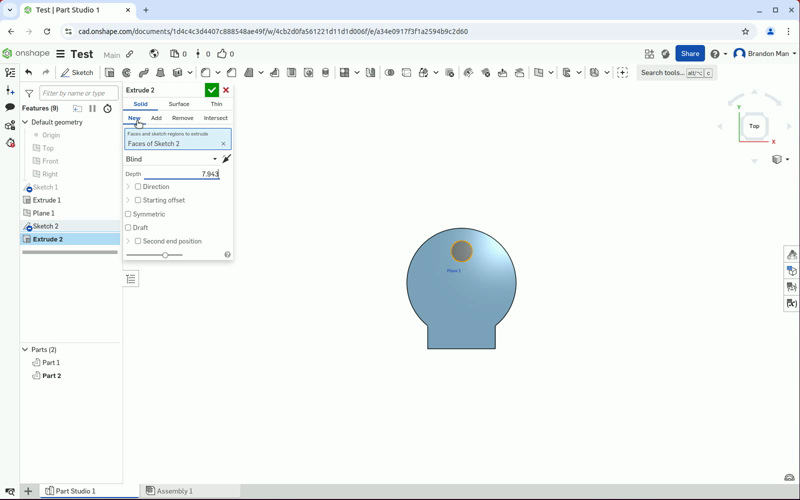
key(enter)
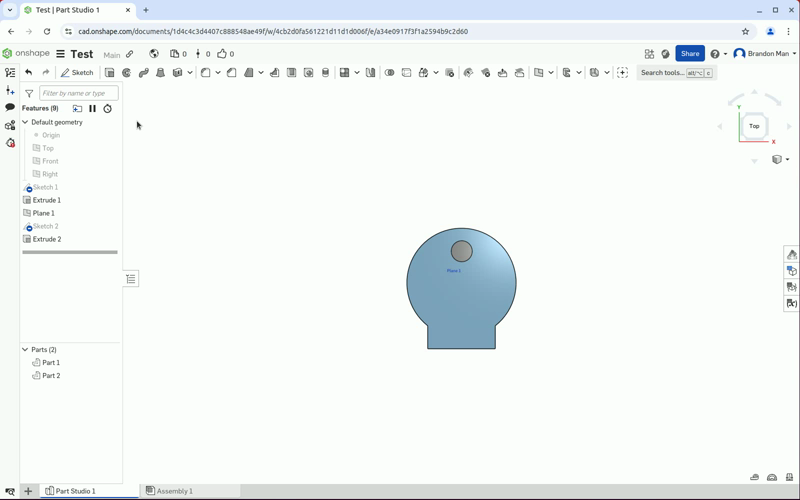
key(shift+h)
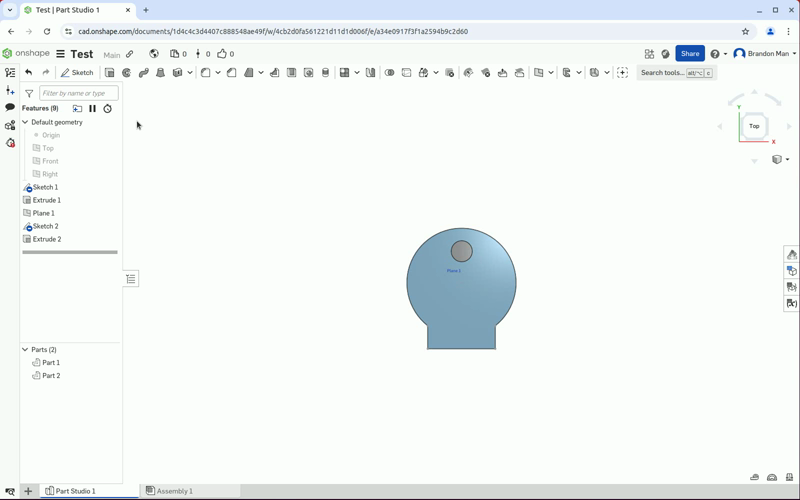
key(shift+h)
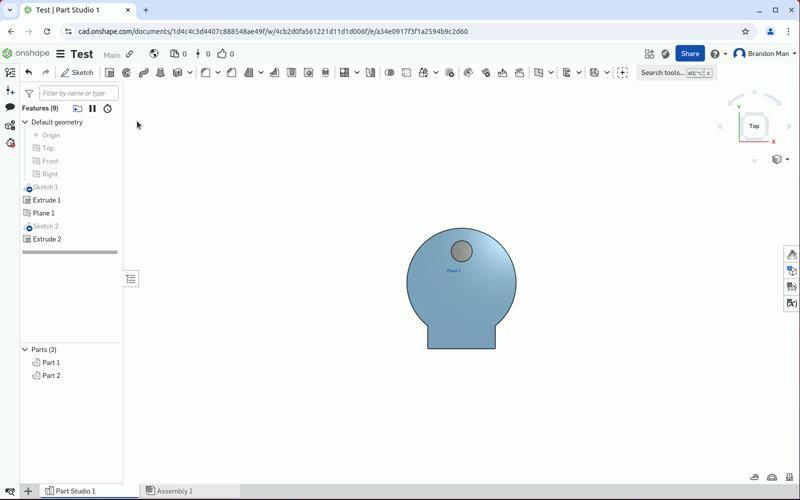
mouse_move(73, 189)
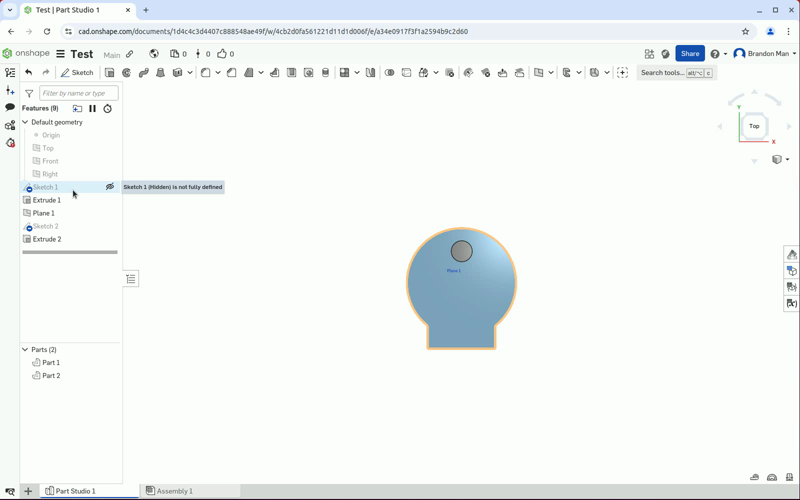
click(73, 189)
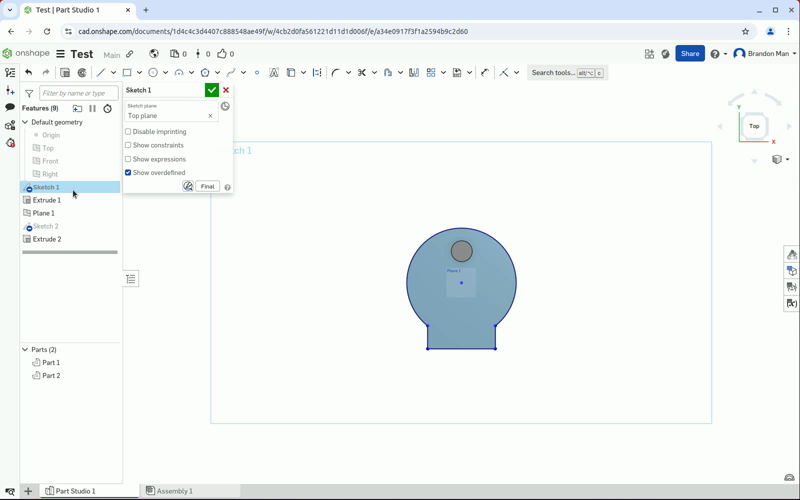
mouse_move(229, 92)
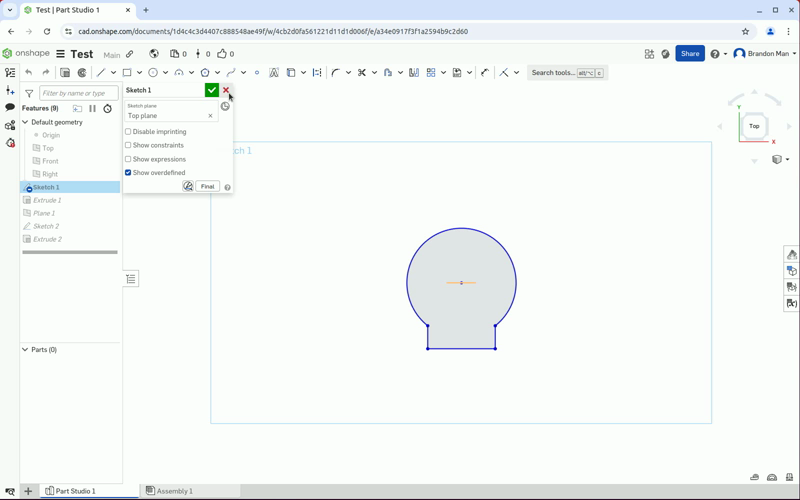
click(229, 92)
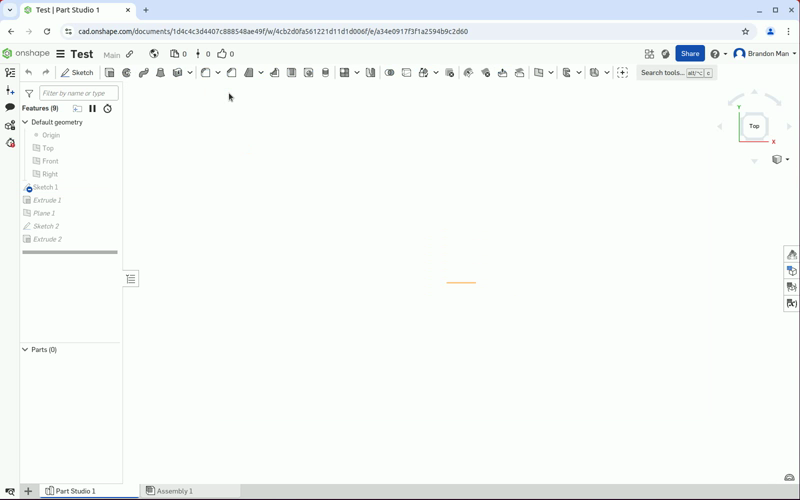
key(shift+s)
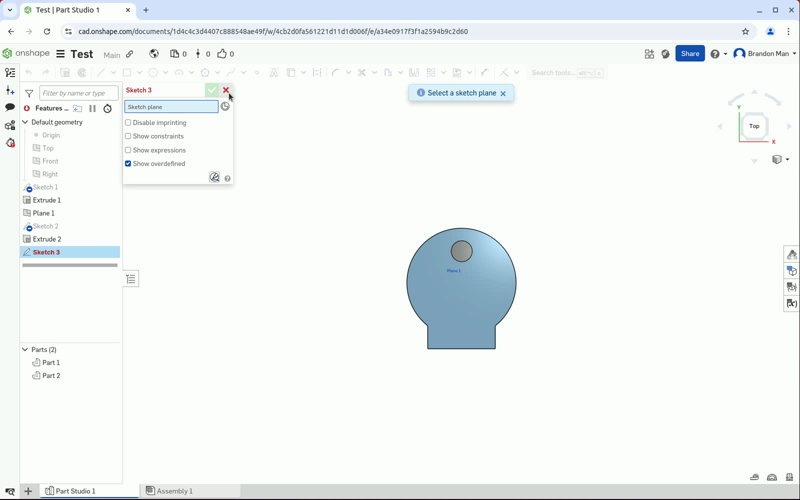
mouse_move(73, 215)
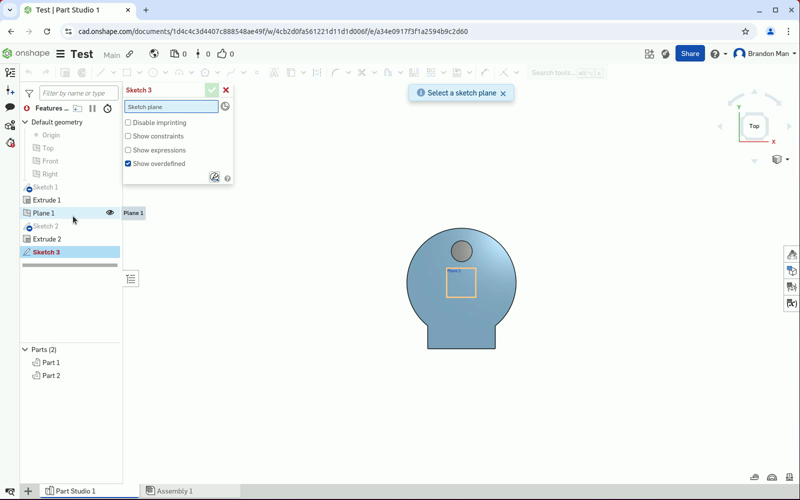
click(73, 215)
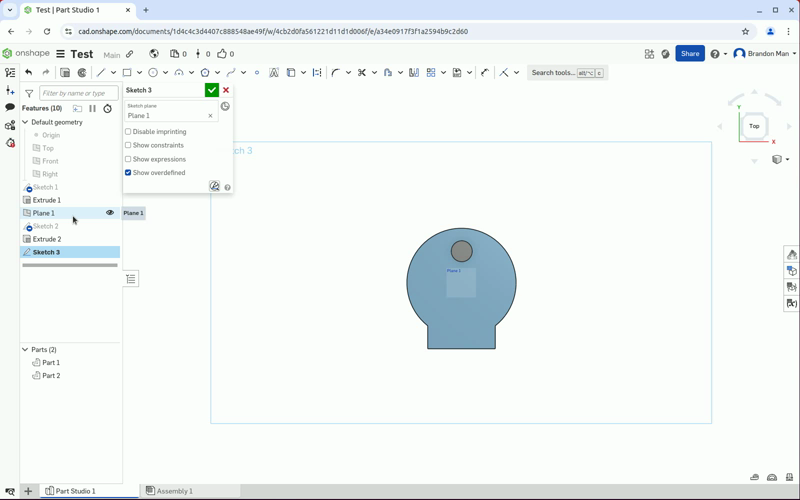
mouse_move(73, 352)
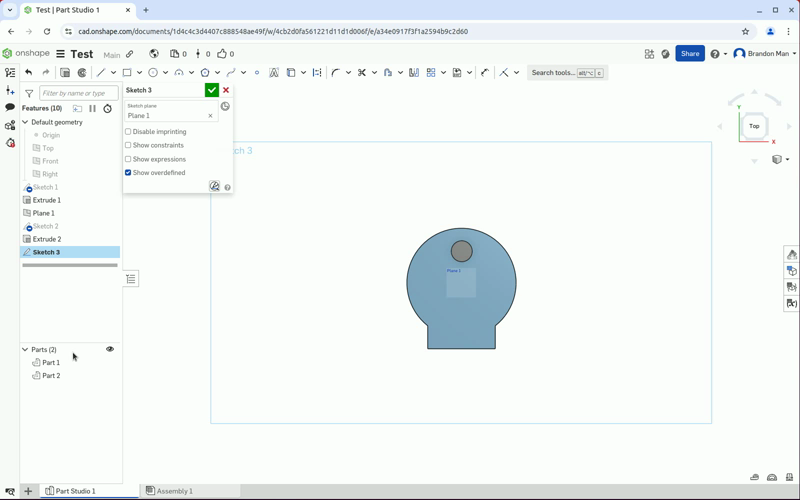
key(y)
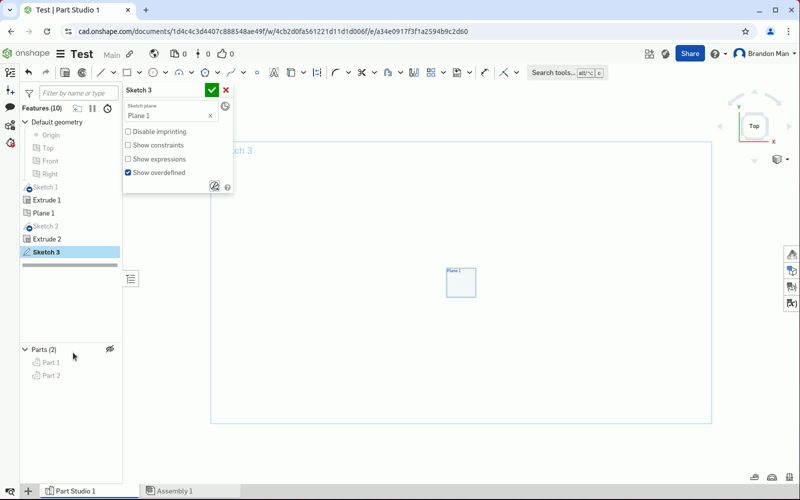
key(l)
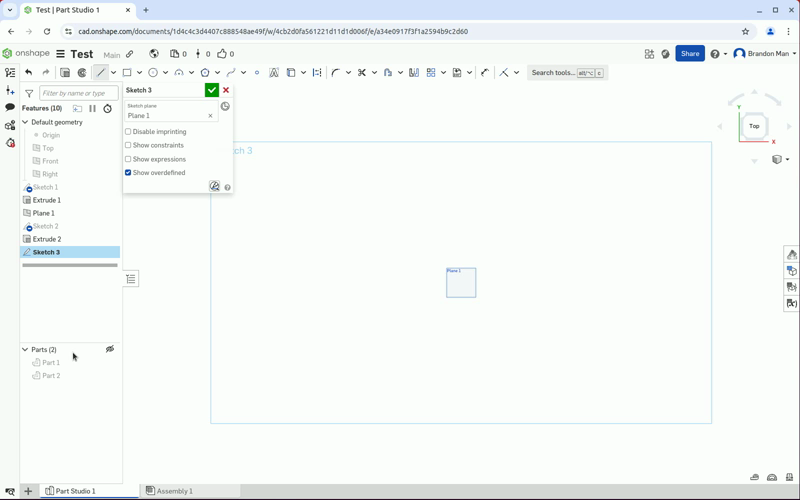
key_down(shift)
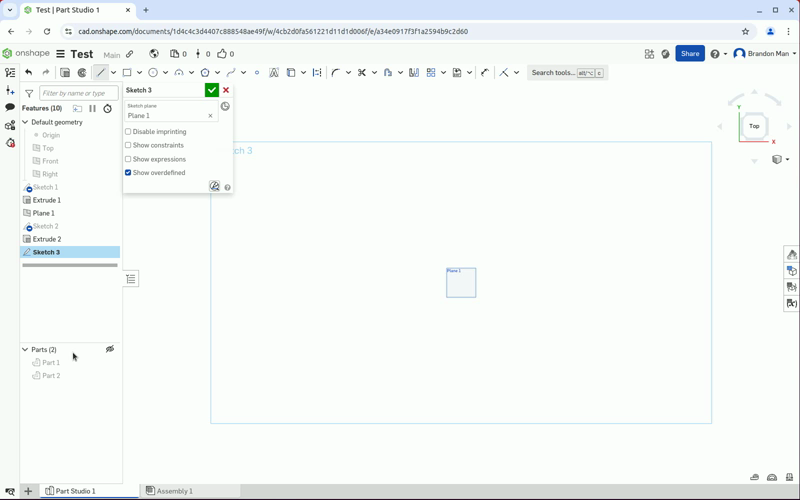
mouse_move(393, 297)
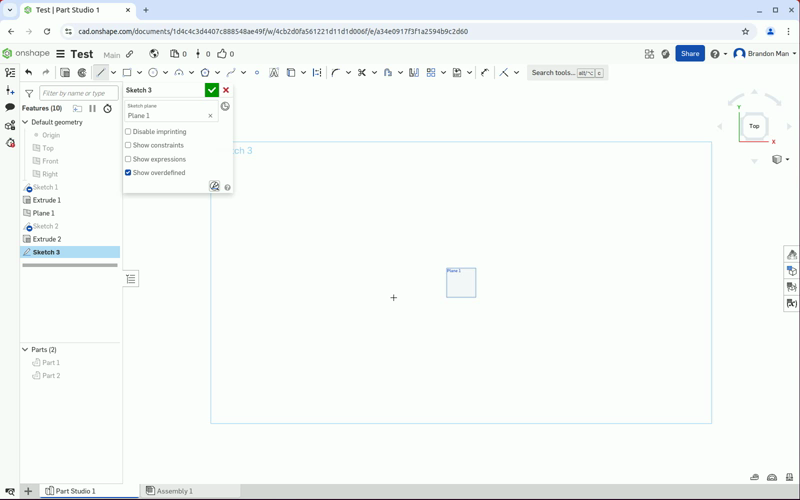
click(393, 297)
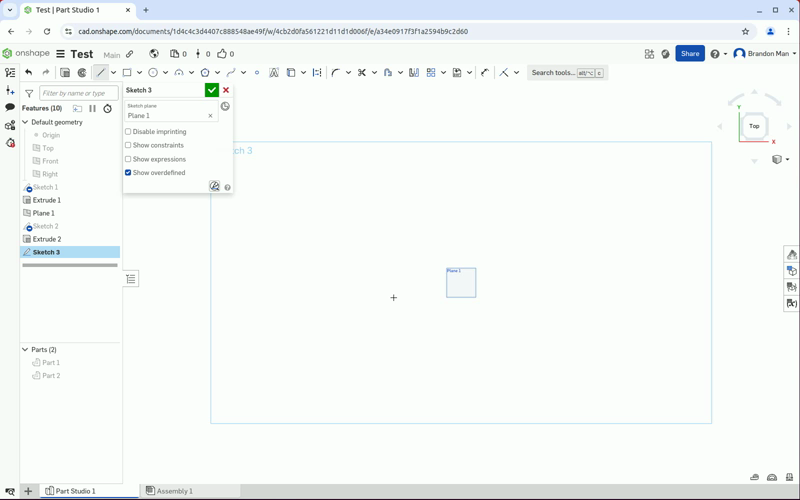
key_up(shift)
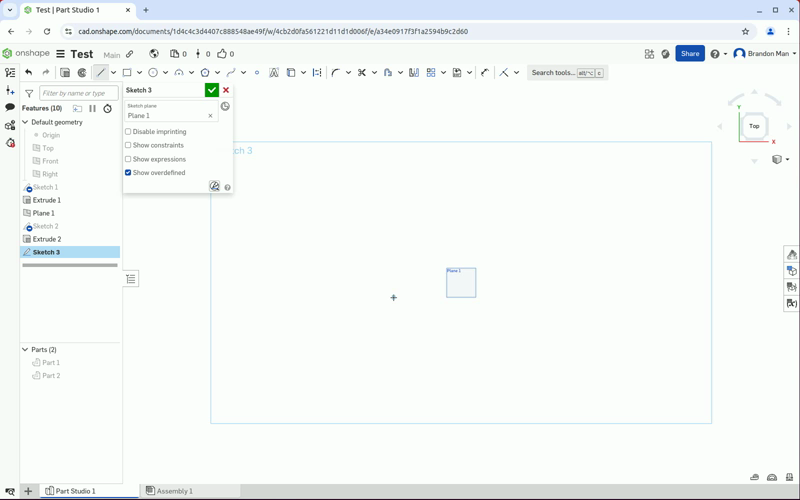
key_down(shift)
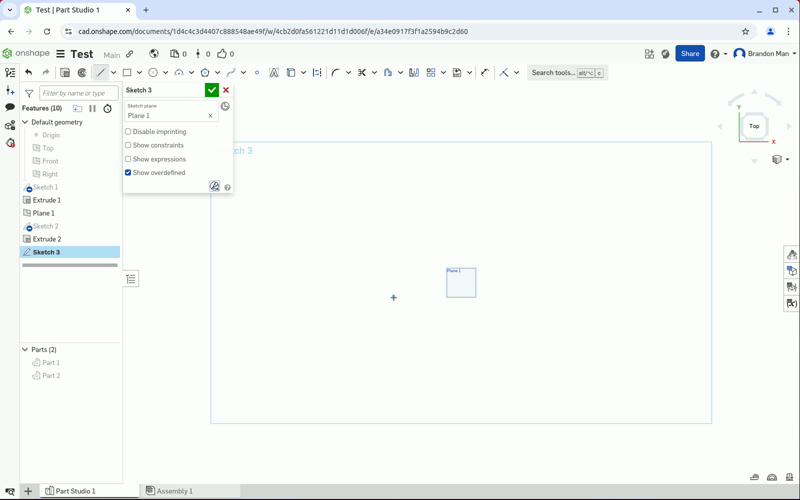
mouse_move(423, 297)
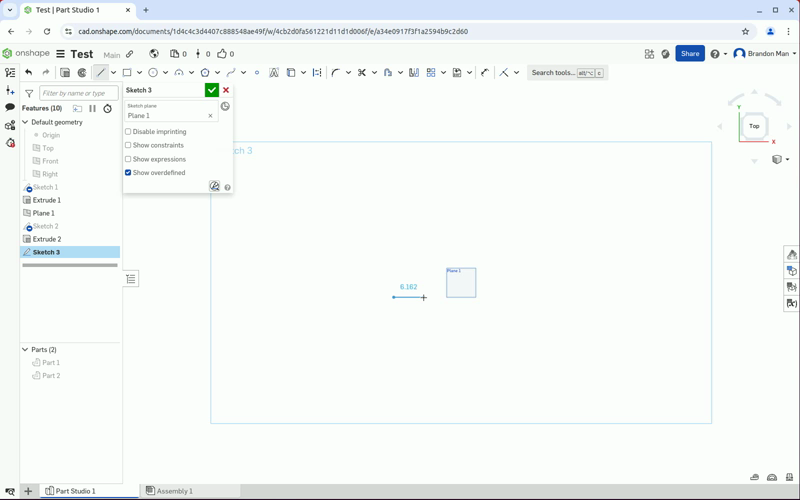
mouse_move(408, 297)
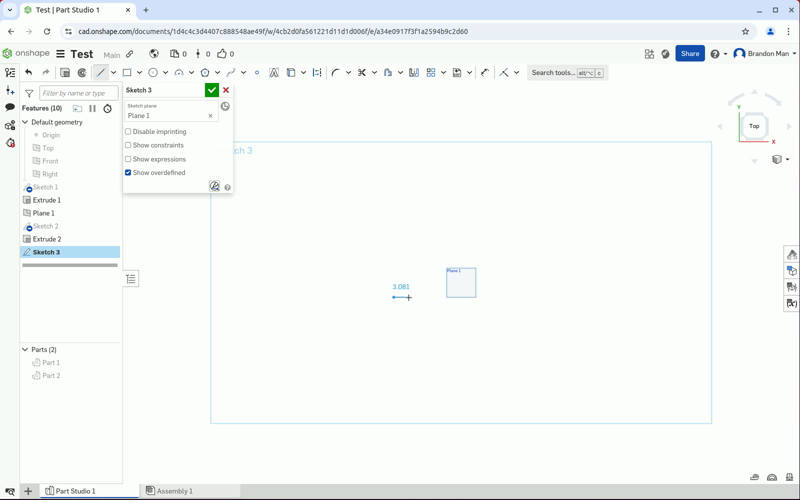
click(408, 297)
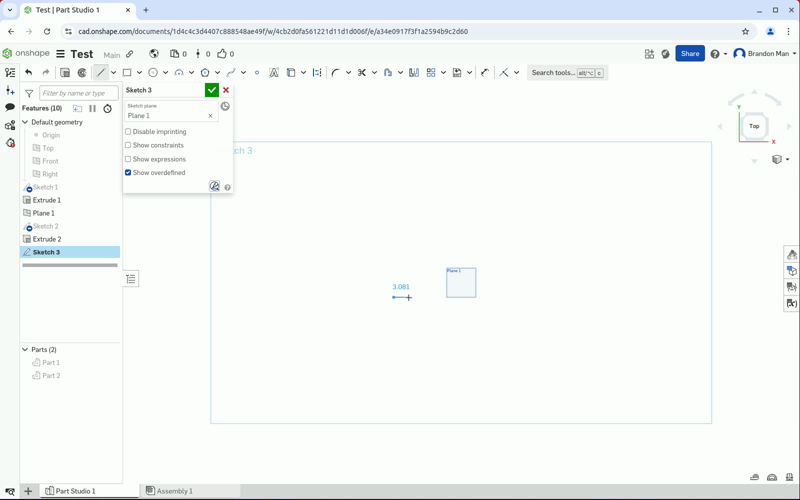
key_up(shift)
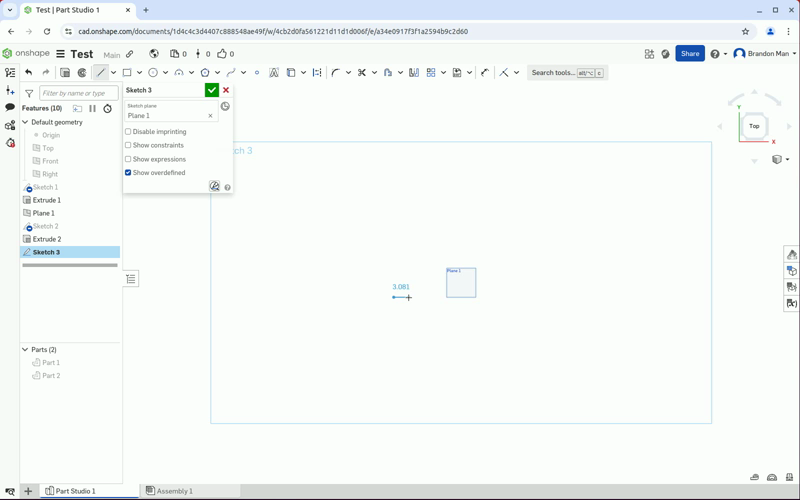
key(esc)
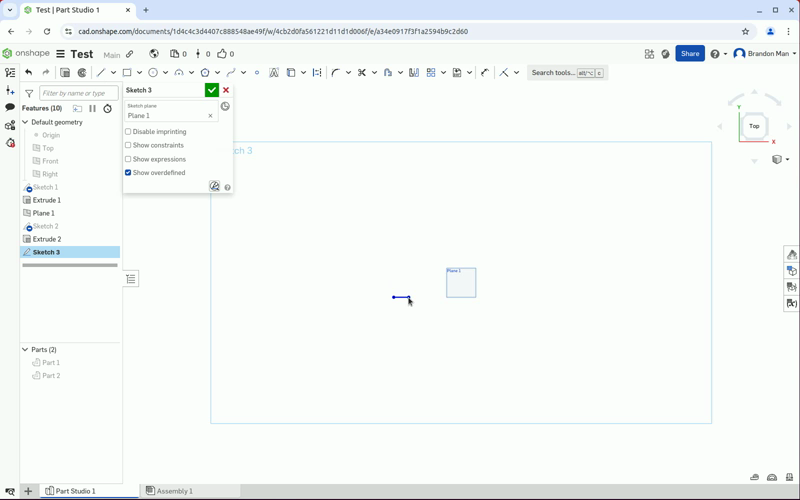
key(a)
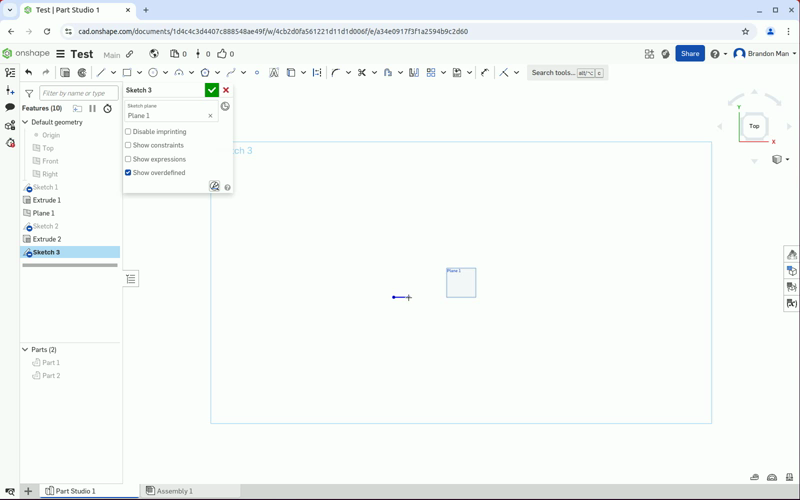
mouse_move(408, 297)
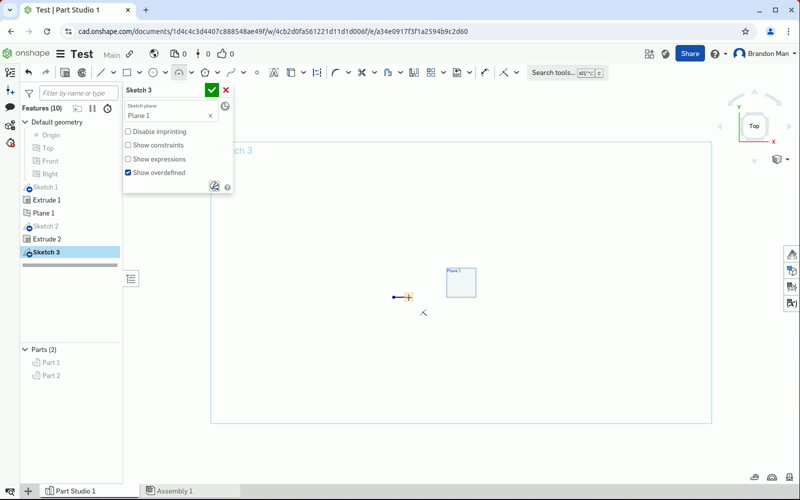
click(408, 297)
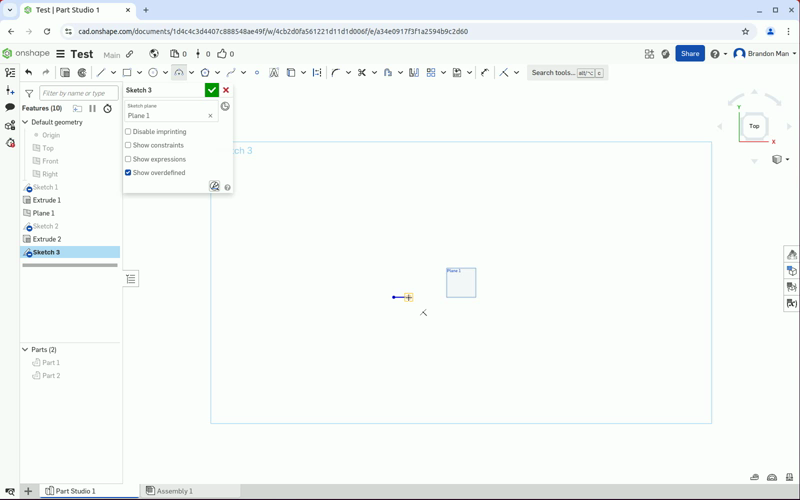
key_down(shift)
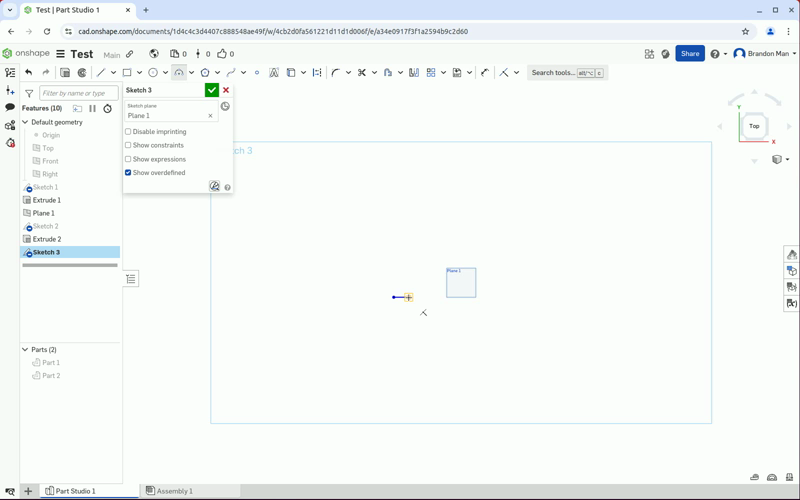
mouse_move(409, 266)
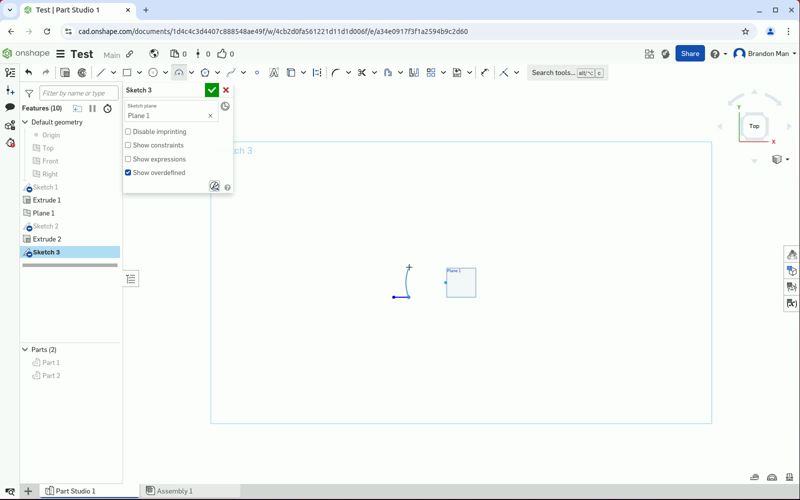
click(409, 266)
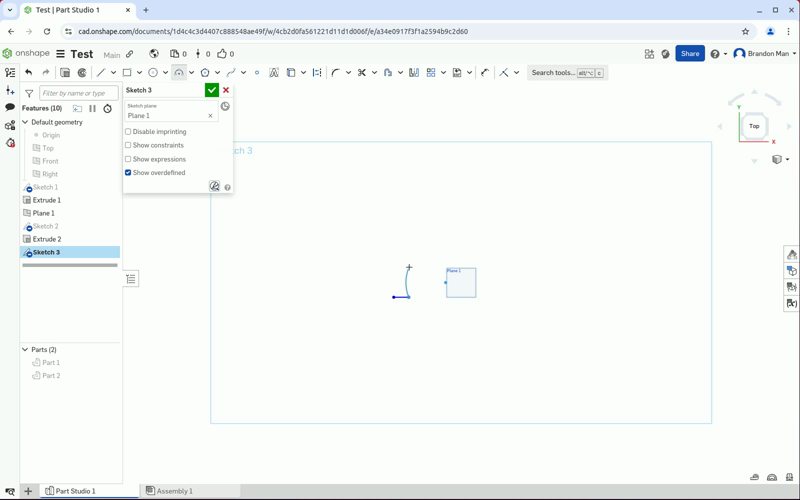
mouse_move(407, 282)
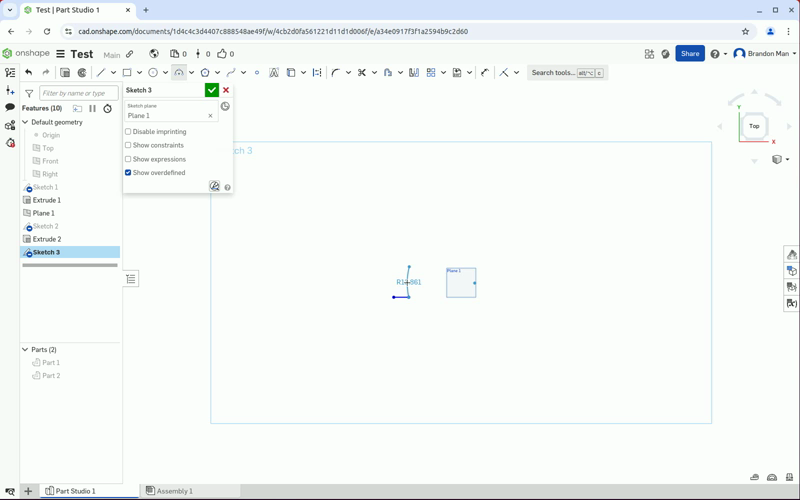
click(407, 282)
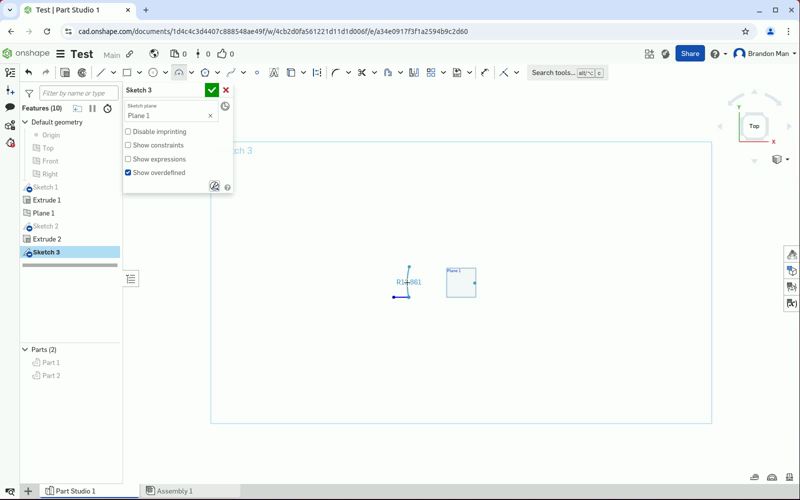
key_up(shift)
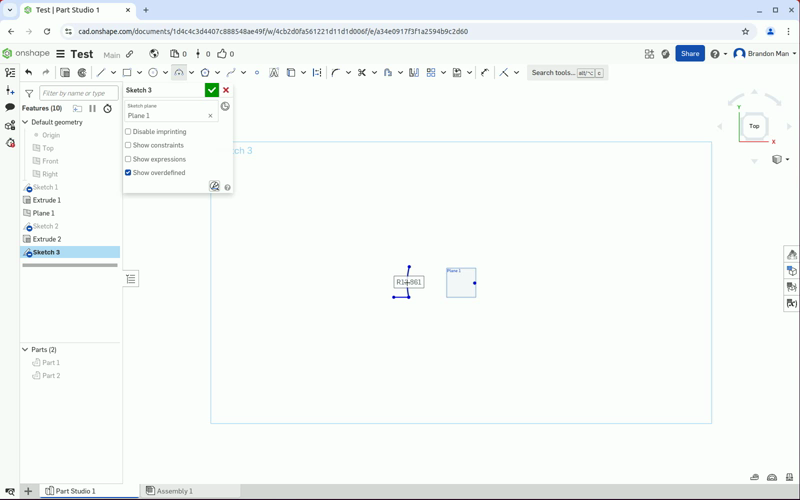
key(esc)
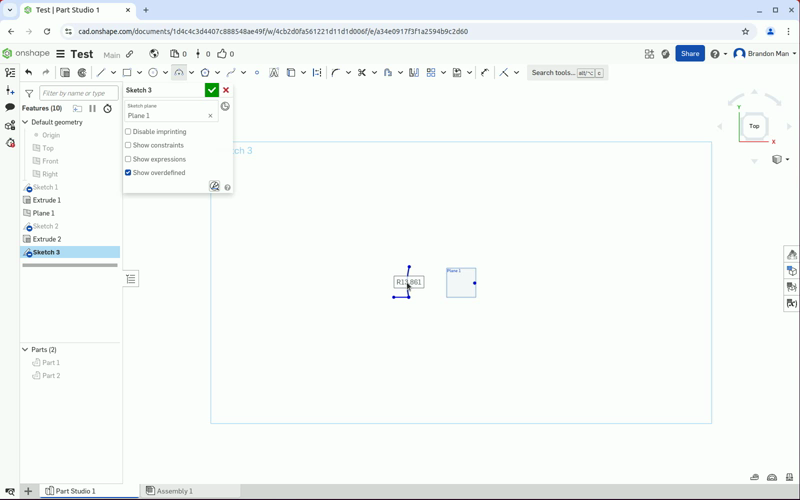
key(l)
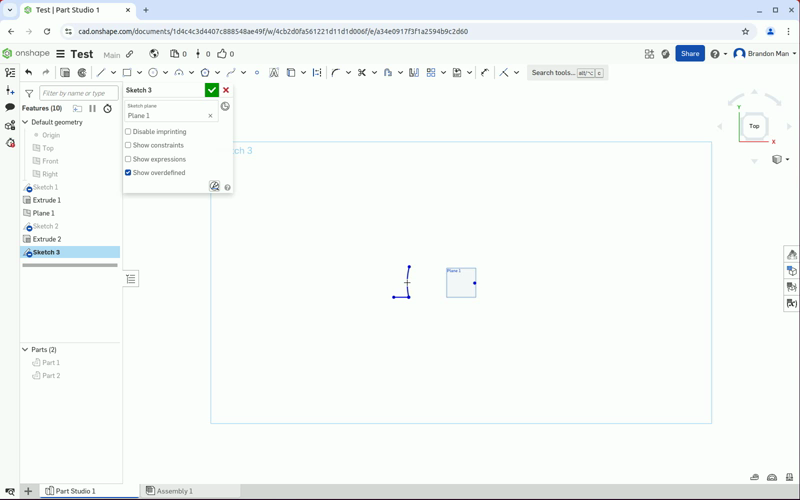
mouse_move(409, 266)
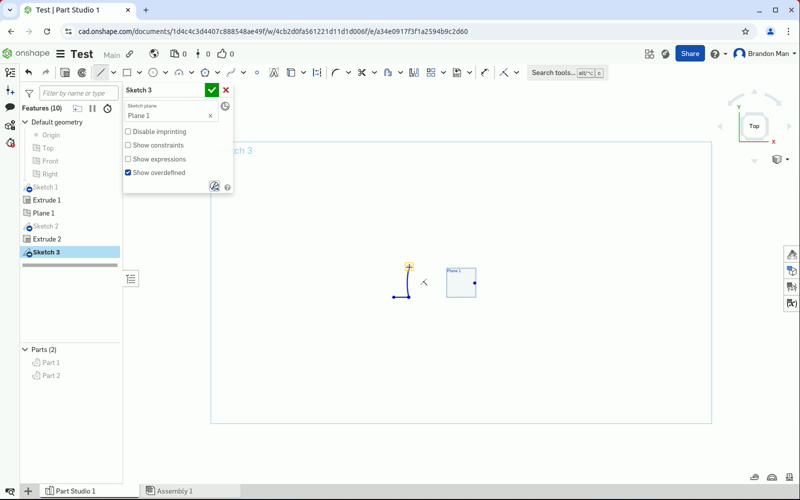
click(409, 266)
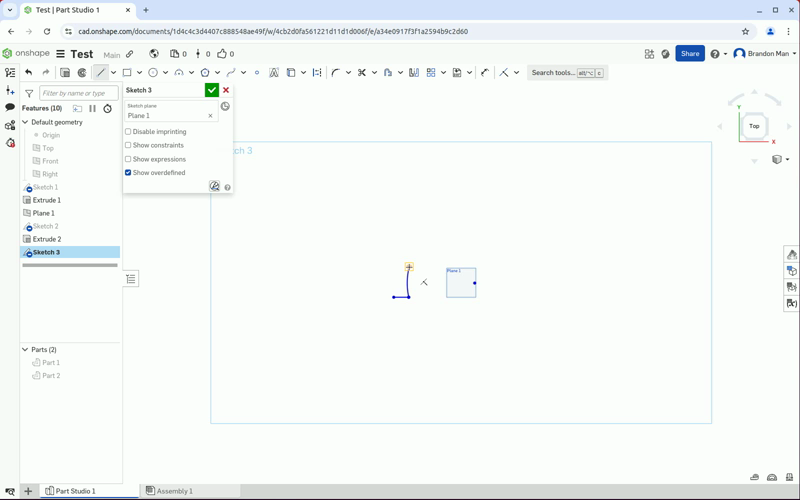
key_down(shift)
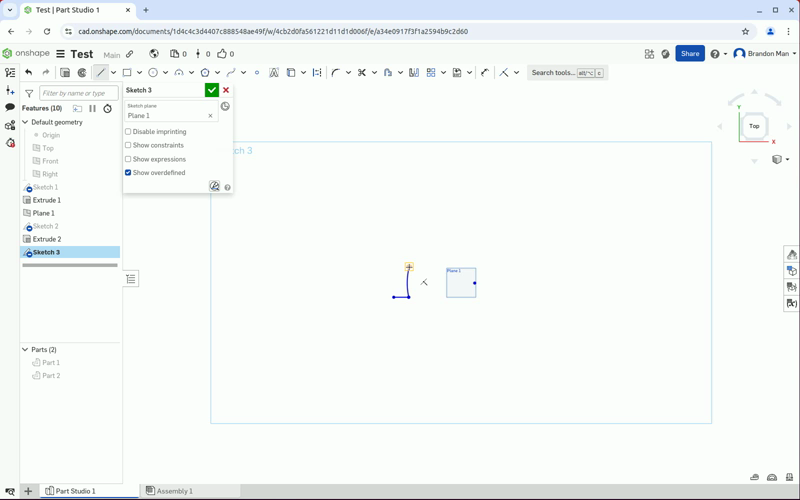
mouse_move(439, 266)
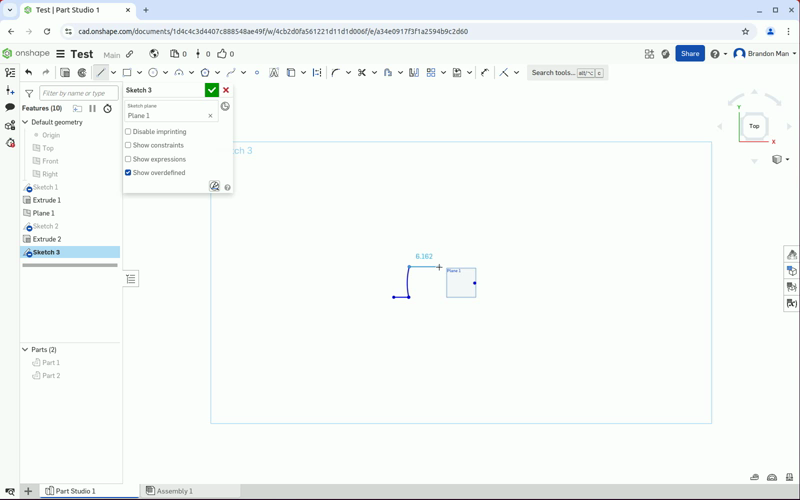
mouse_move(393, 266)
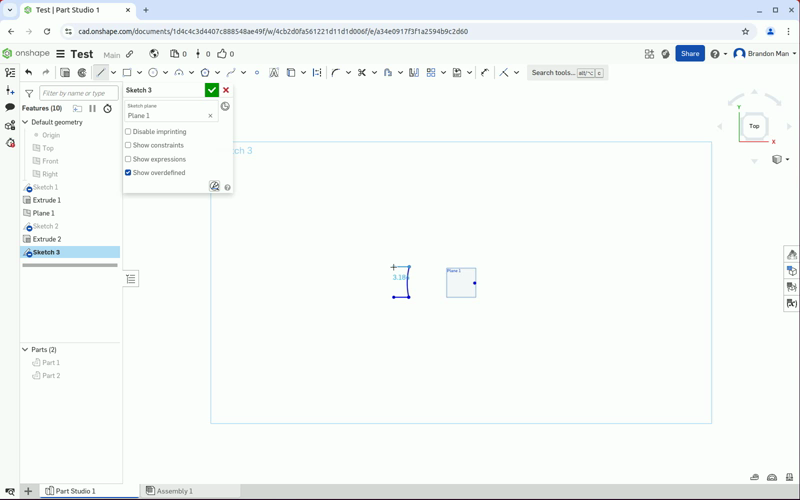
click(393, 266)
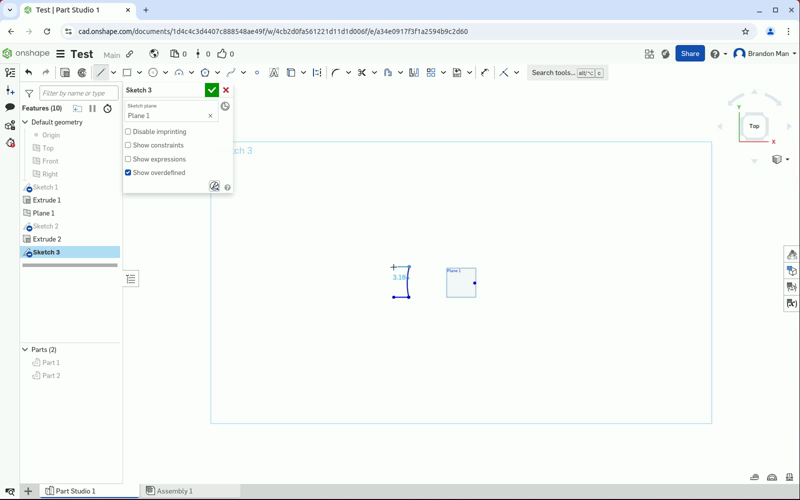
key_up(shift)
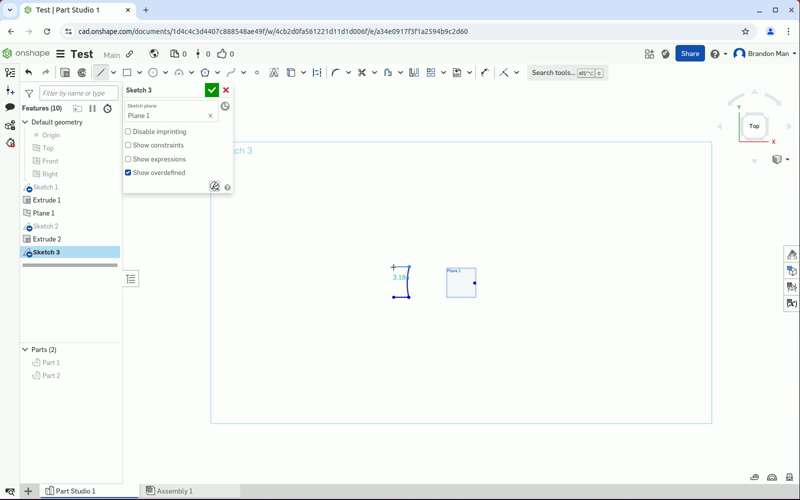
key(esc)
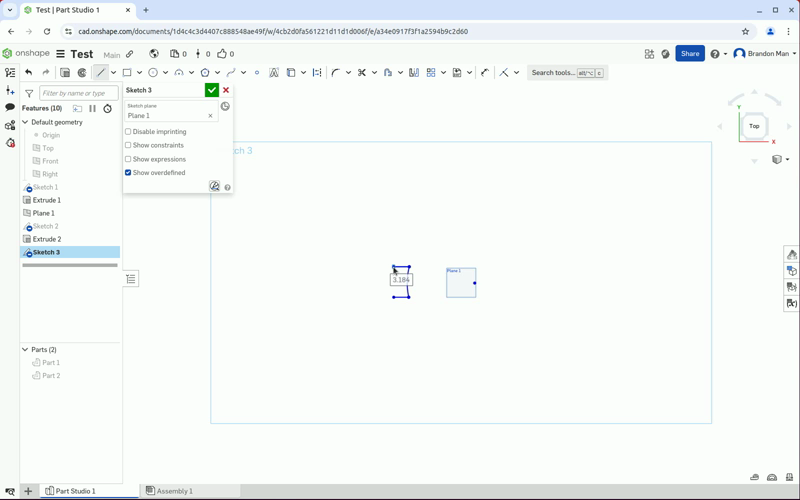
key(a)
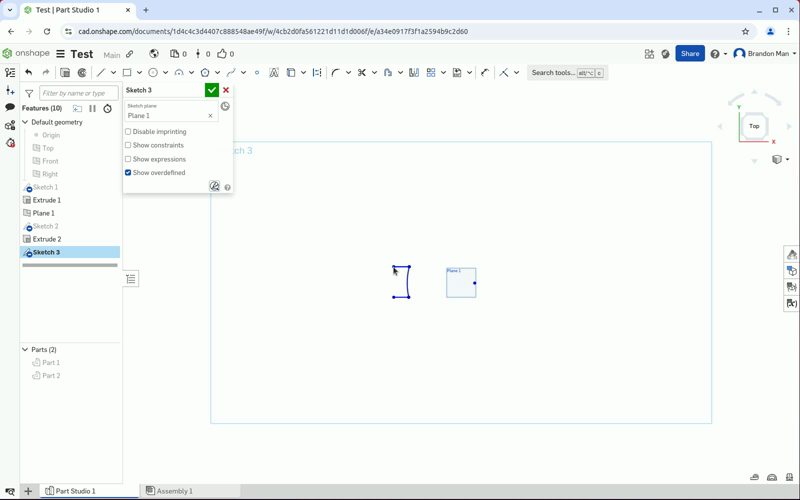
mouse_move(393, 266)
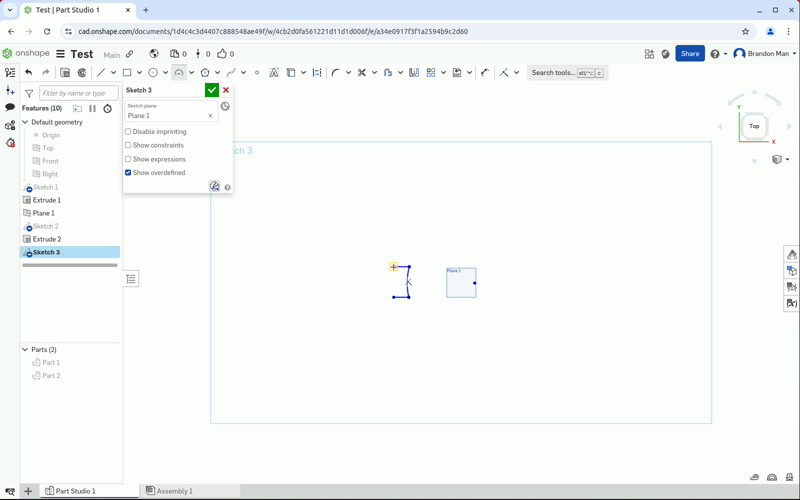
click(393, 266)
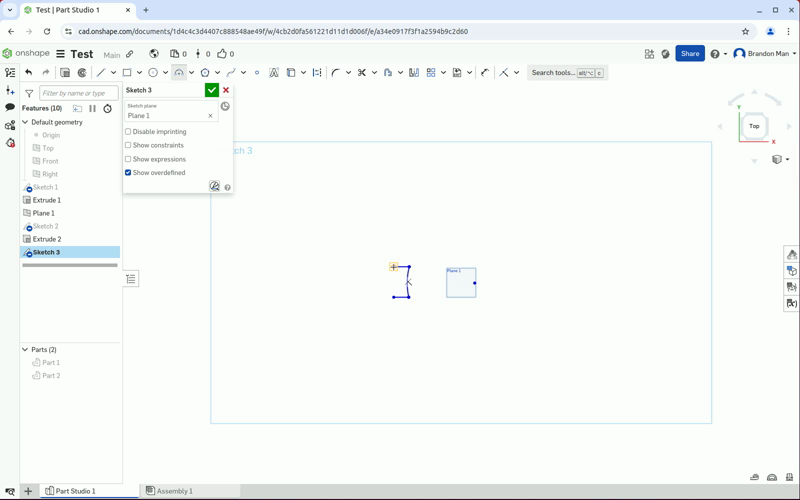
mouse_move(393, 297)
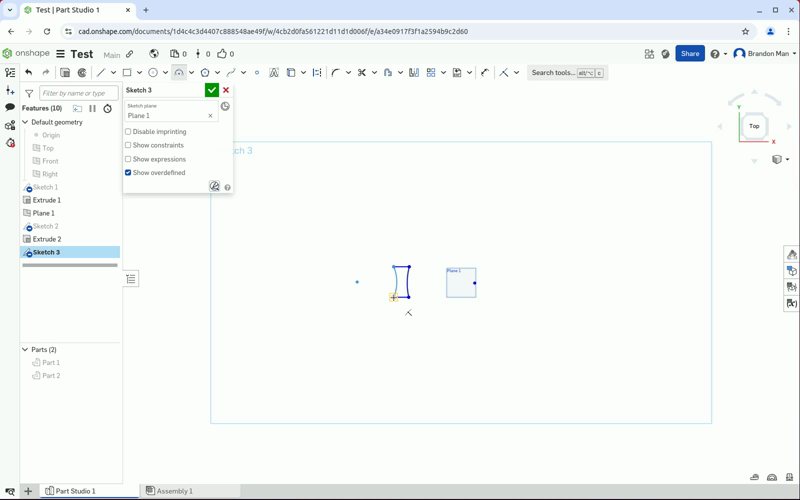
click(393, 297)
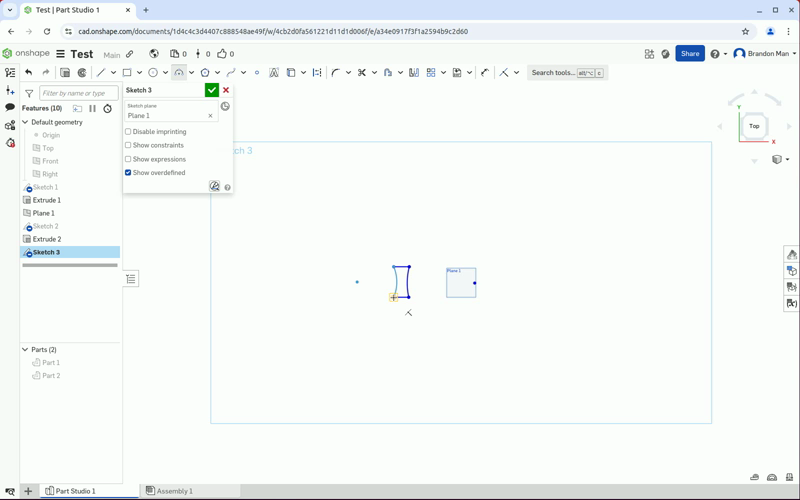
key_down(shift)
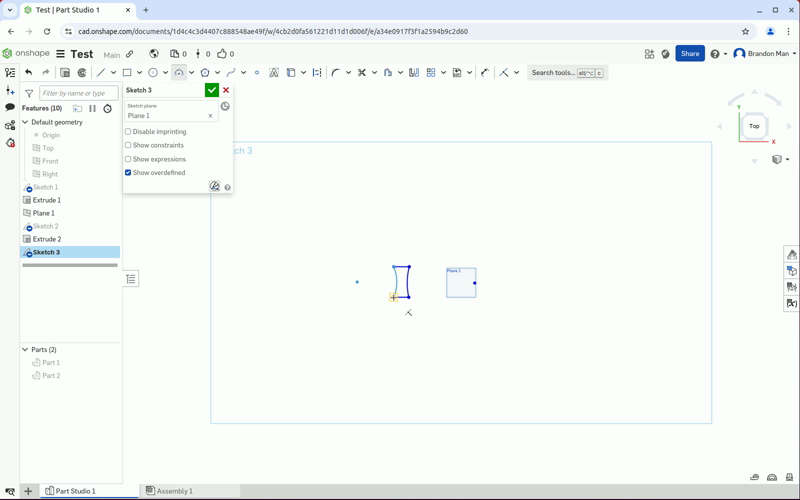
mouse_move(378, 282)
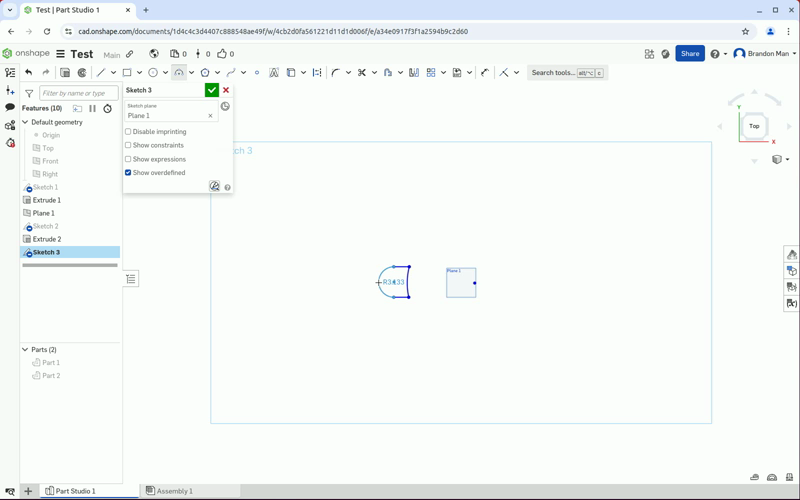
click(378, 282)
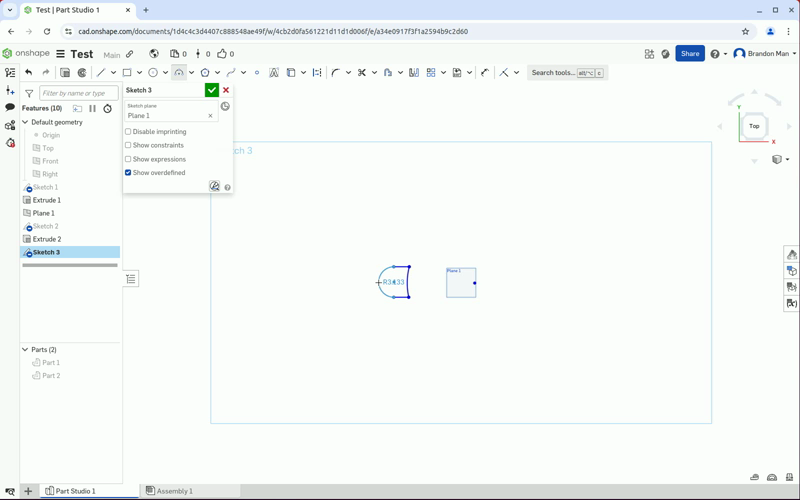
key_up(shift)
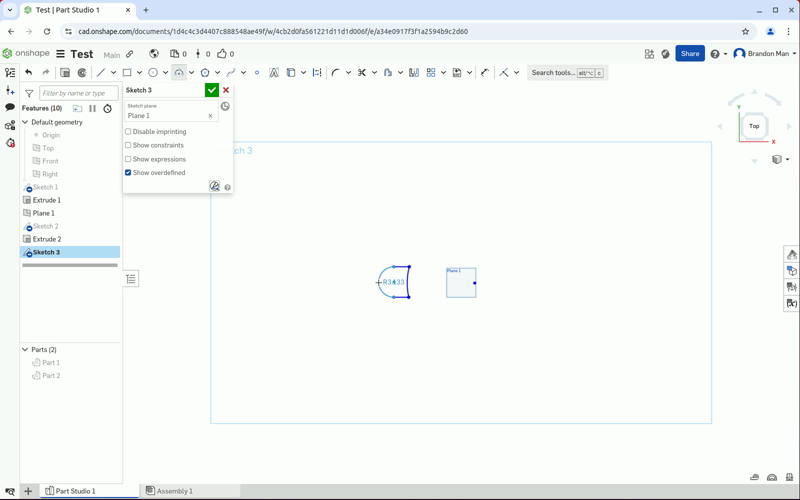
key(esc)
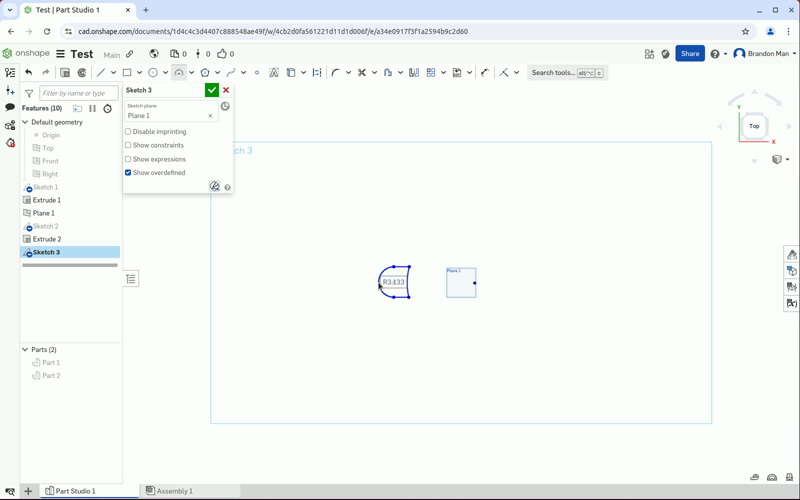
key(c)
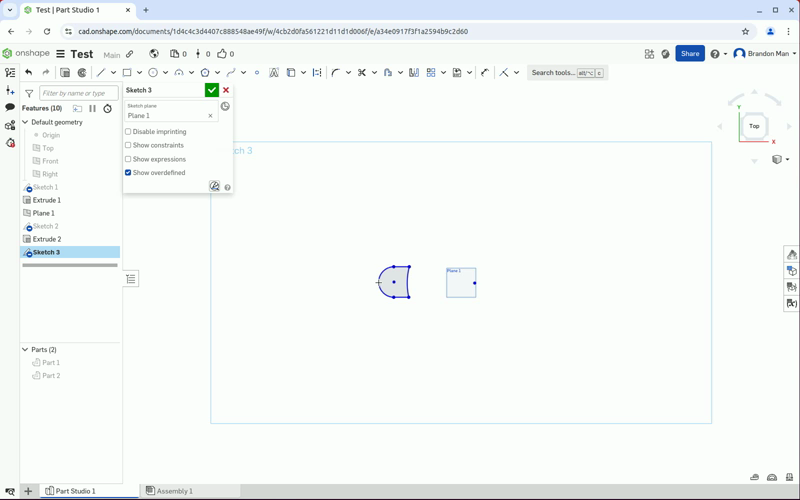
key_down(shift)
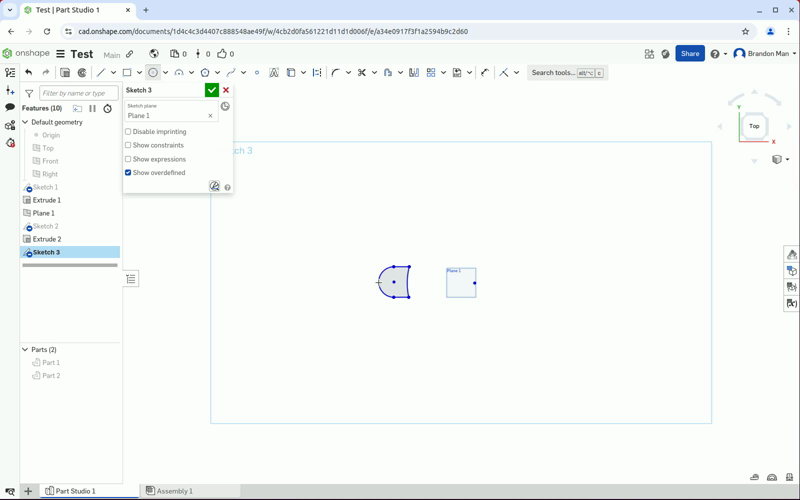
mouse_move(393, 281)
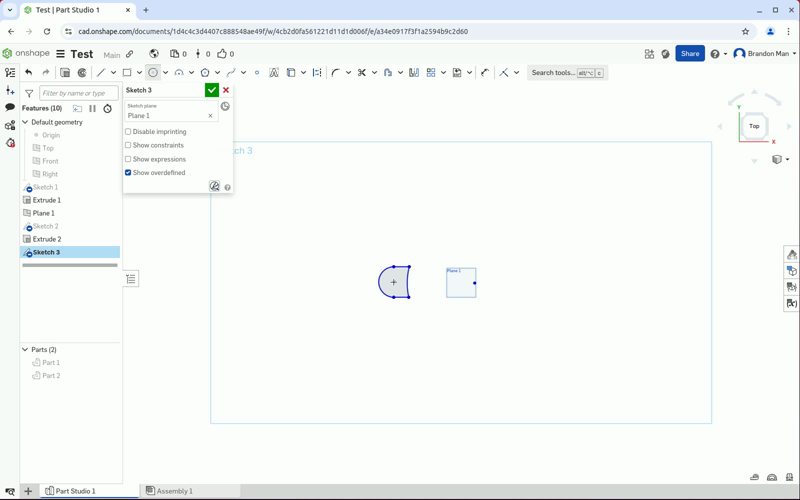
click(393, 281)
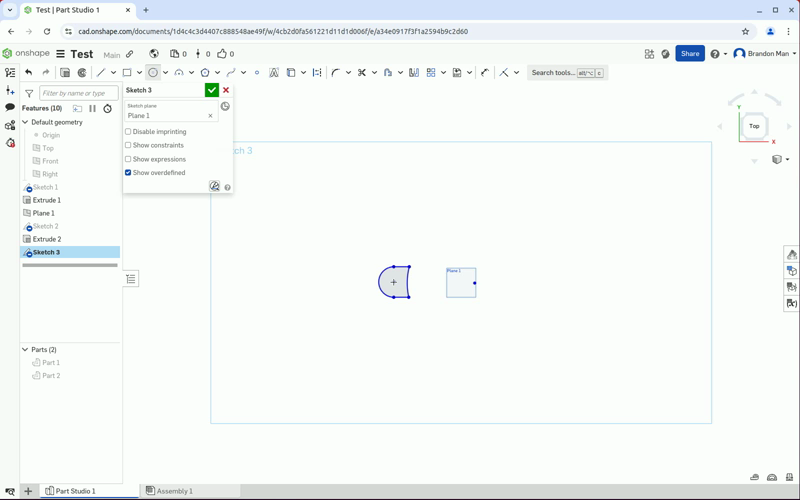
key_up(shift)
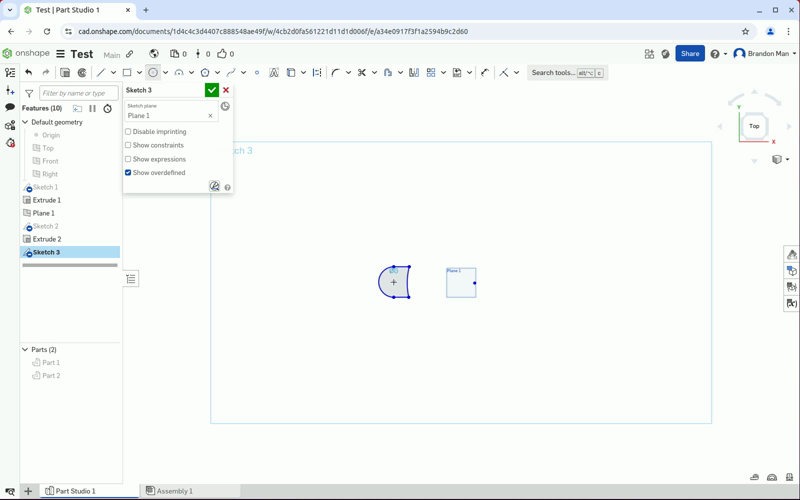
mouse_move(401, 281)
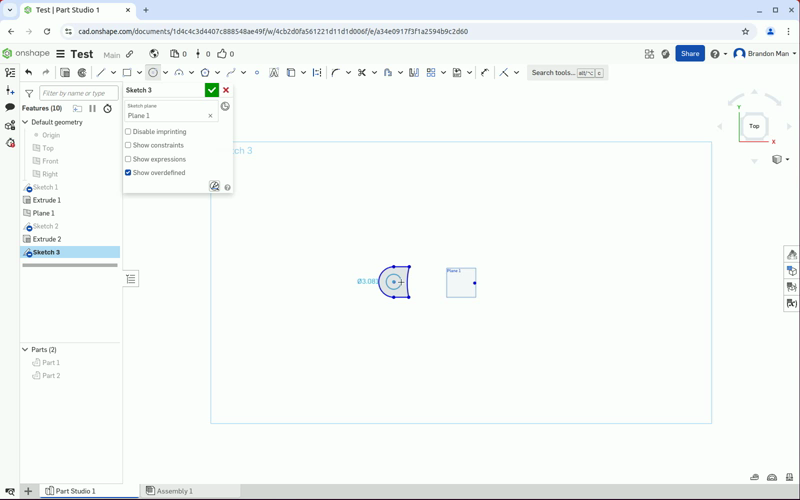
click(401, 281)
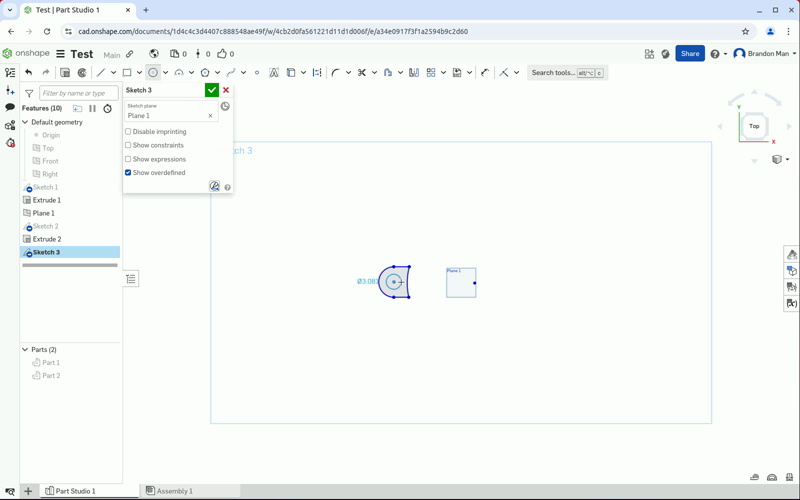
key(esc)
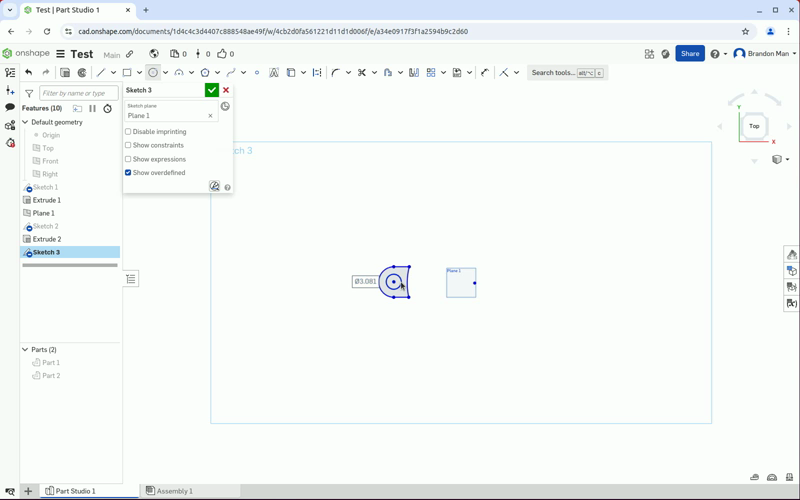
mouse_move(386, 294)
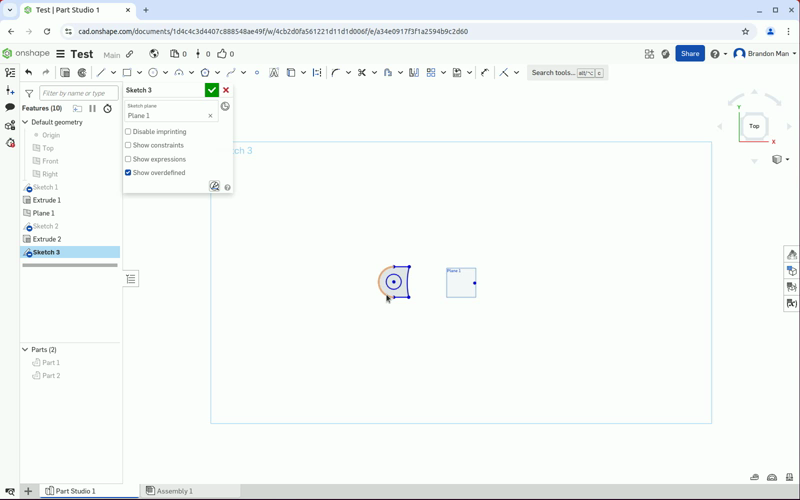
scroll(6)
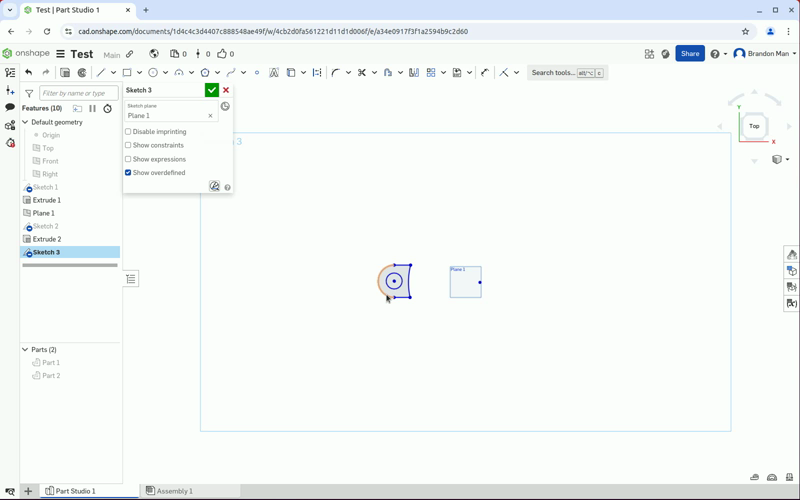
scroll(6)
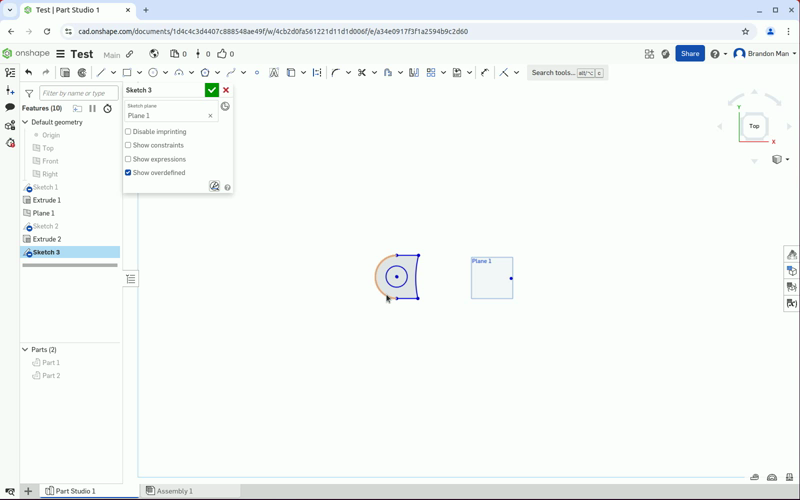
scroll(6)
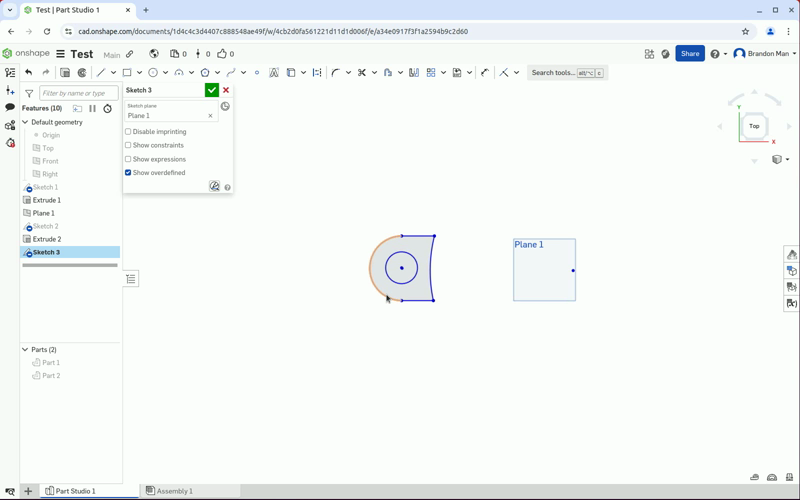
scroll(6)
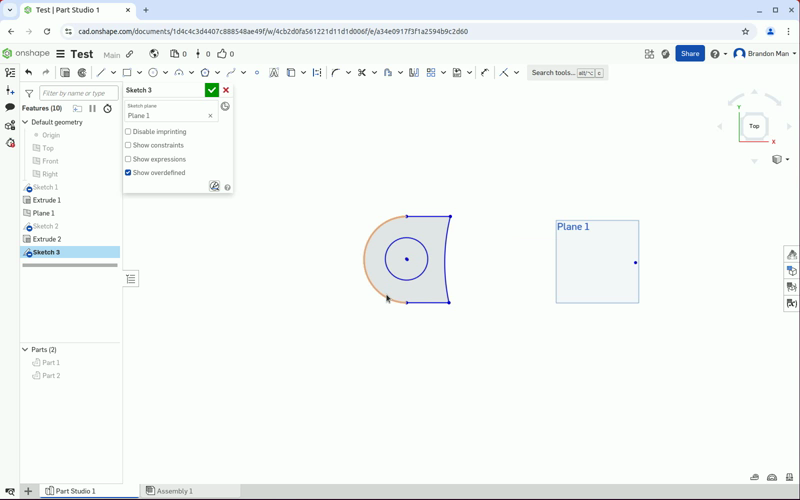
scroll(6)
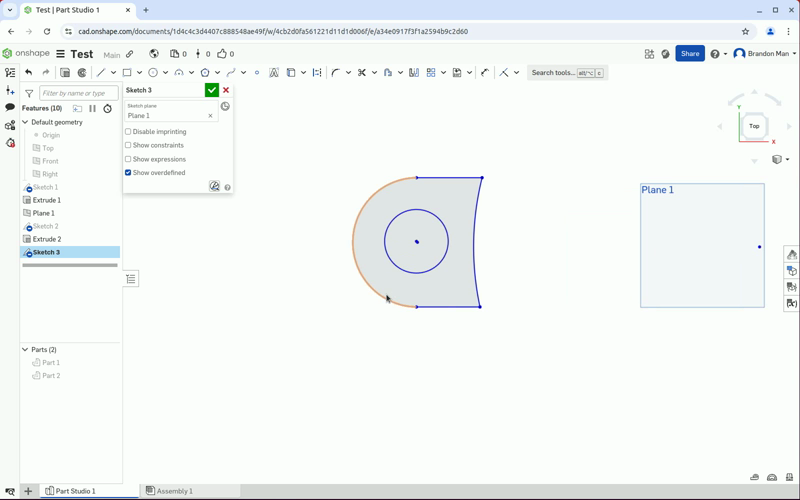
scroll(6)
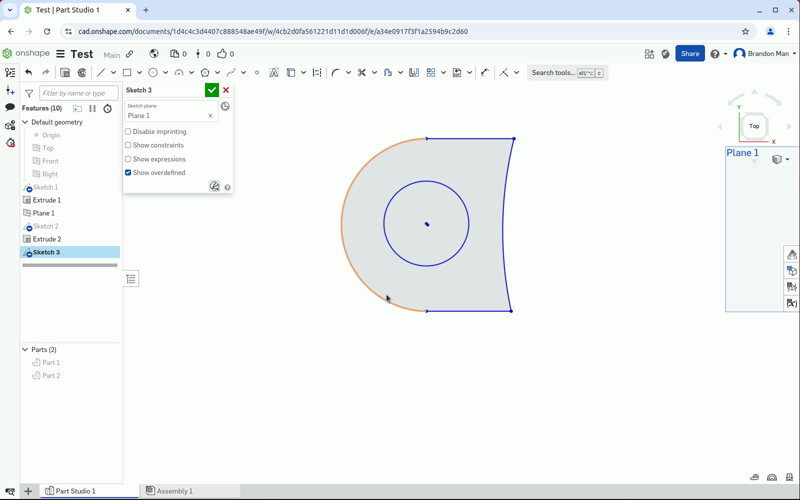
scroll(6)
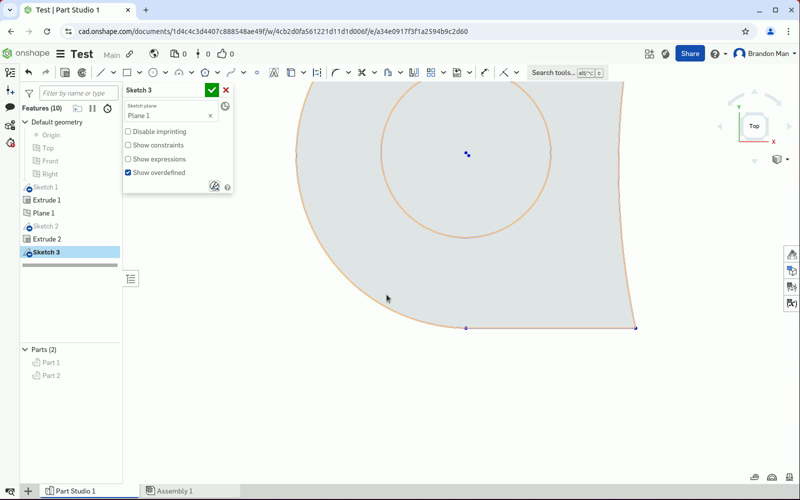
click(386, 294)
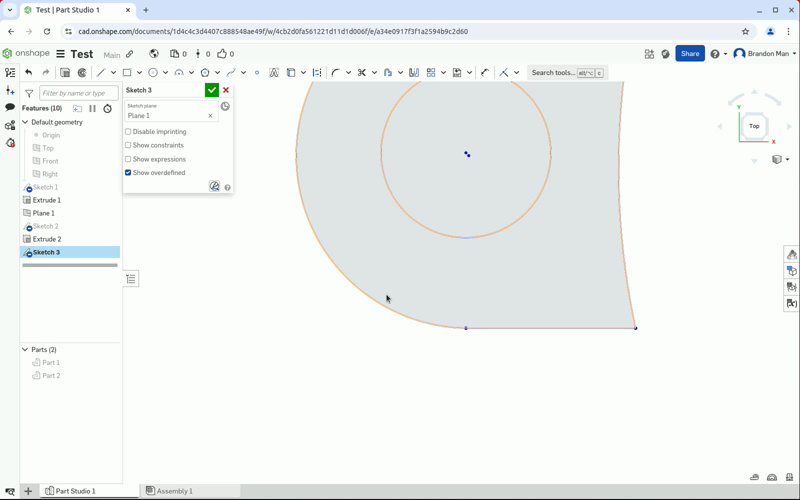
scroll(-6)
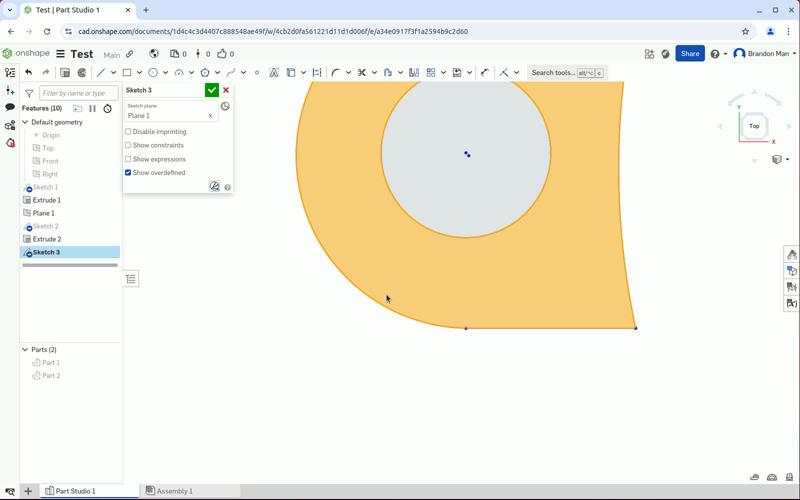
scroll(-6)
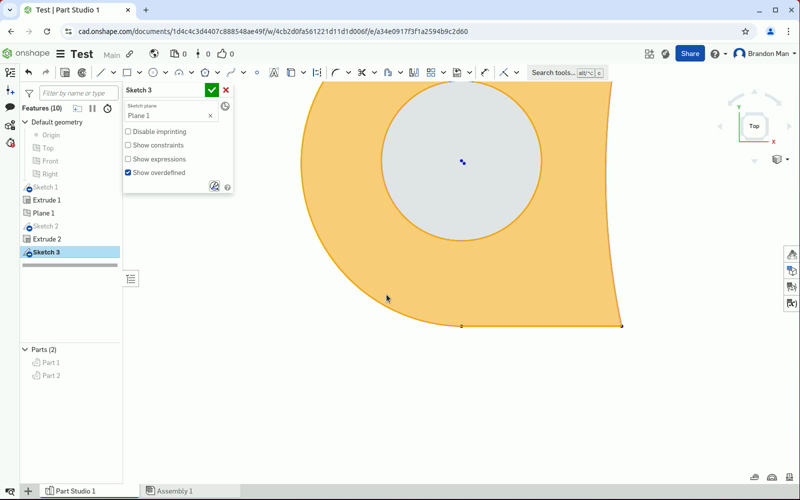
scroll(-6)
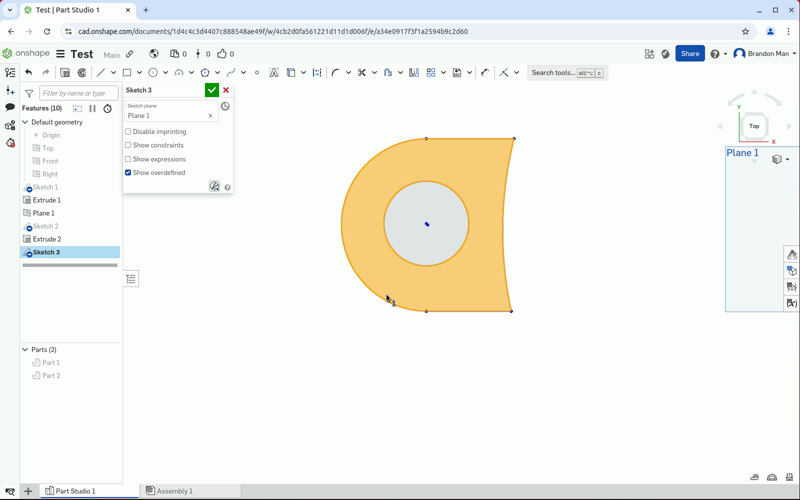
scroll(-6)
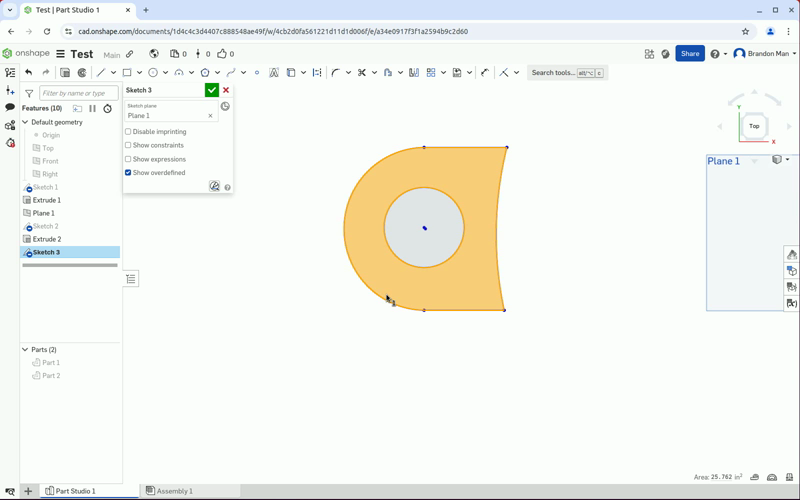
scroll(-6)
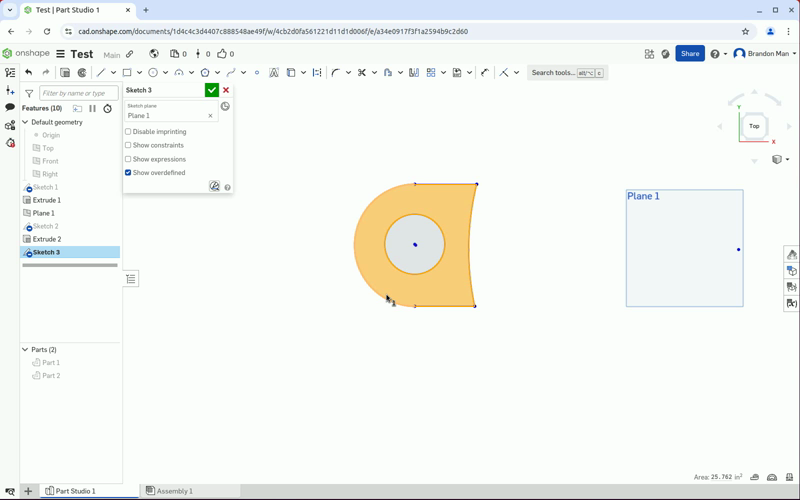
scroll(-6)
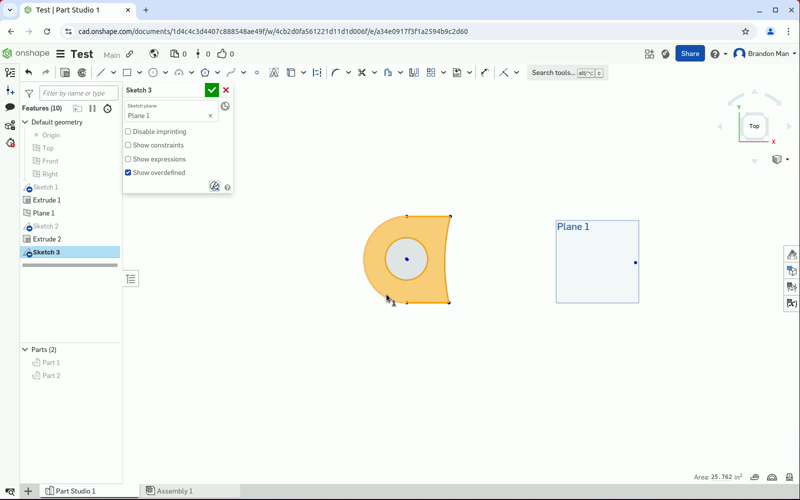
scroll(-6)
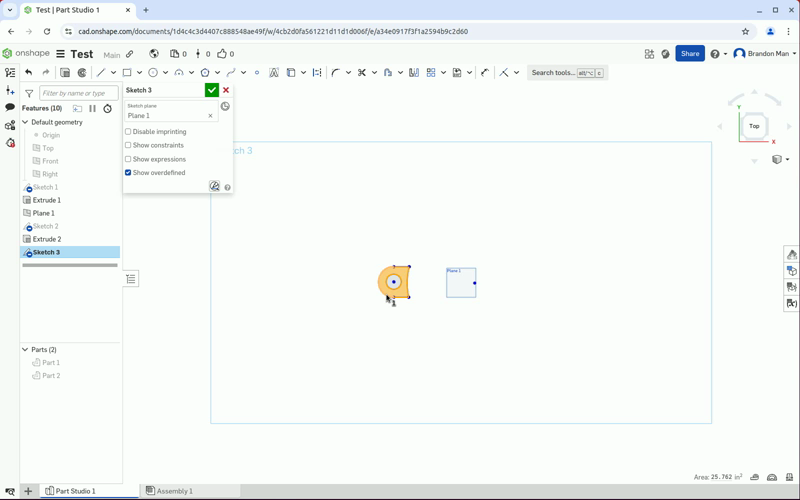
mouse_move(73, 352)
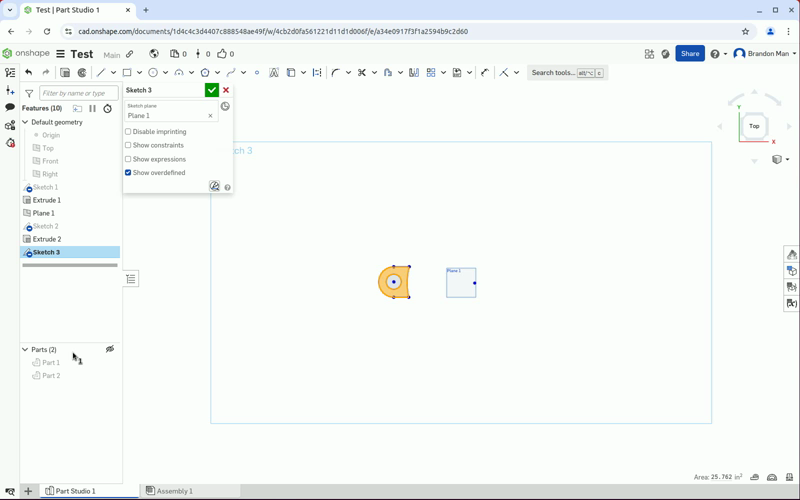
key(shift+y)
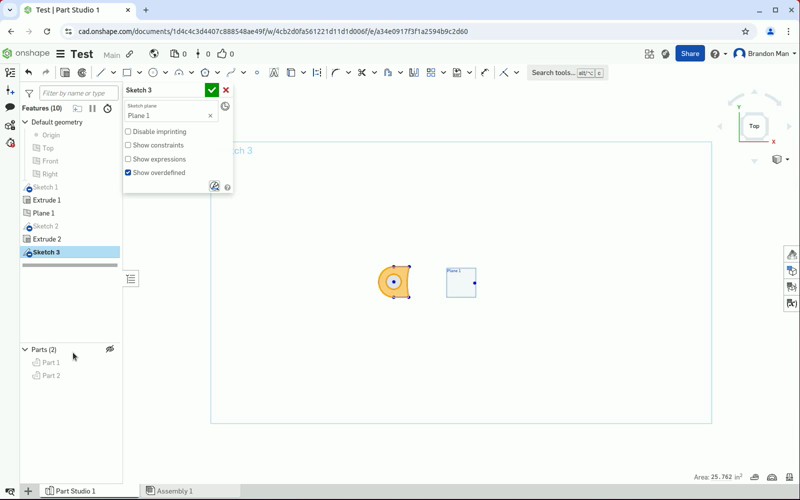
key(shift+e)
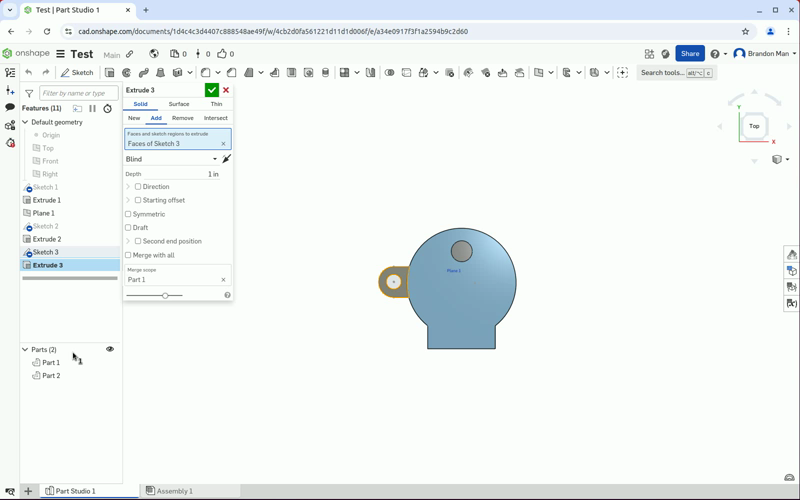
mouse_move(143, 106)
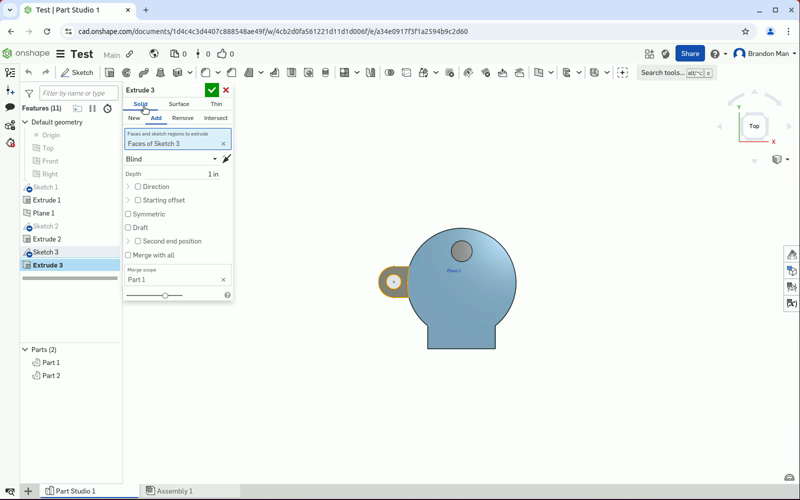
click(143, 106)
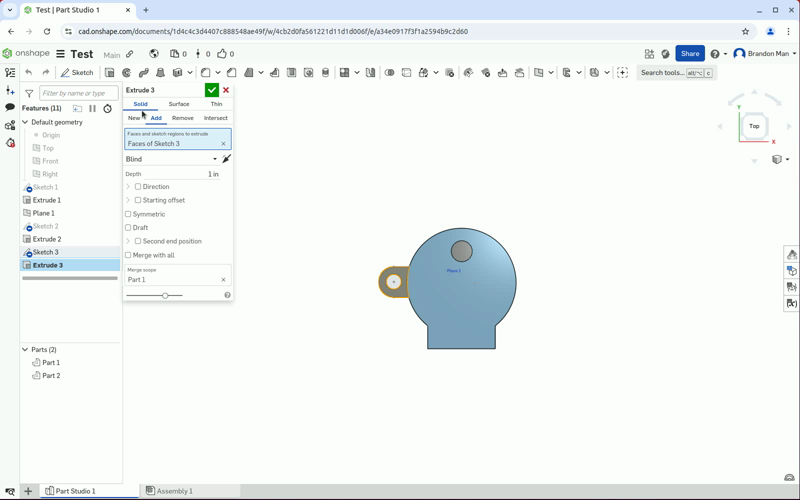
mouse_move(137, 120)
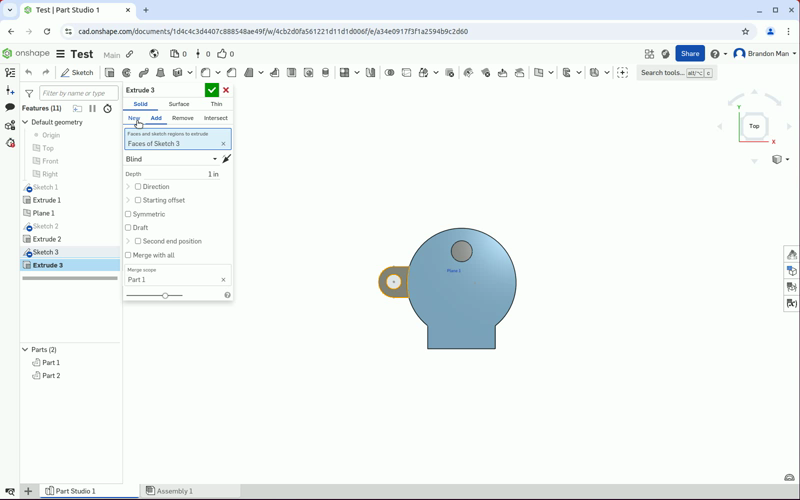
click(137, 120)
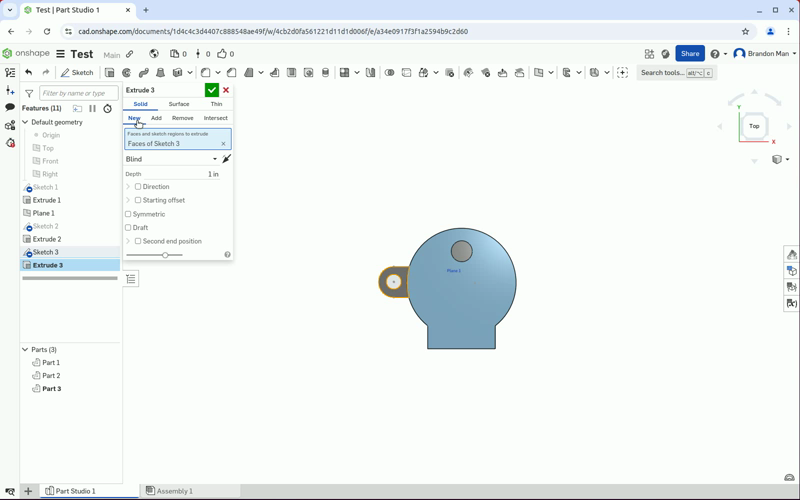
key(tab, 4)
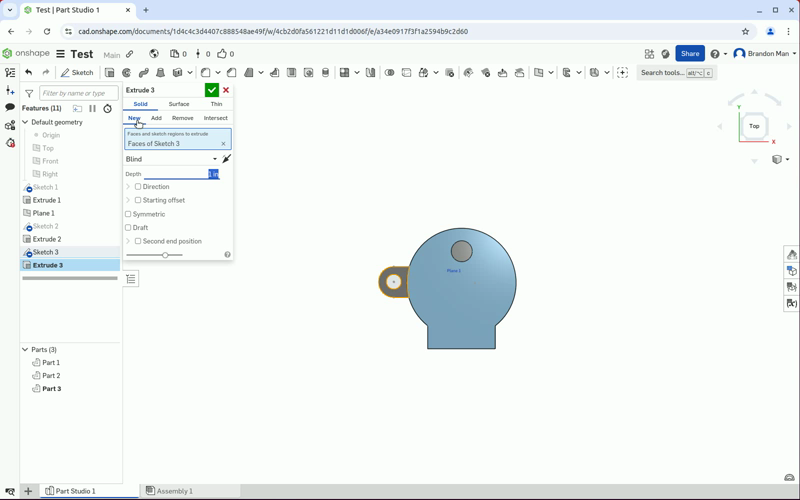
text(-0.722)
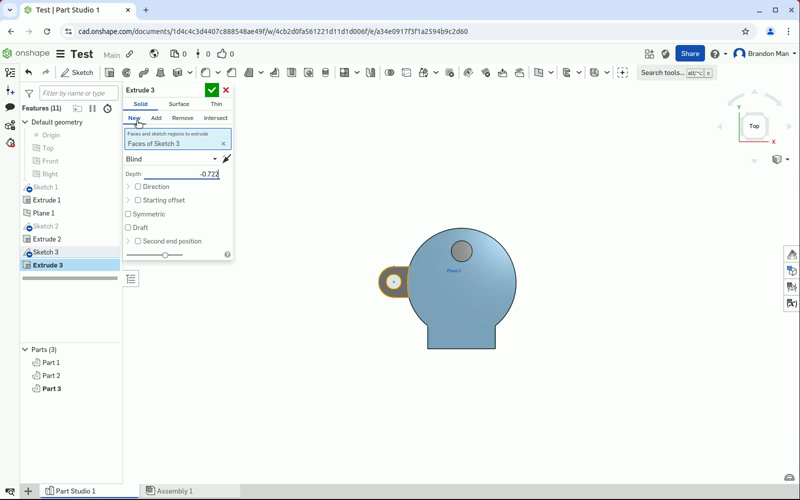
key(enter)
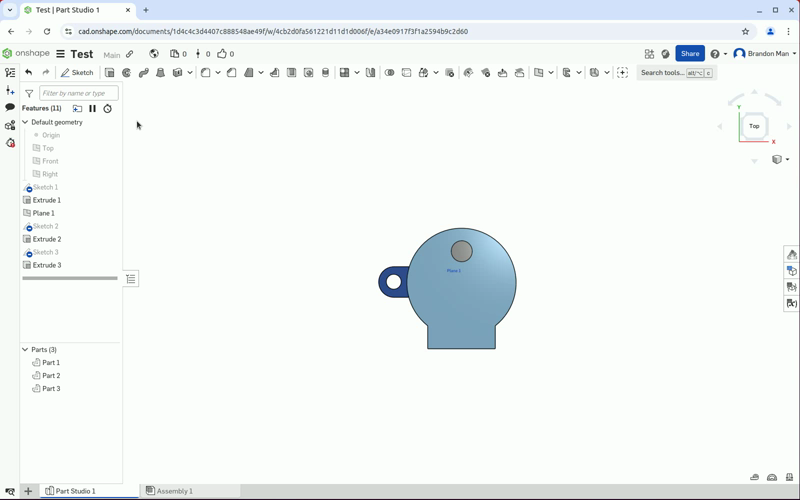
key(shift+h)
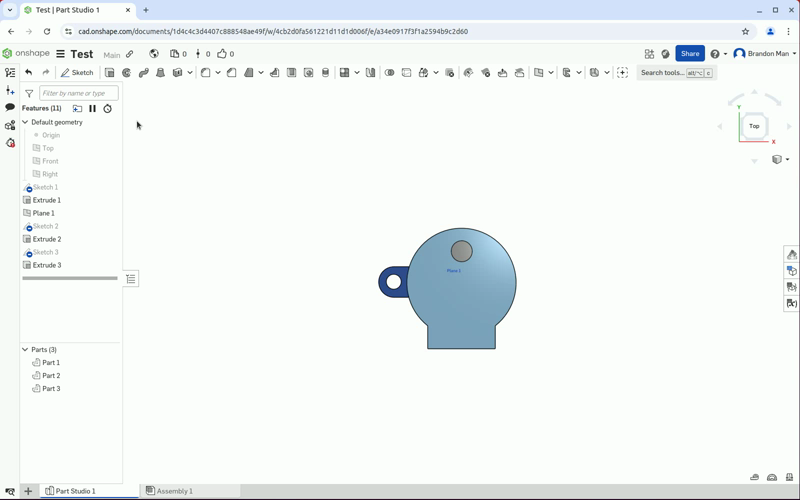
key(shift+h)
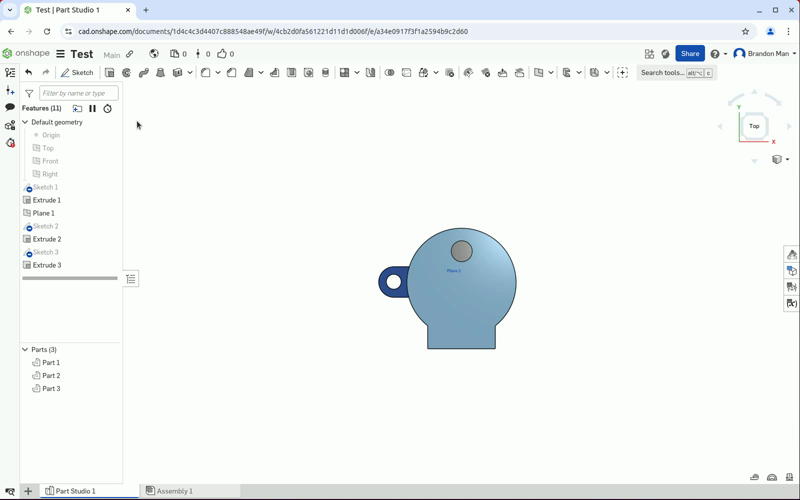
mouse_move(73, 189)
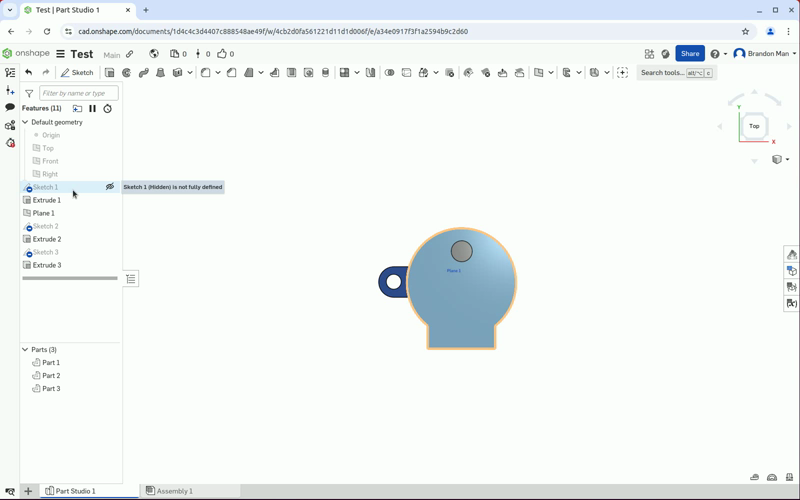
click(73, 189)
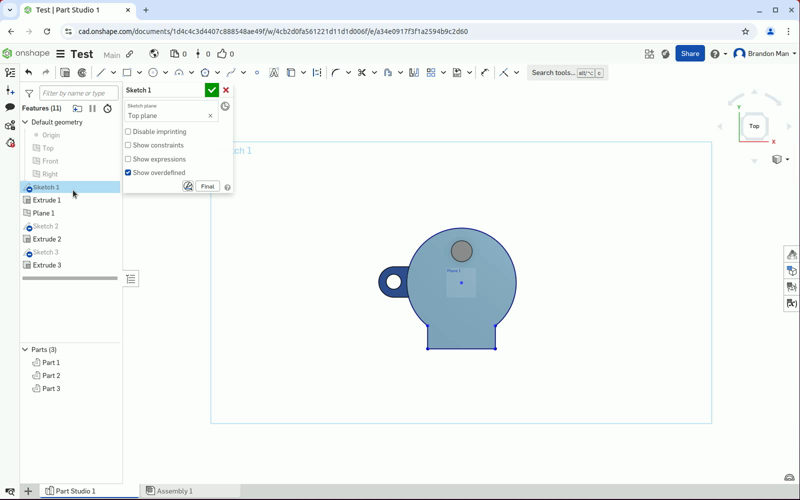
mouse_move(229, 92)
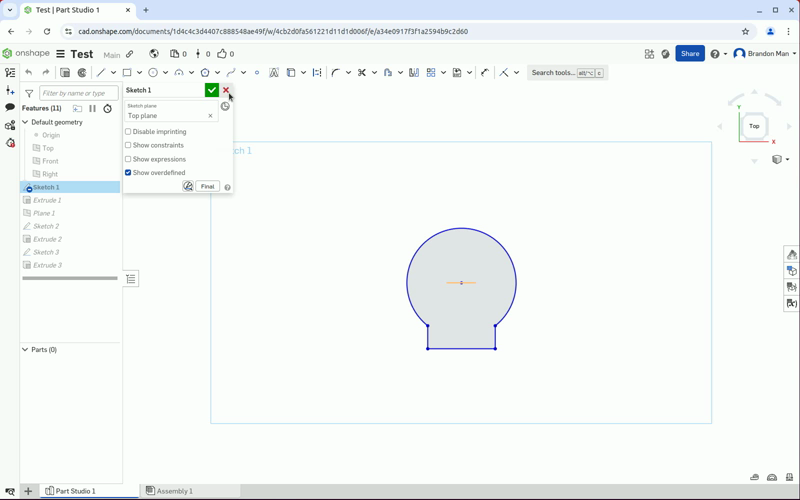
click(229, 92)
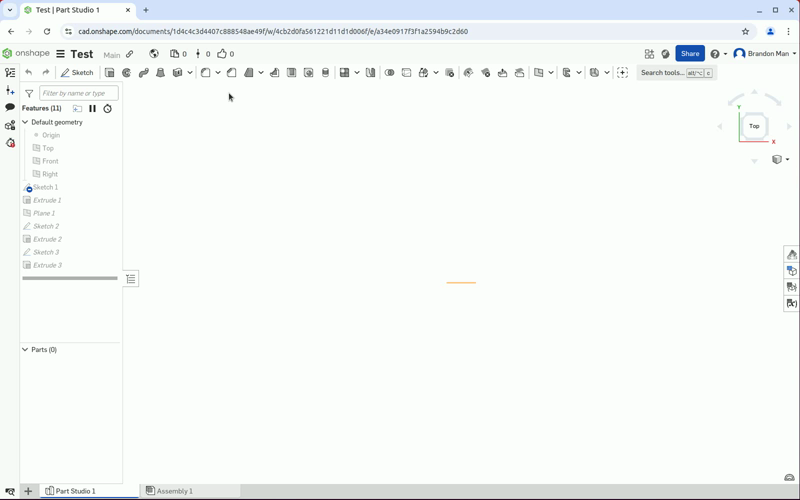
key(shift+s)
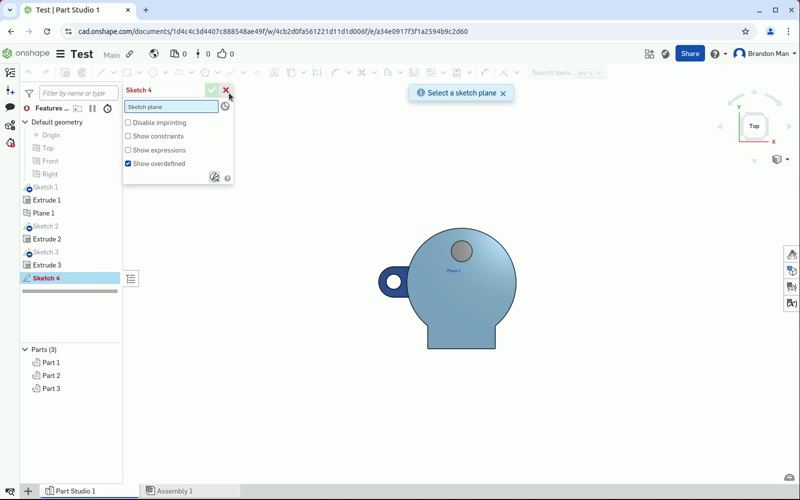
mouse_move(73, 215)
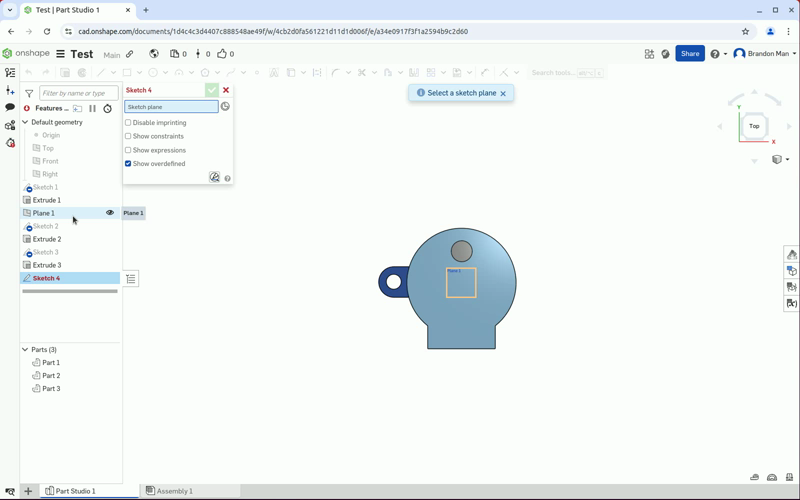
click(73, 215)
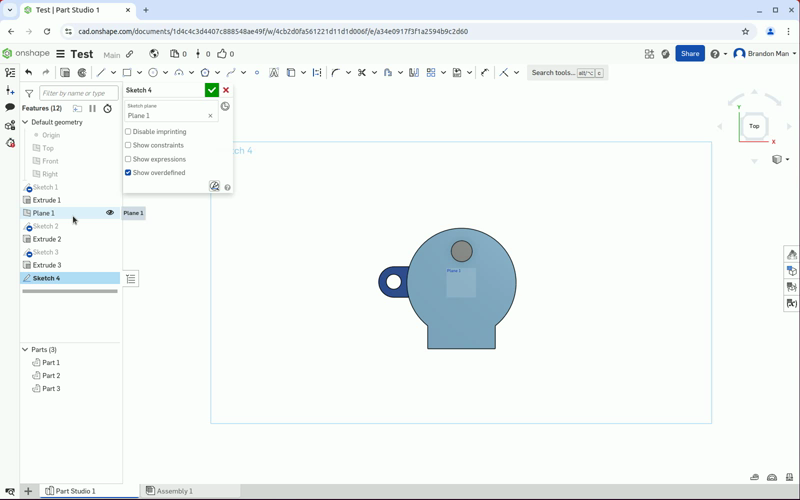
mouse_move(73, 352)
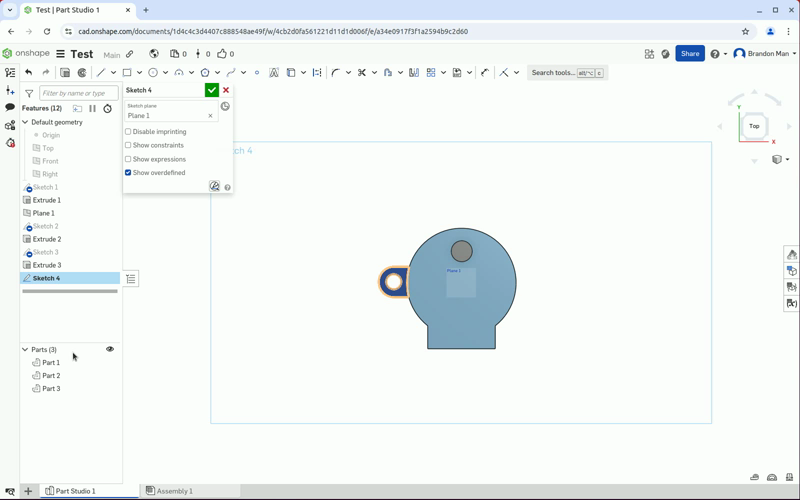
key(y)
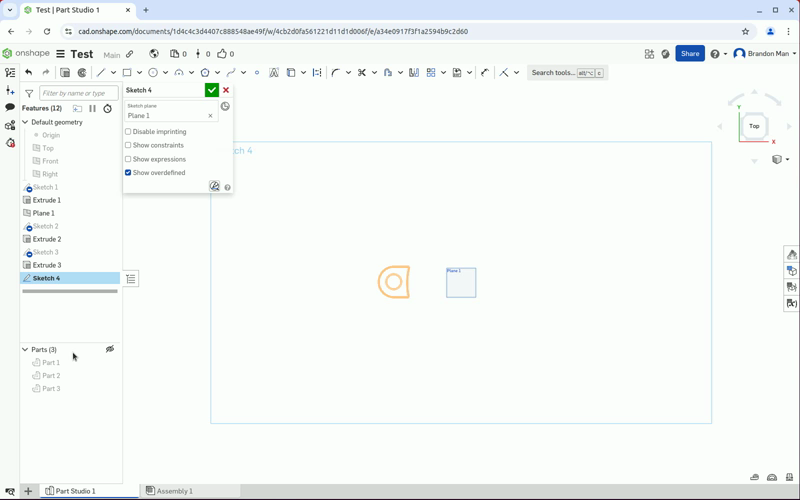
key(a)
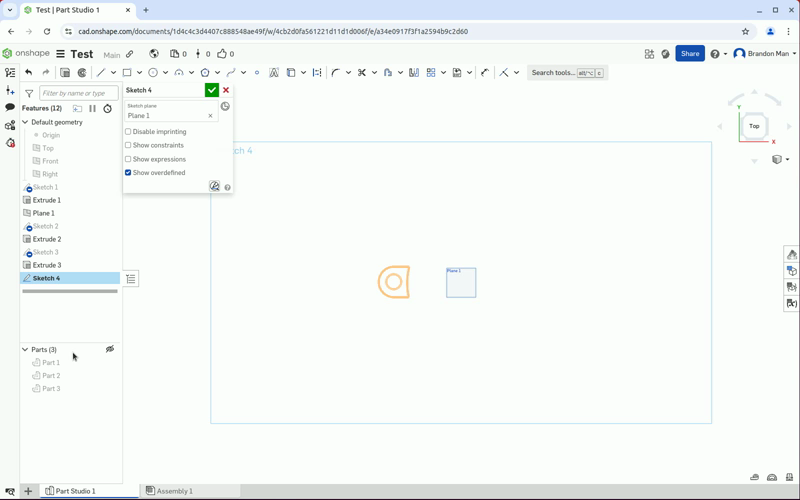
key_down(shift)
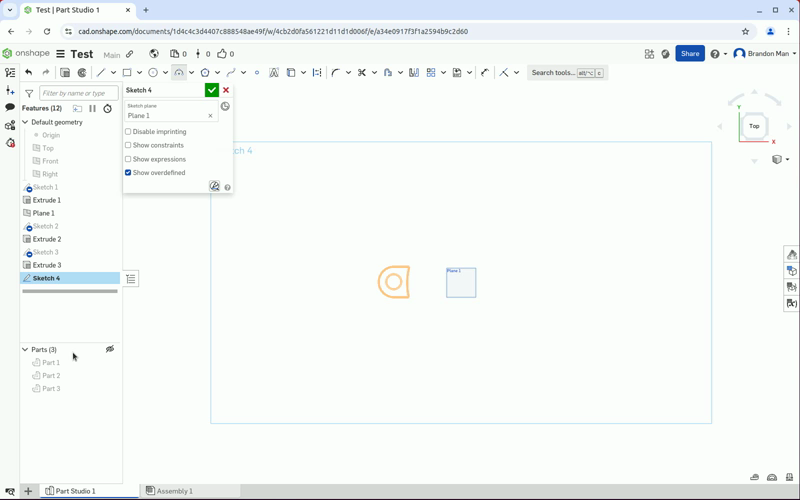
mouse_move(512, 267)
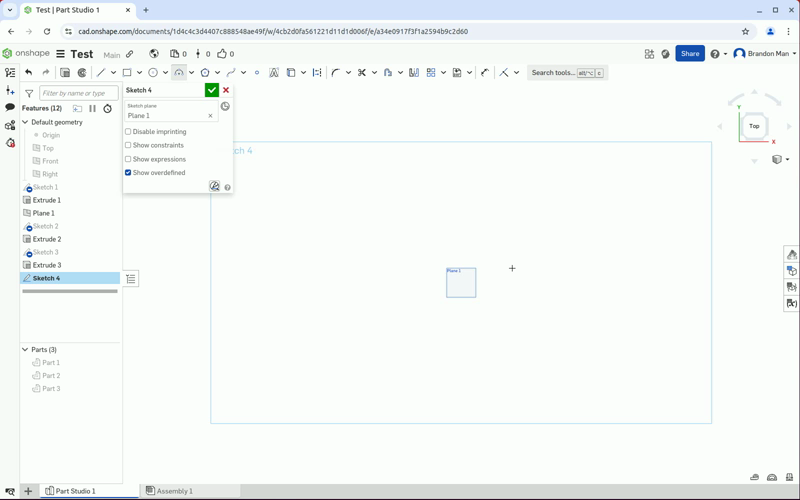
click(512, 267)
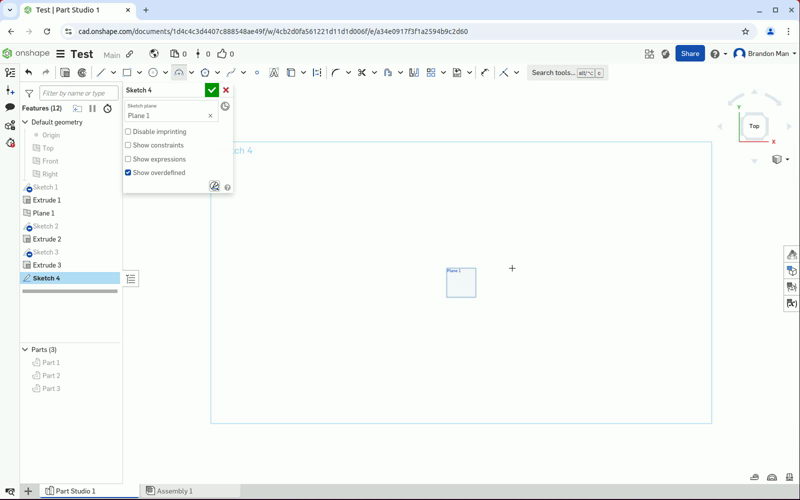
key_up(shift)
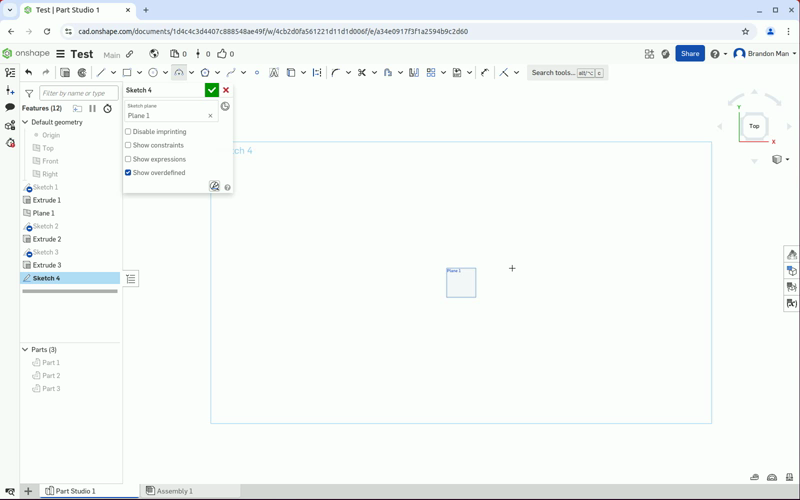
key_down(shift)
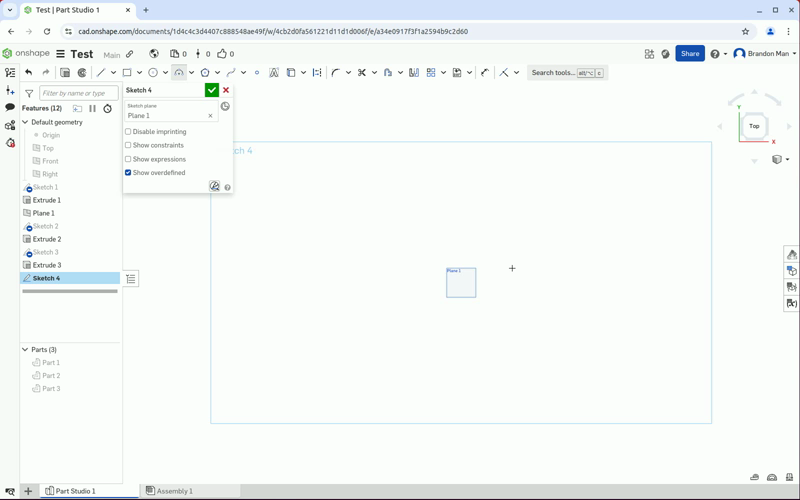
mouse_move(512, 297)
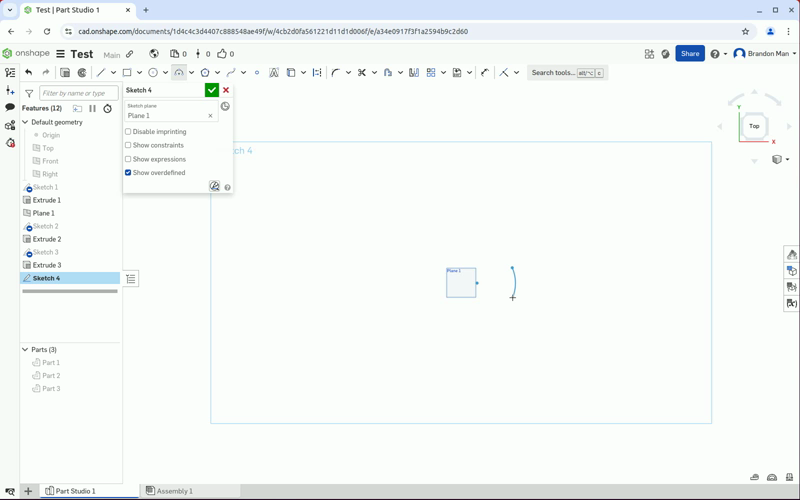
click(512, 297)
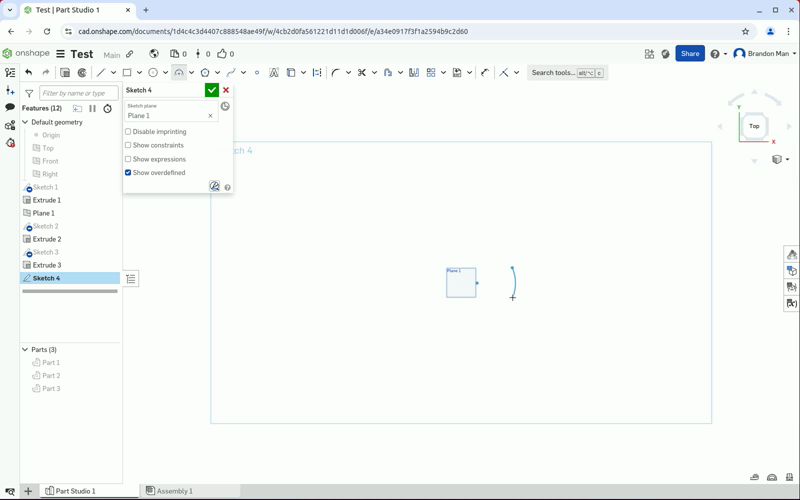
mouse_move(514, 282)
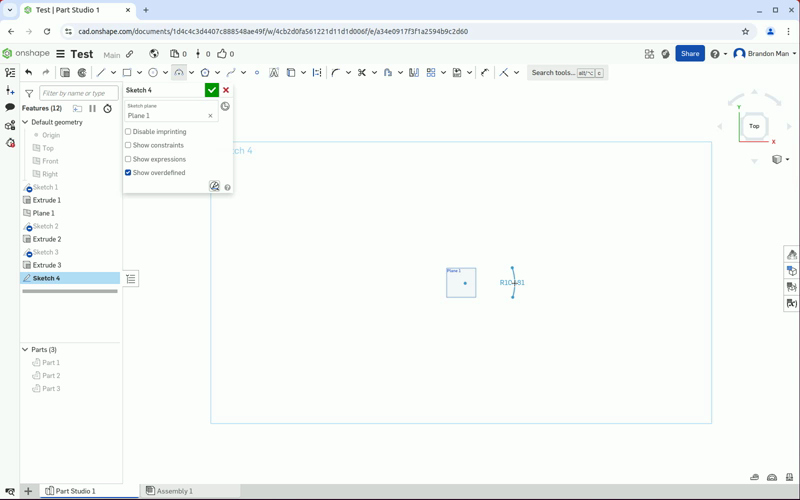
click(514, 282)
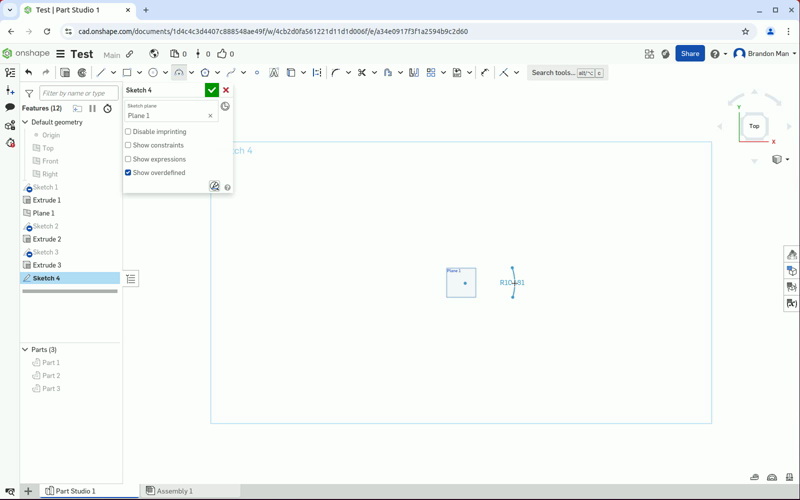
key_up(shift)
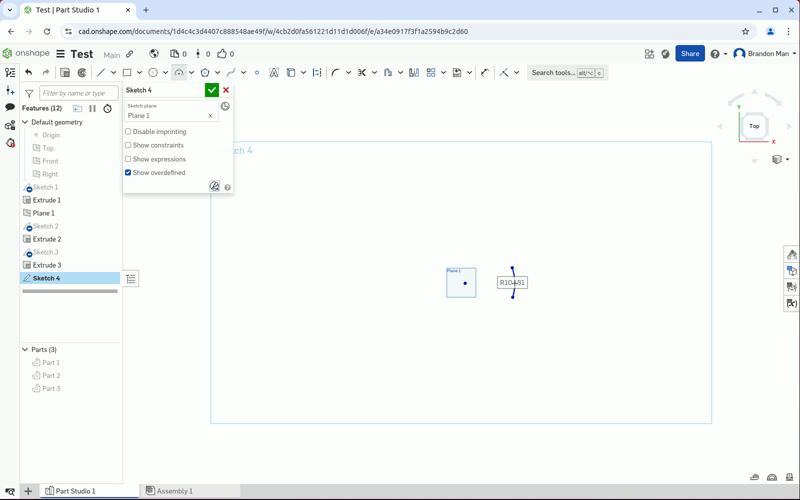
key(esc)
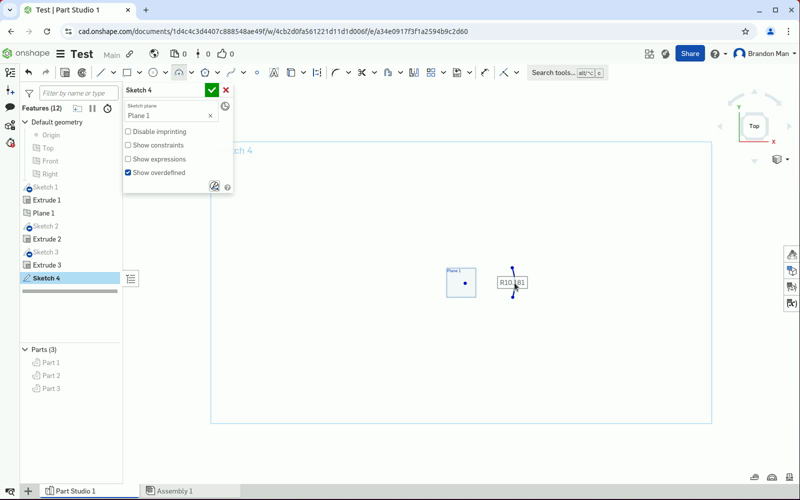
key(l)
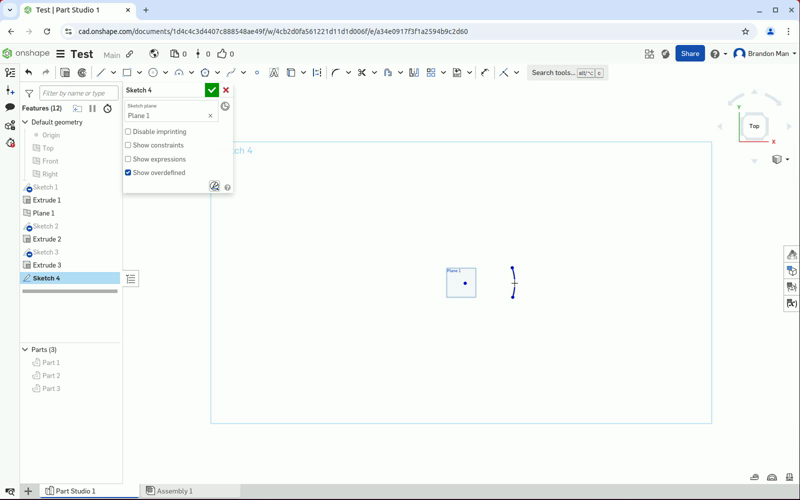
mouse_move(512, 297)
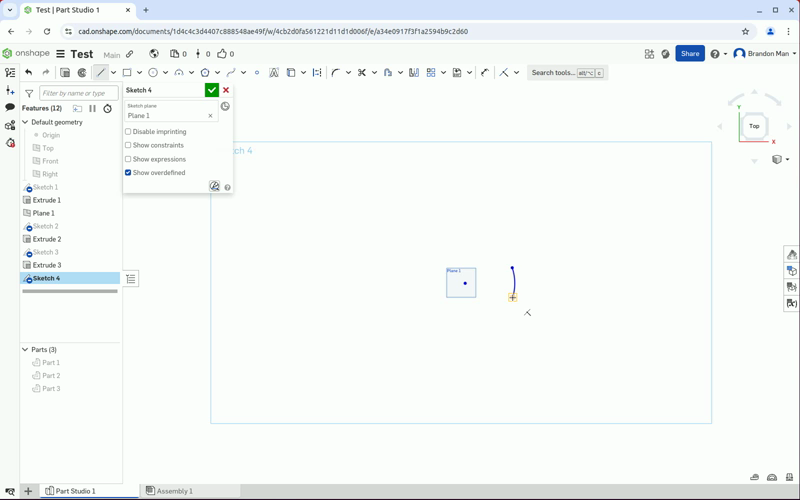
click(512, 297)
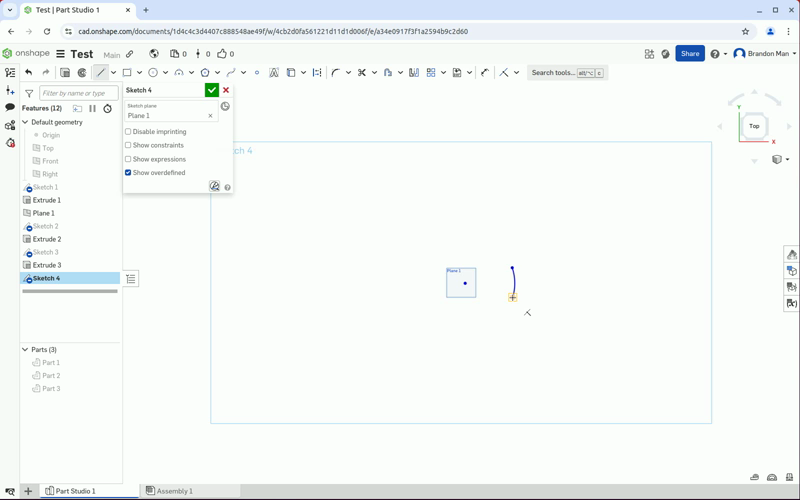
key_down(shift)
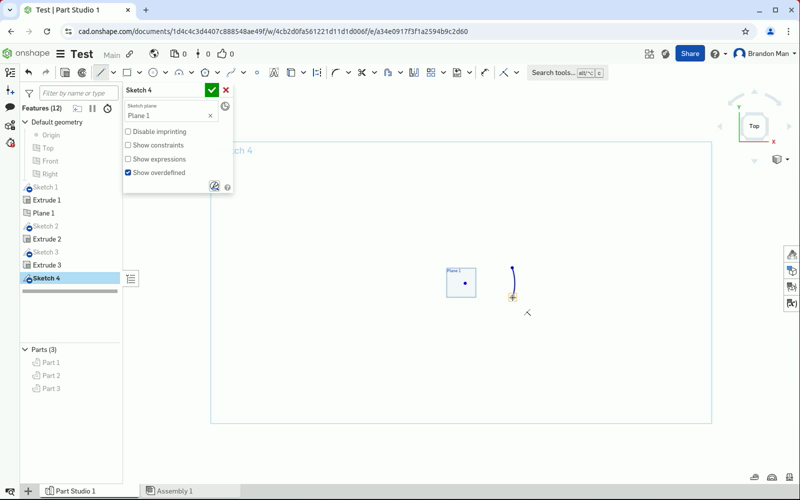
mouse_move(542, 297)
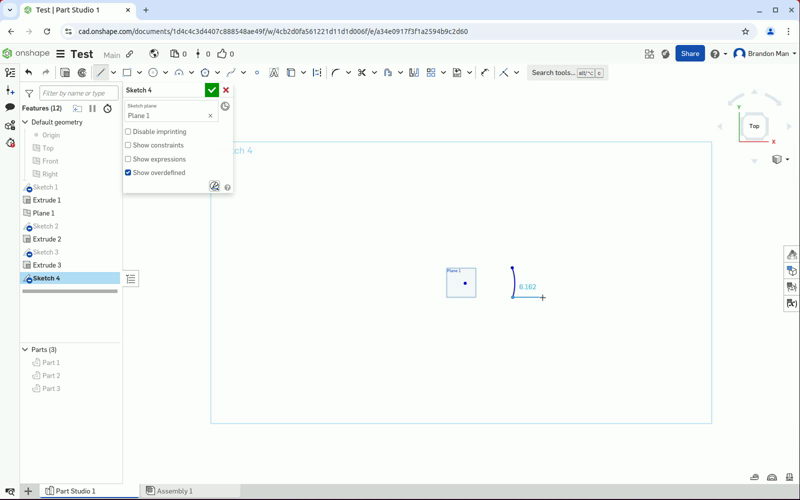
mouse_move(527, 297)
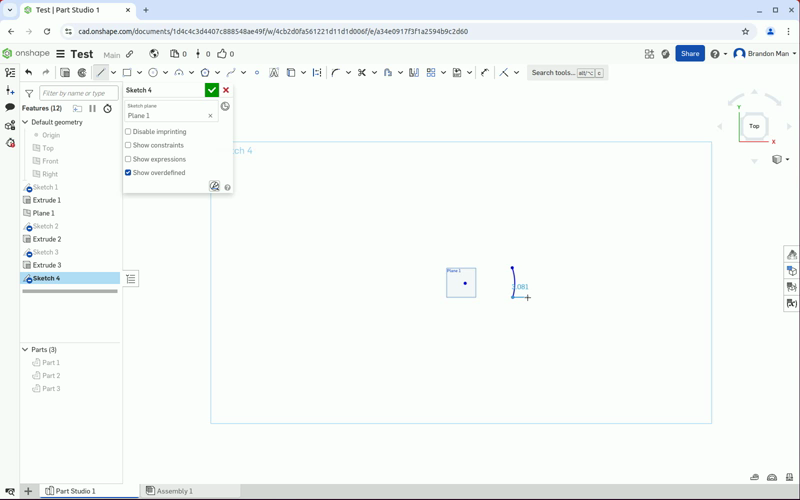
click(527, 297)
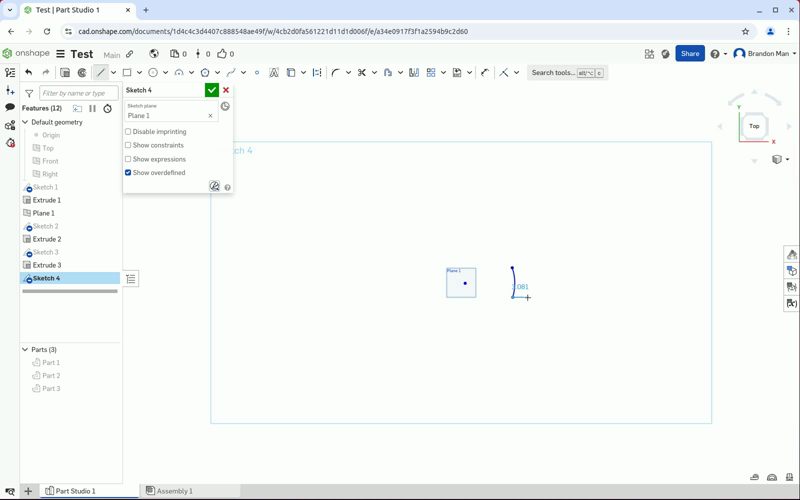
key_up(shift)
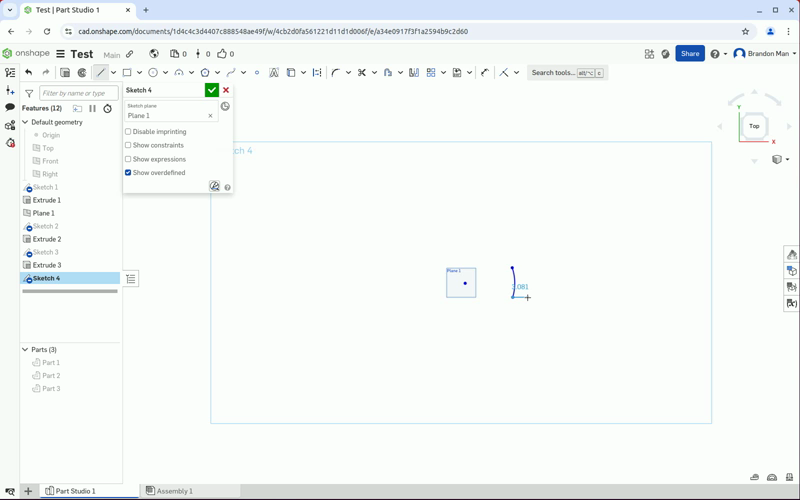
key(esc)
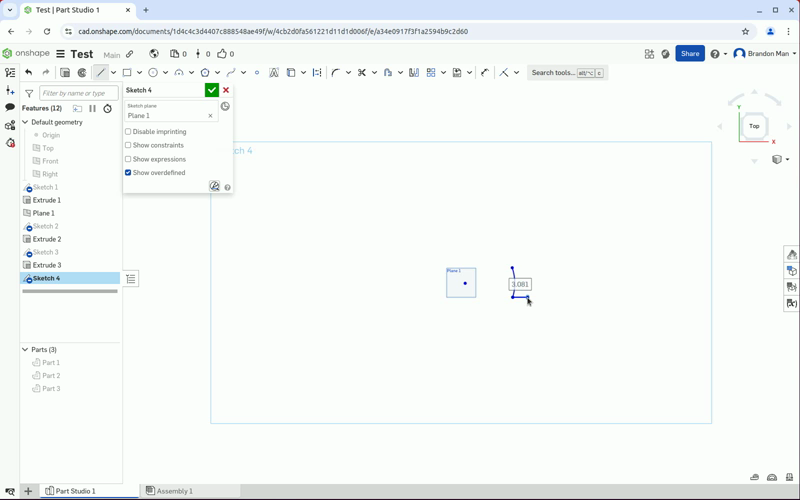
key(a)
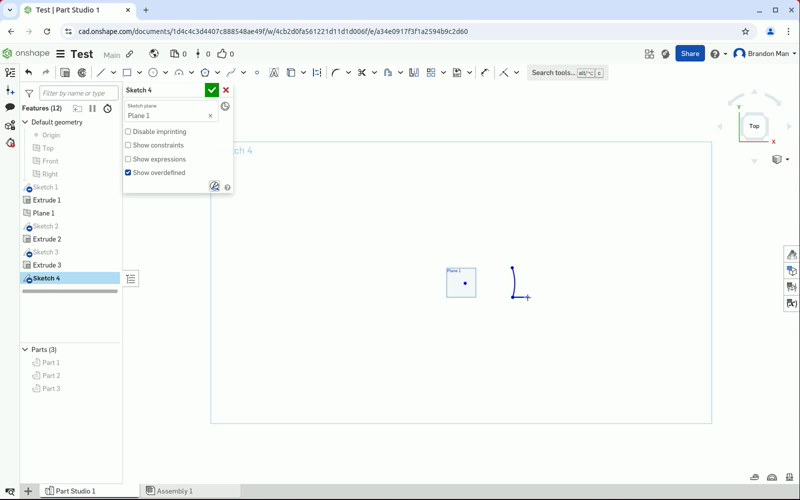
mouse_move(527, 297)
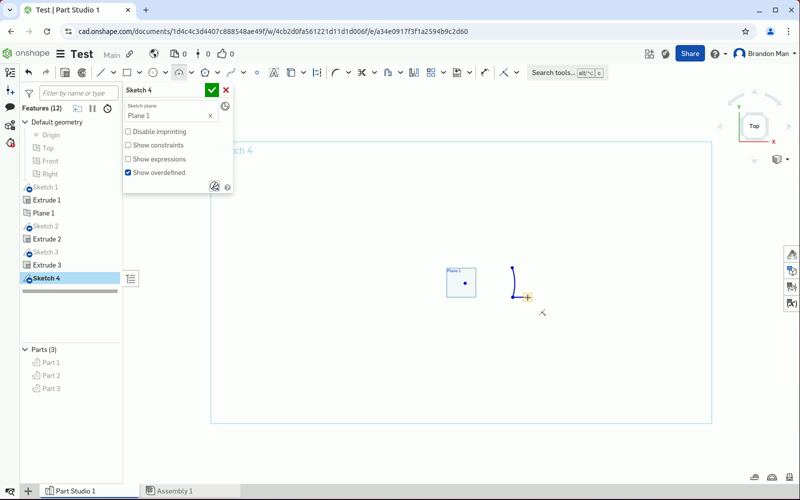
click(527, 297)
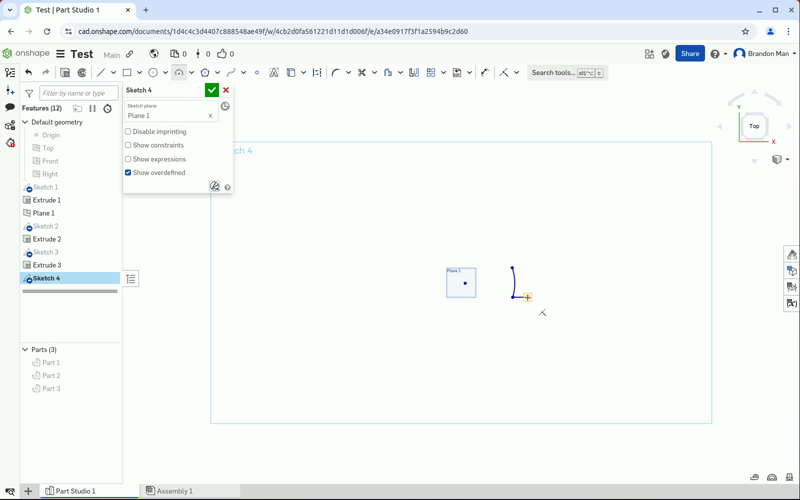
key_down(shift)
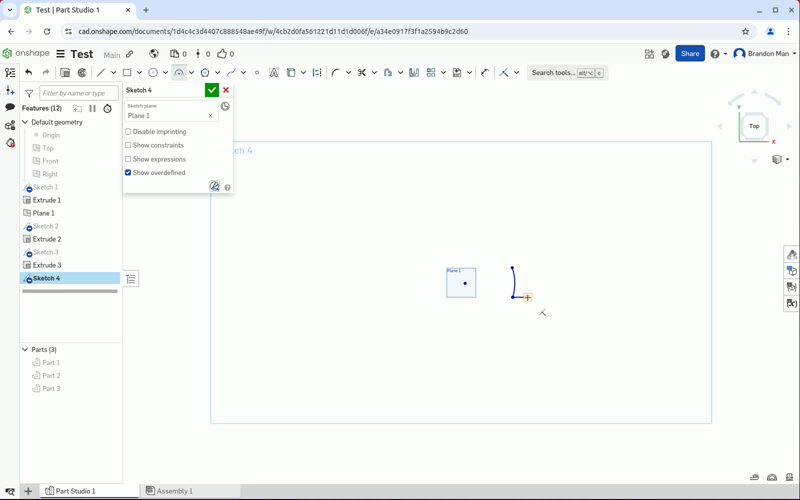
mouse_move(527, 267)
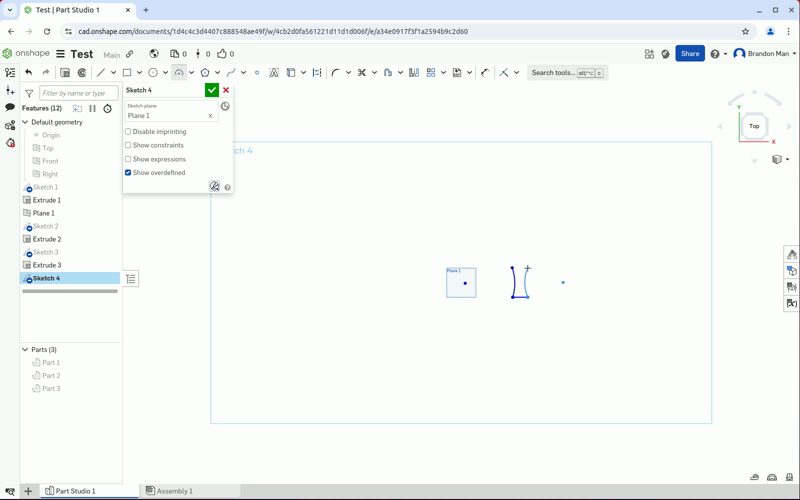
click(527, 267)
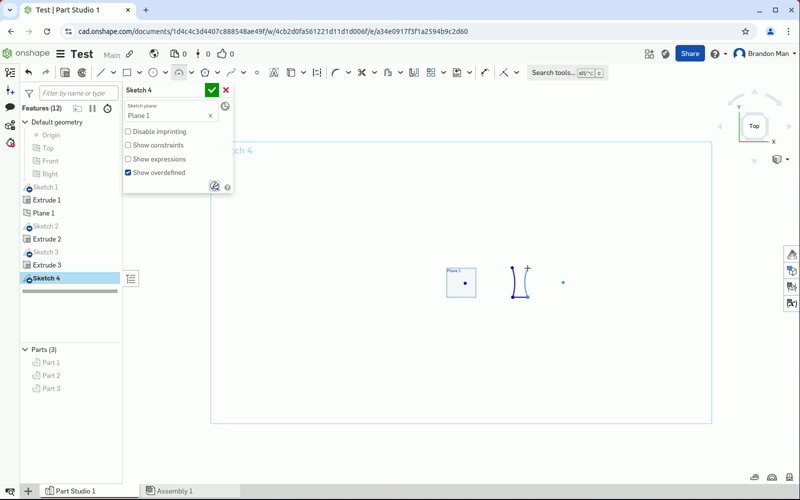
mouse_move(542, 282)
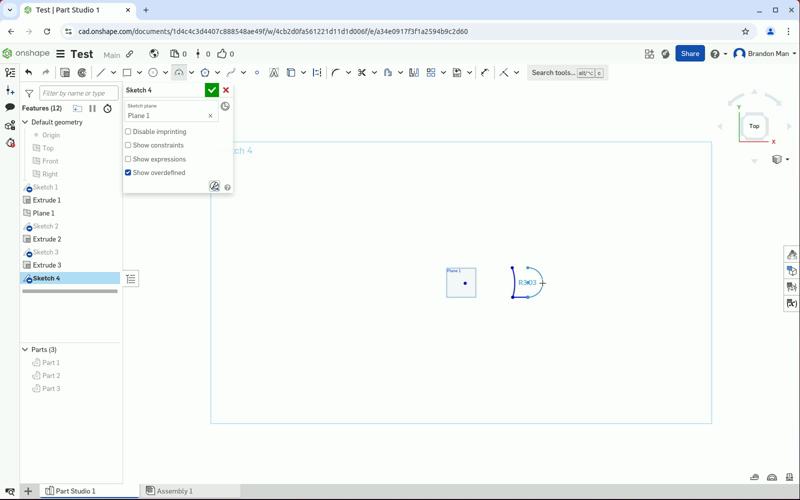
click(542, 282)
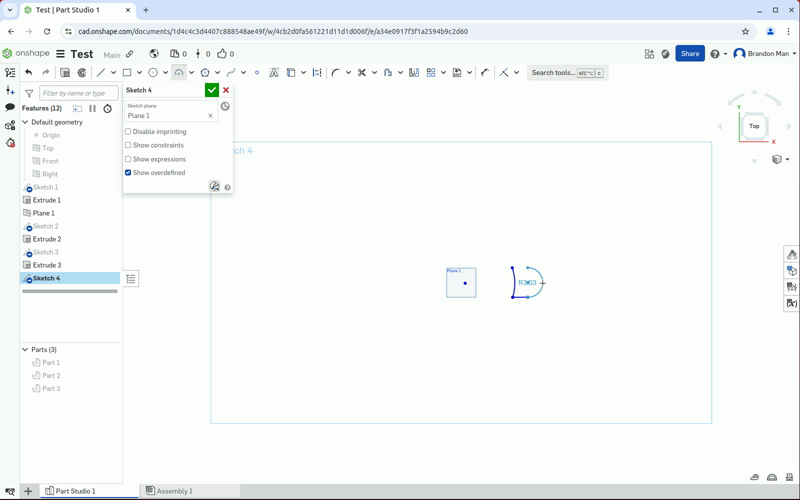
key_up(shift)
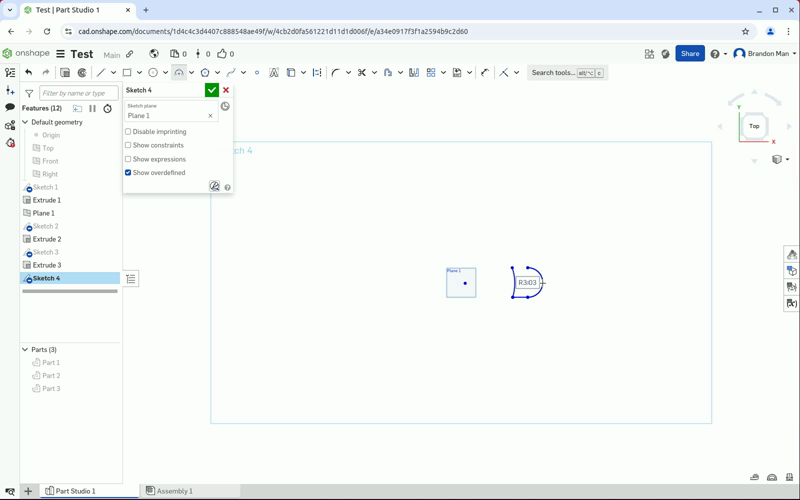
key(esc)
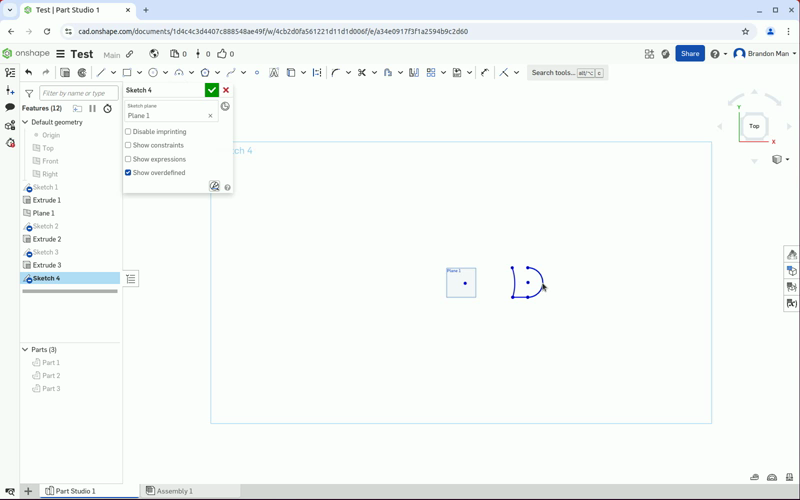
key(l)
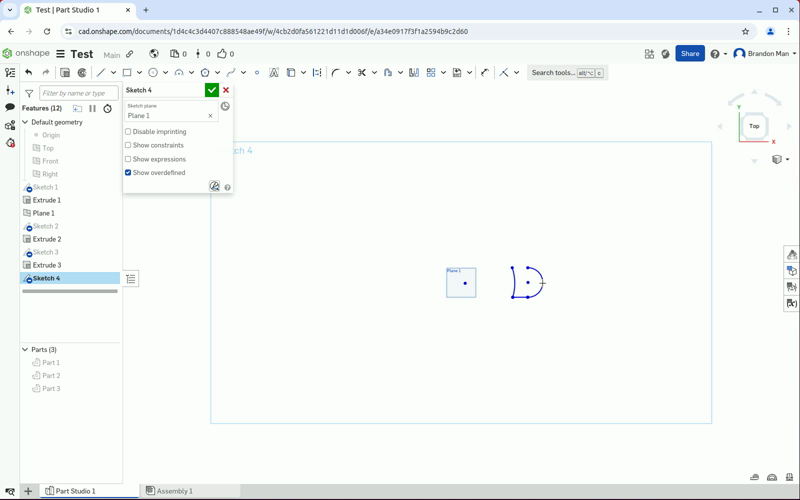
mouse_move(527, 267)
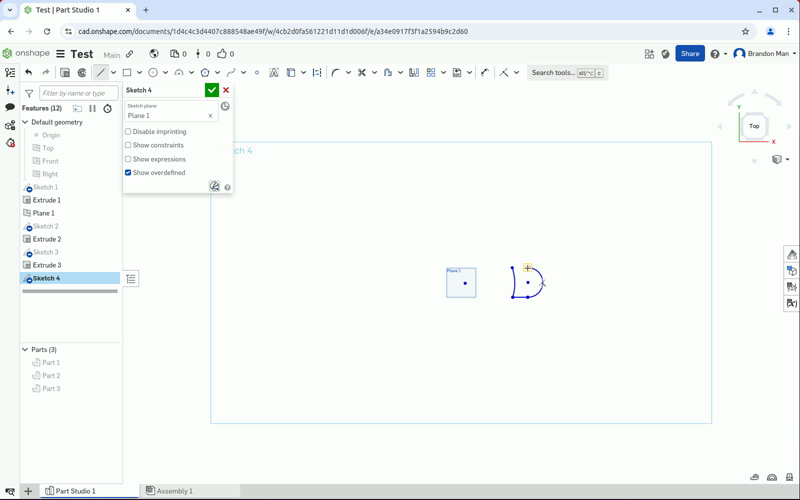
click(527, 267)
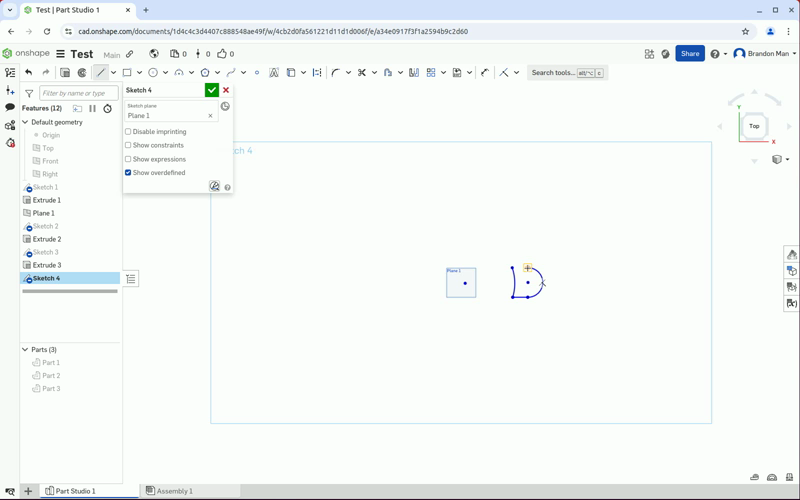
mouse_move(557, 267)
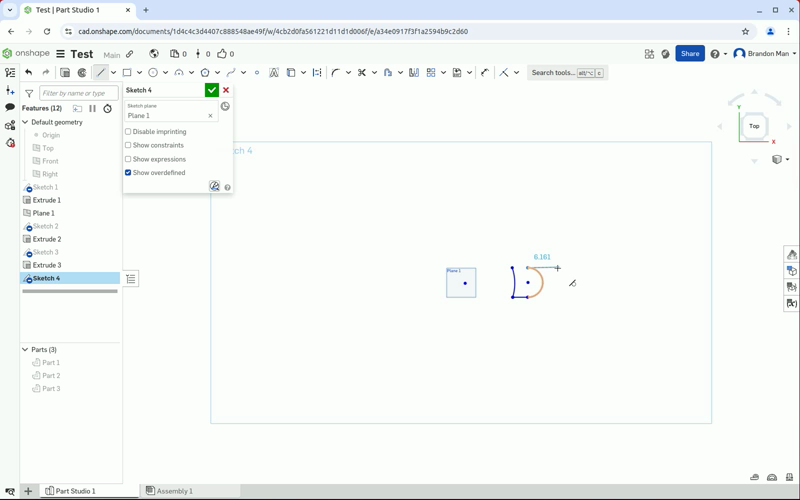
key_down(shift)
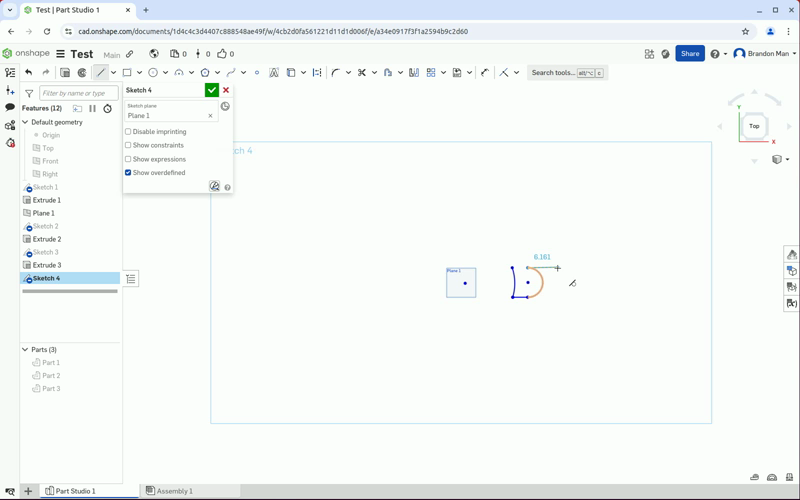
mouse_move(512, 267)
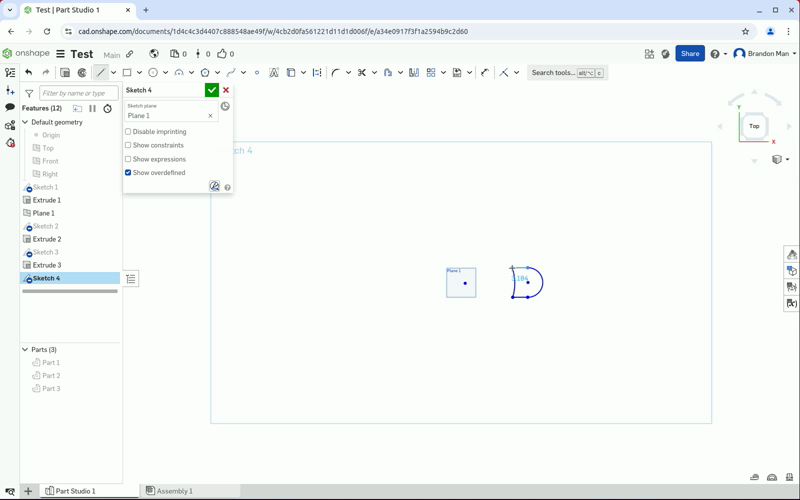
key_up(shift)
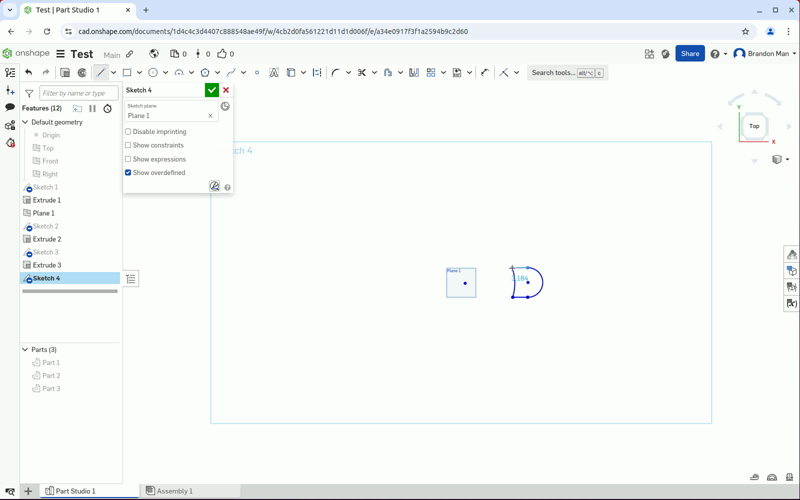
click(512, 267)
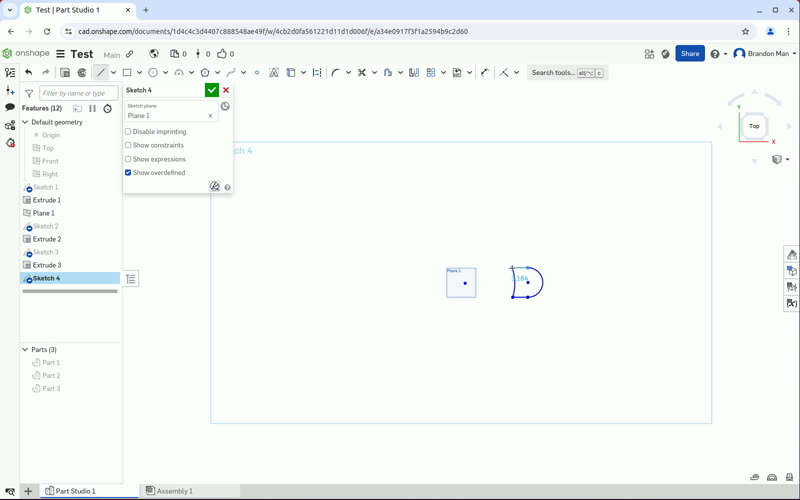
key(esc)
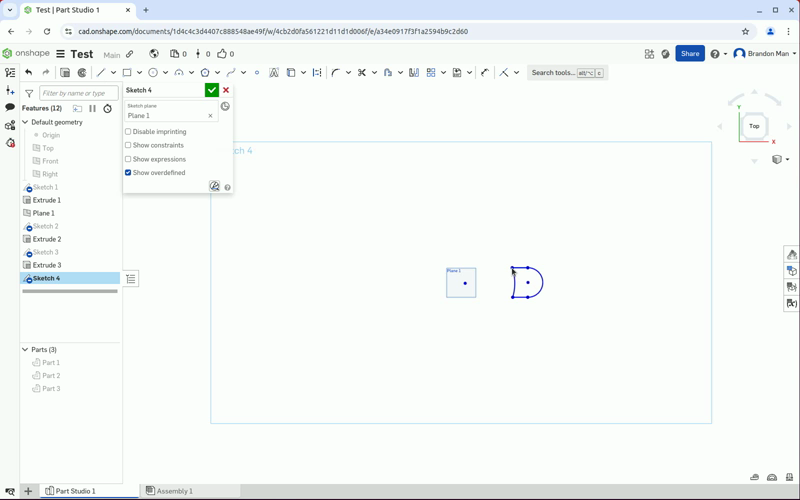
key(c)
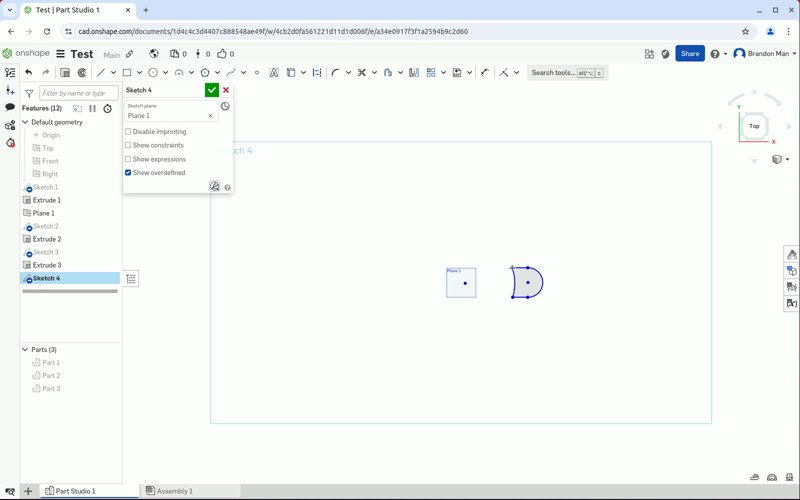
key_down(shift)
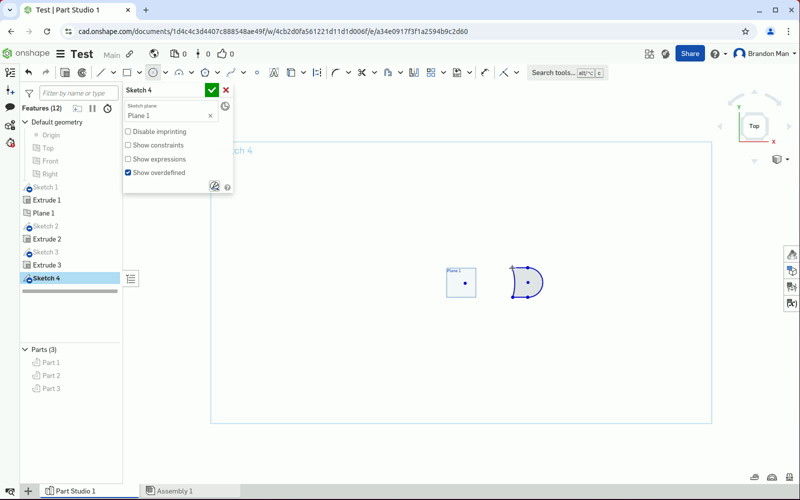
mouse_move(527, 282)
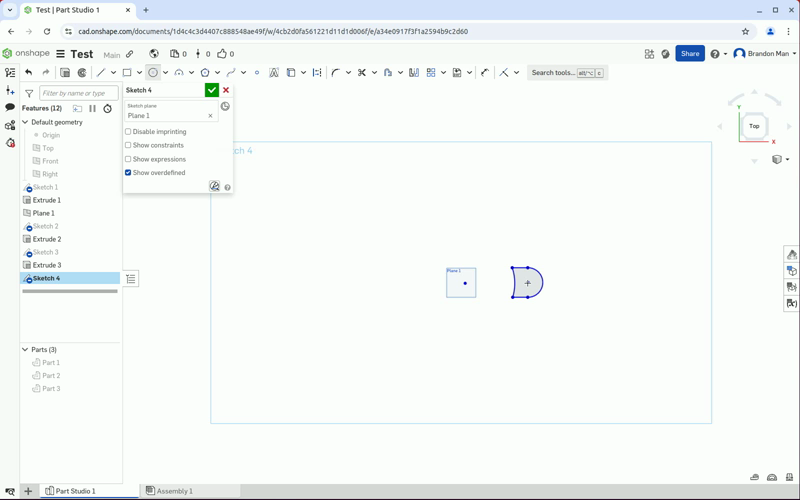
click(527, 282)
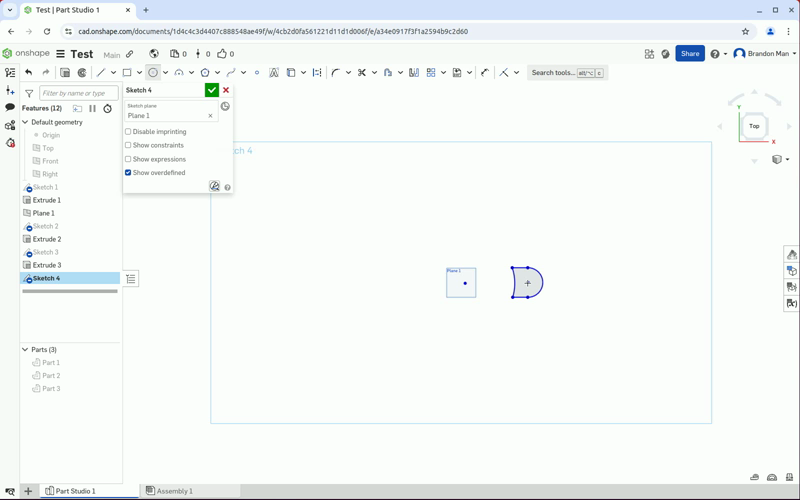
key_up(shift)
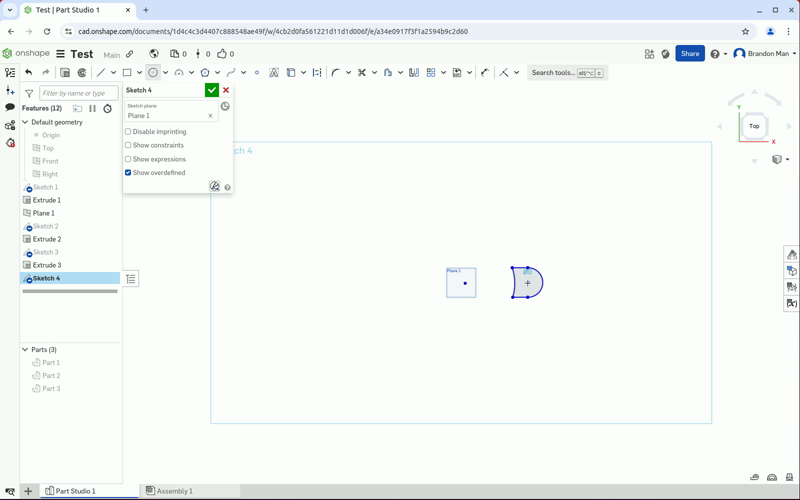
mouse_move(535, 282)
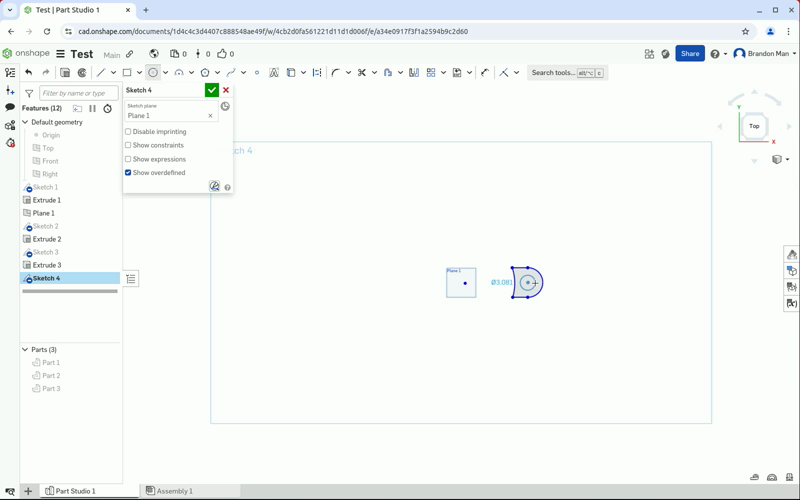
click(535, 282)
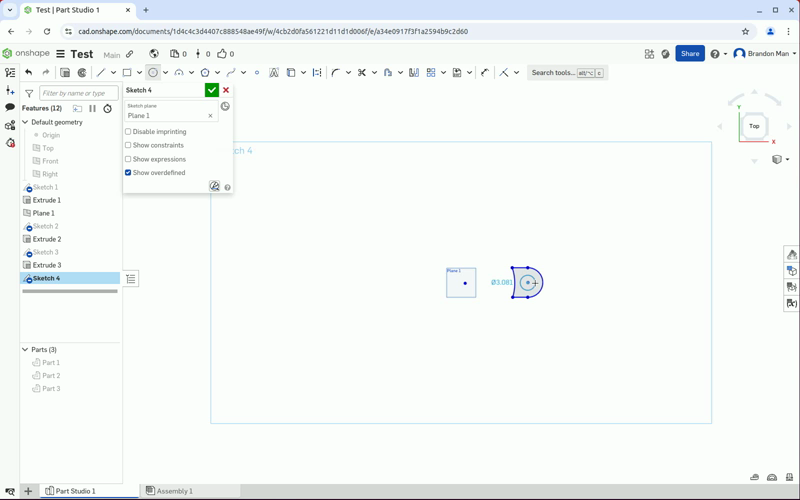
key(esc)
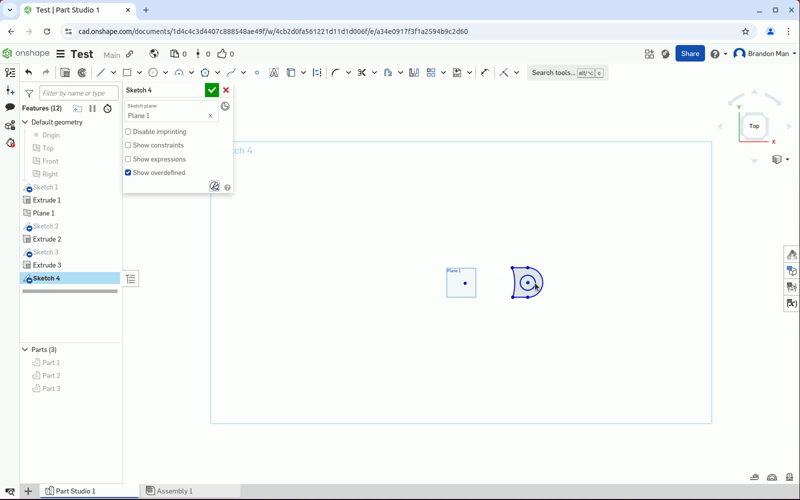
mouse_move(537, 286)
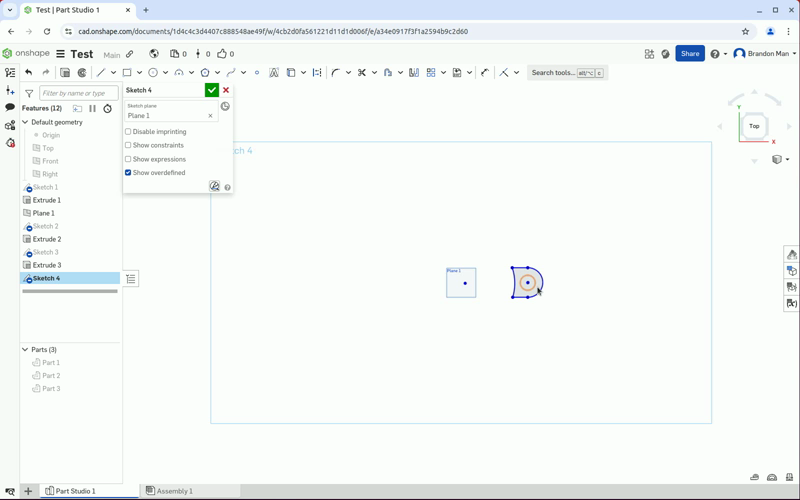
scroll(6)
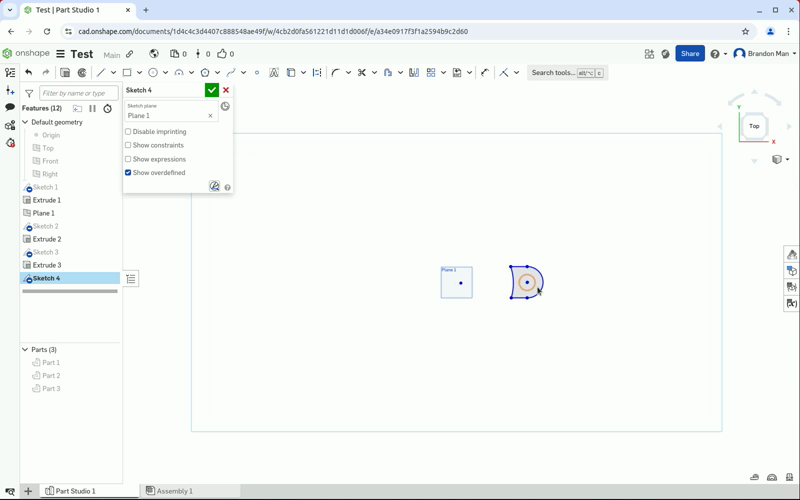
scroll(6)
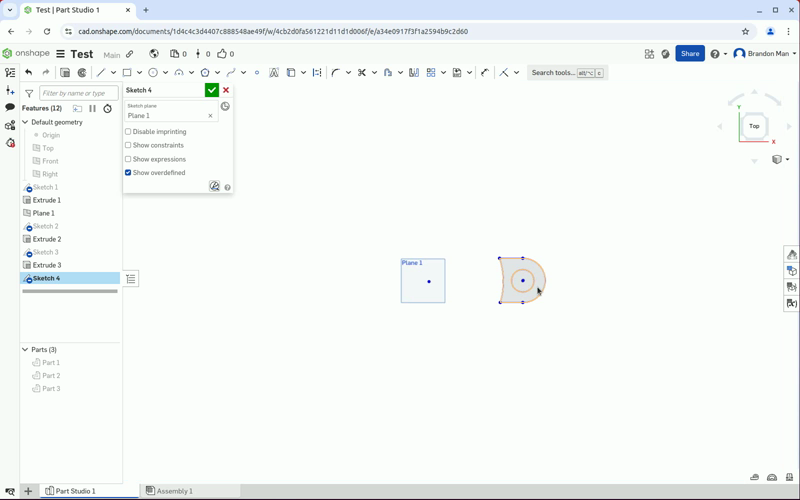
scroll(6)
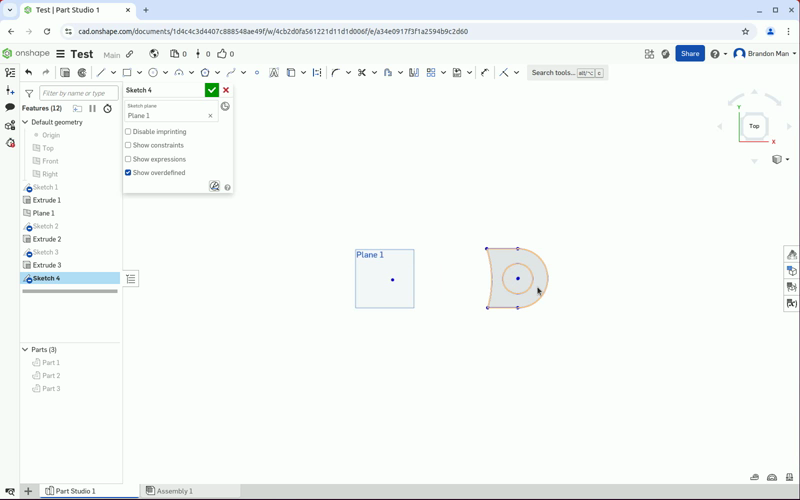
scroll(6)
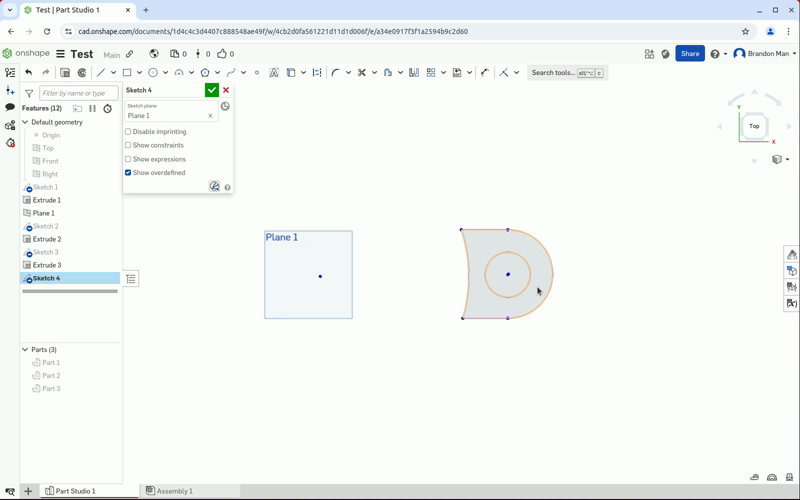
scroll(6)
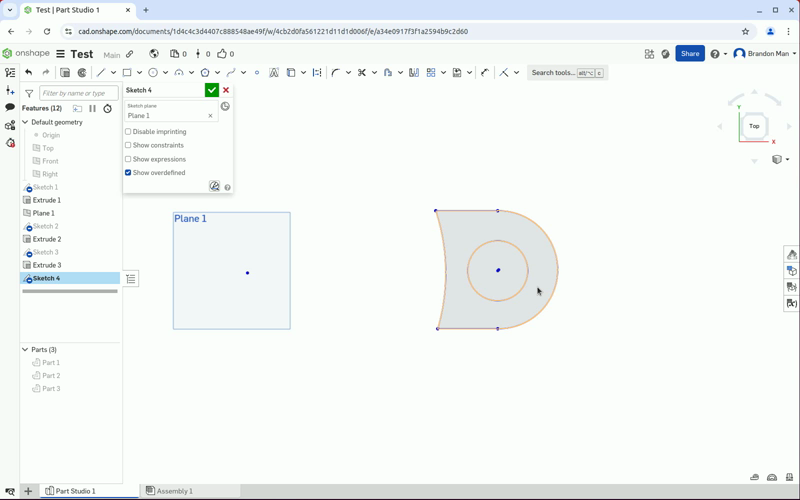
scroll(6)
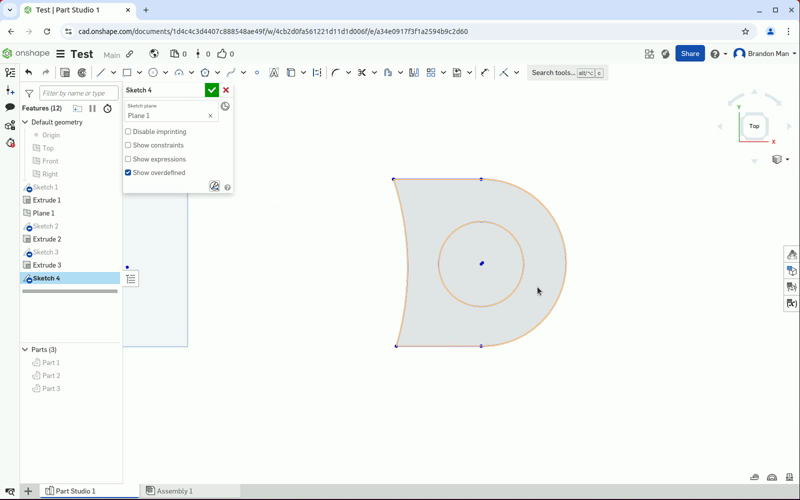
scroll(6)
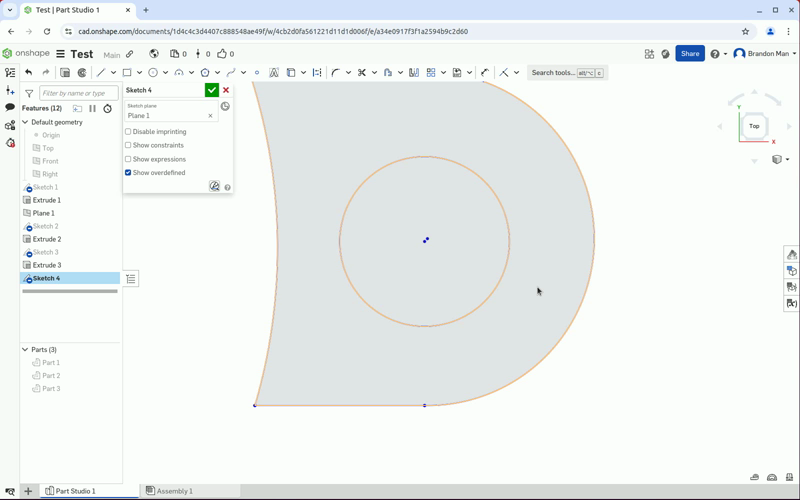
click(537, 286)
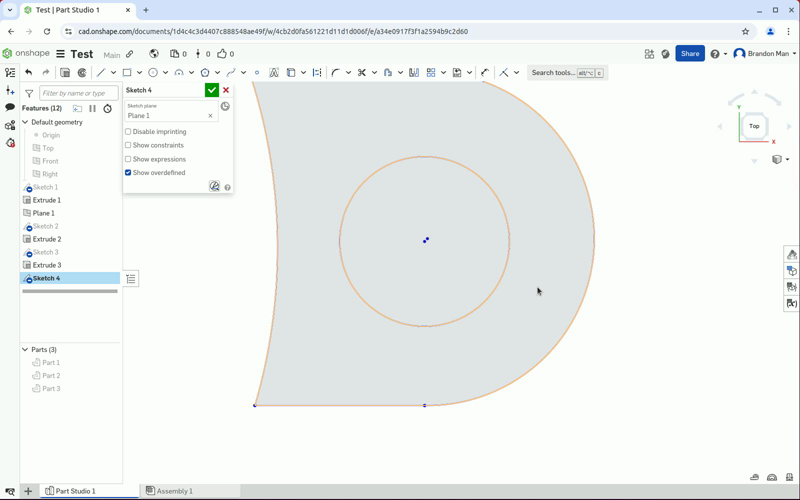
scroll(-6)
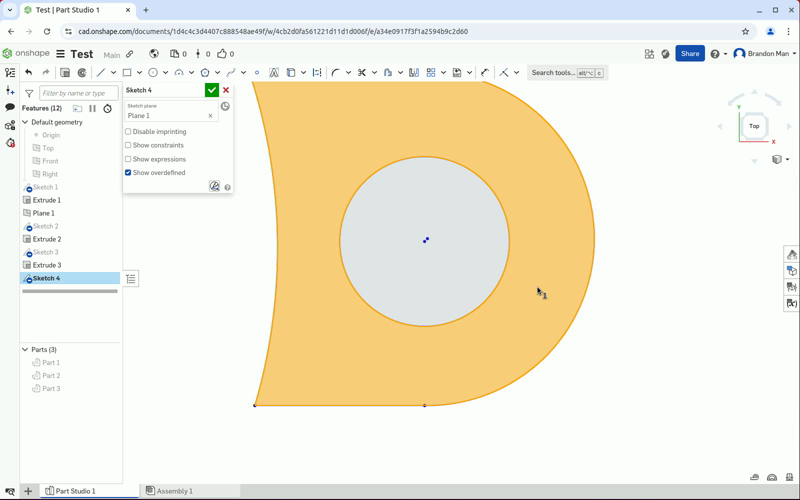
scroll(-6)
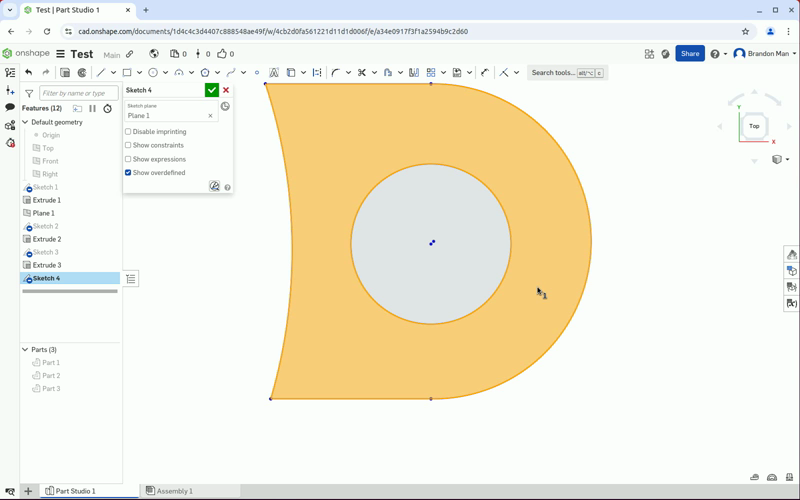
scroll(-6)
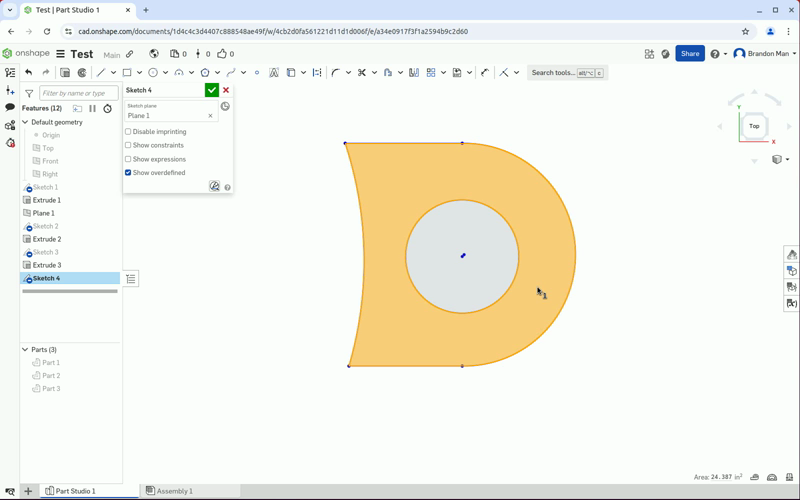
scroll(-6)
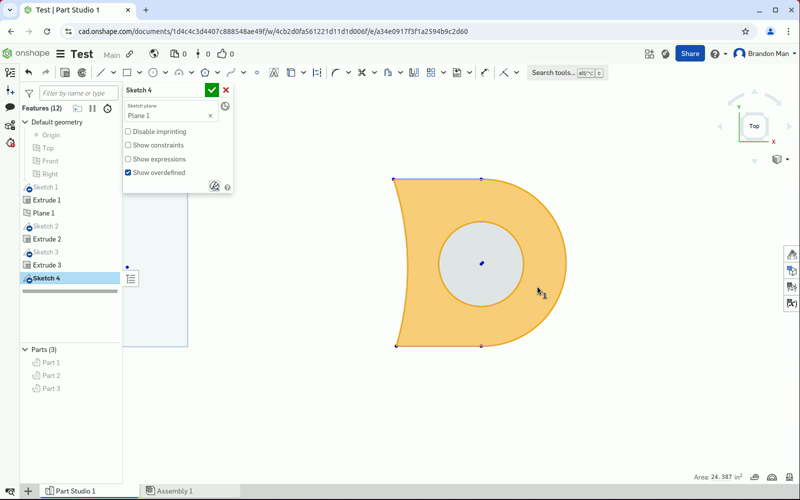
scroll(-6)
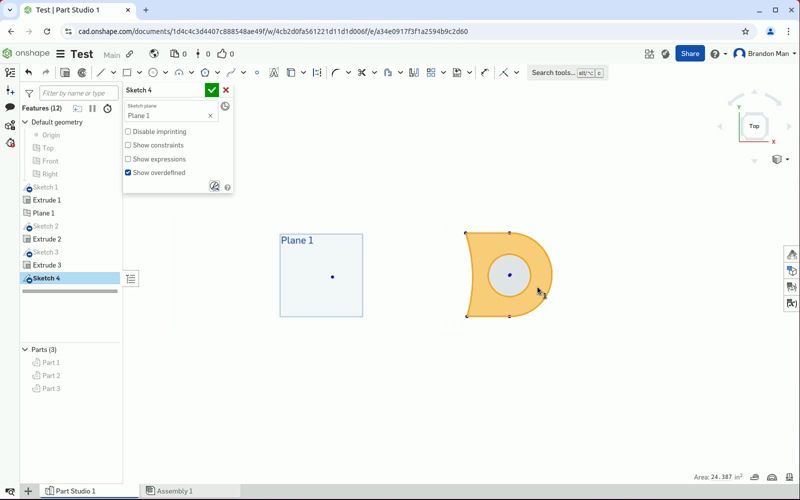
scroll(-6)
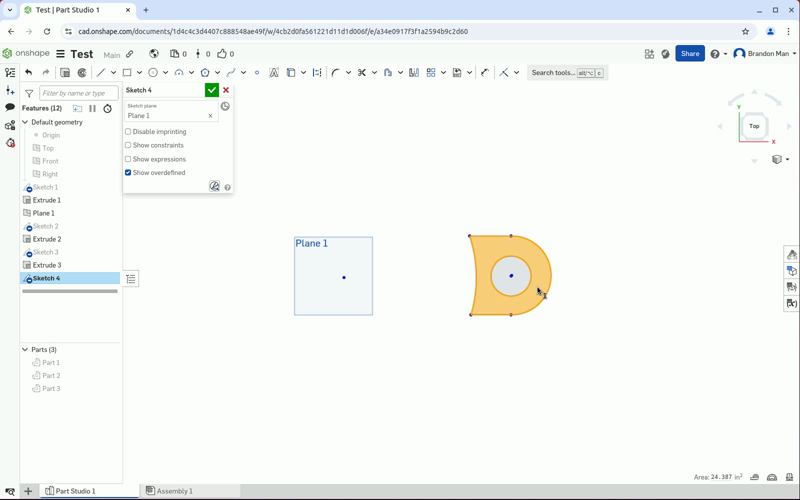
scroll(-6)
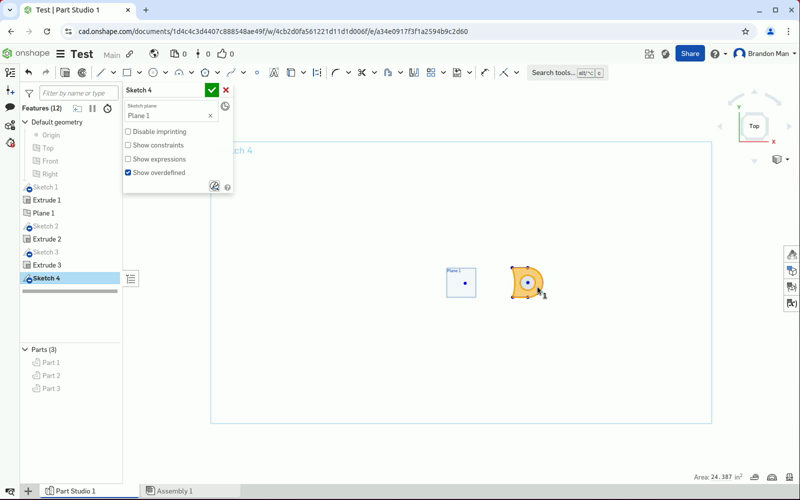
mouse_move(73, 352)
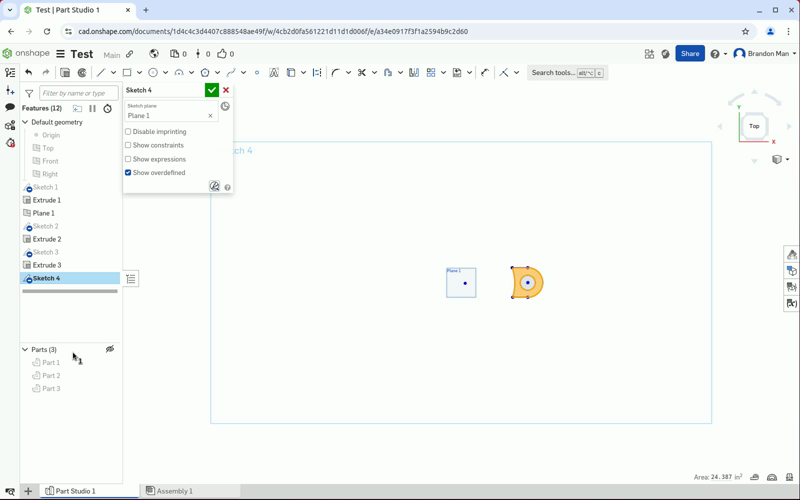
key(shift+y)
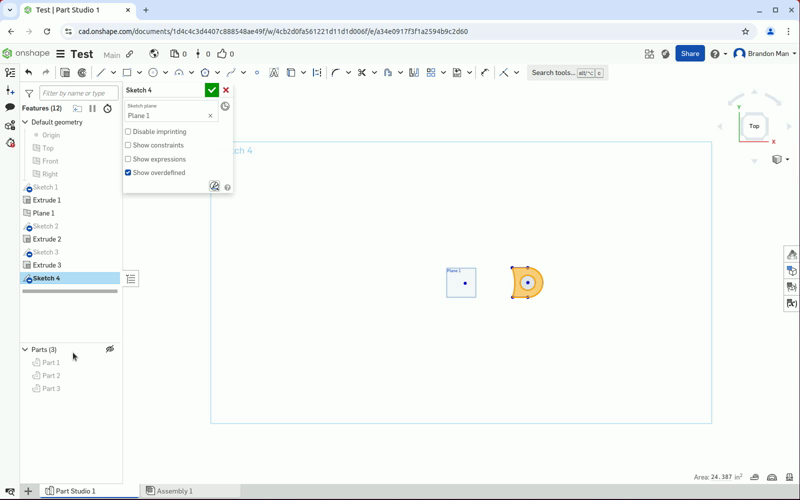
key(shift+e)
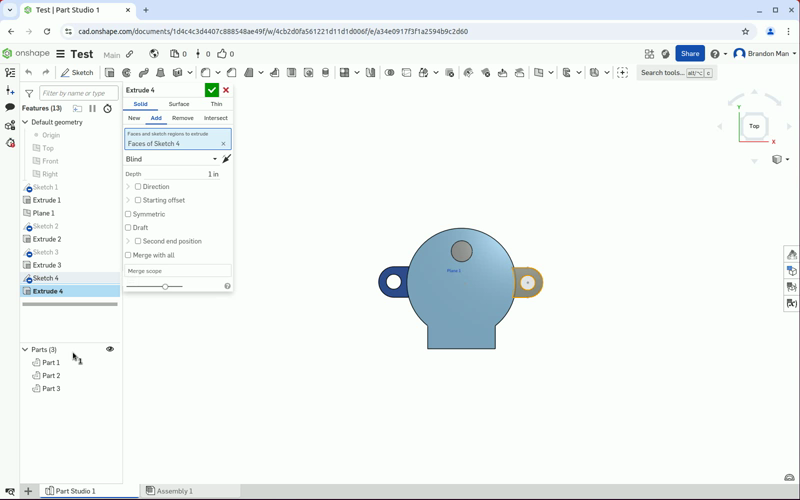
mouse_move(143, 106)
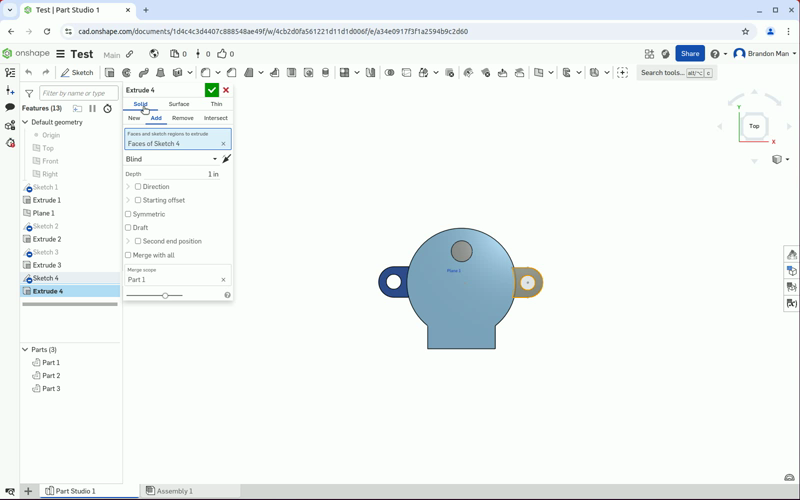
click(143, 106)
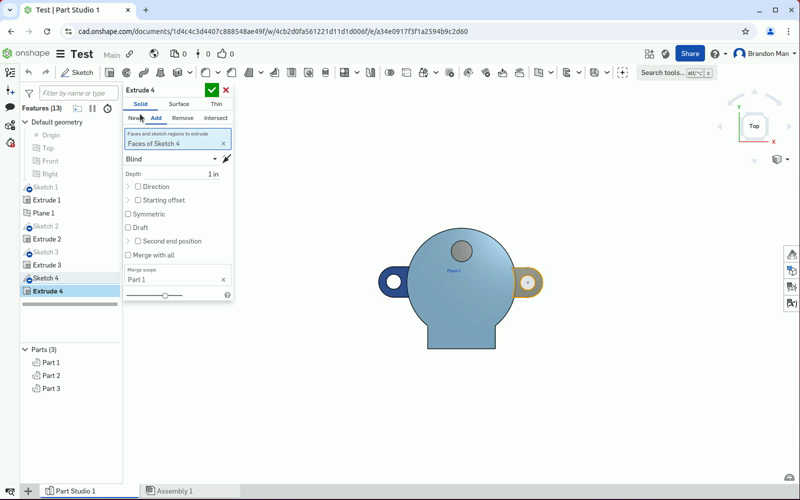
mouse_move(137, 120)
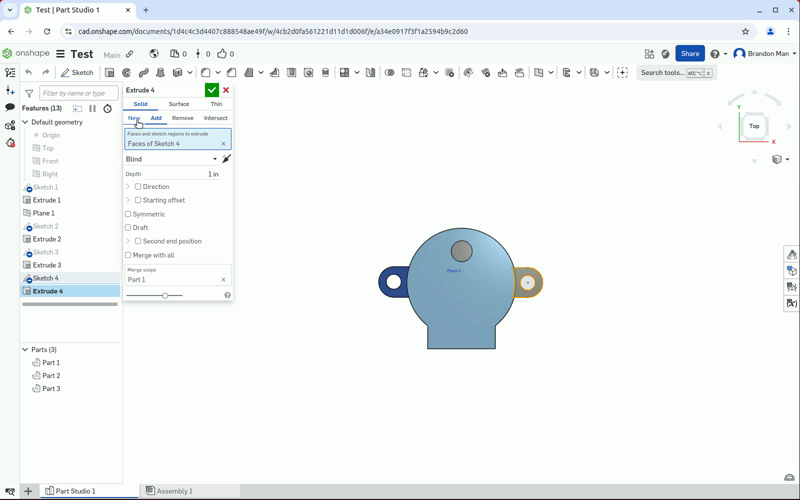
click(137, 120)
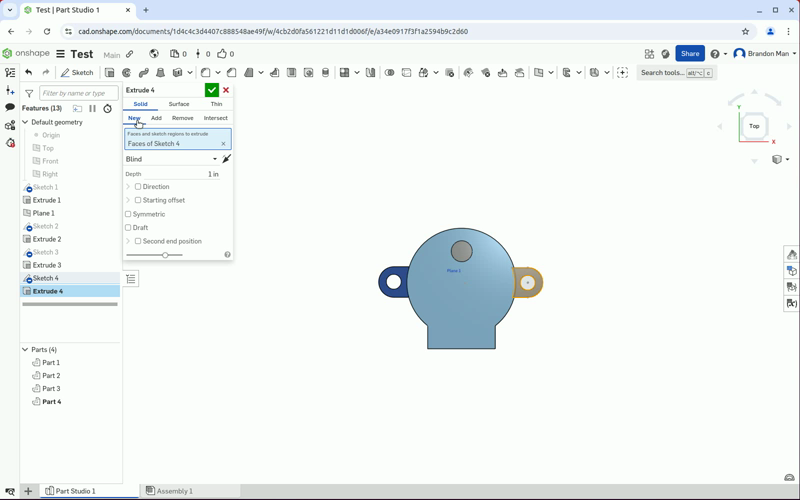
key(tab, 4)
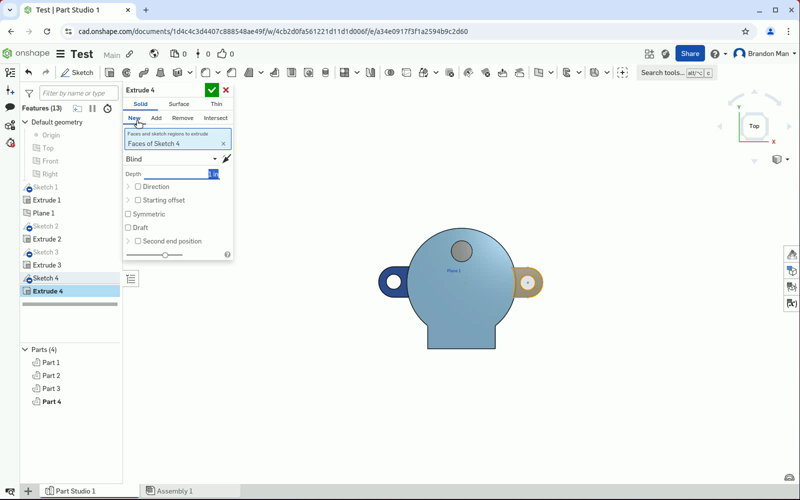
text(-0.722)
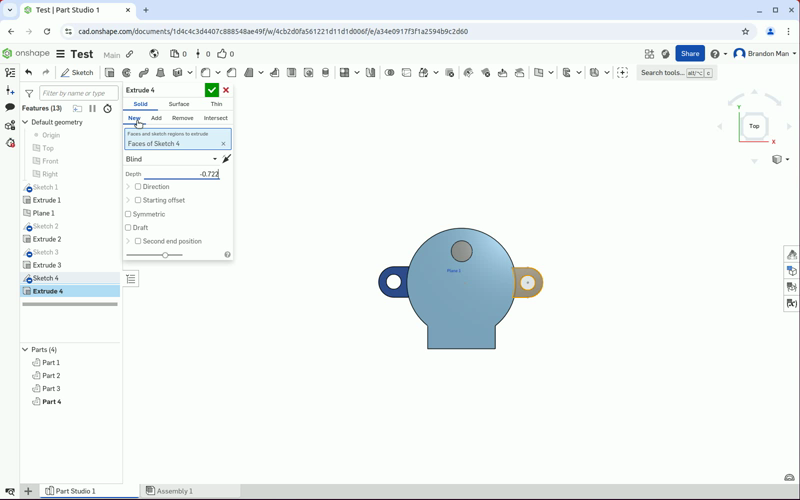
key(enter)
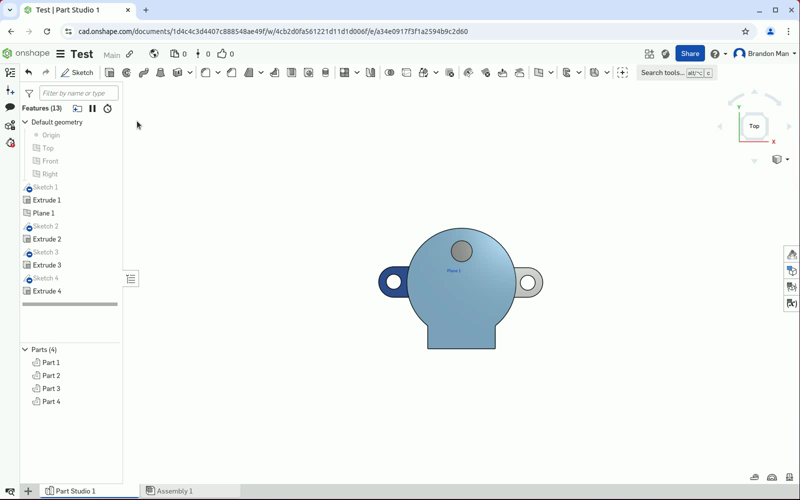
key(shift+h)
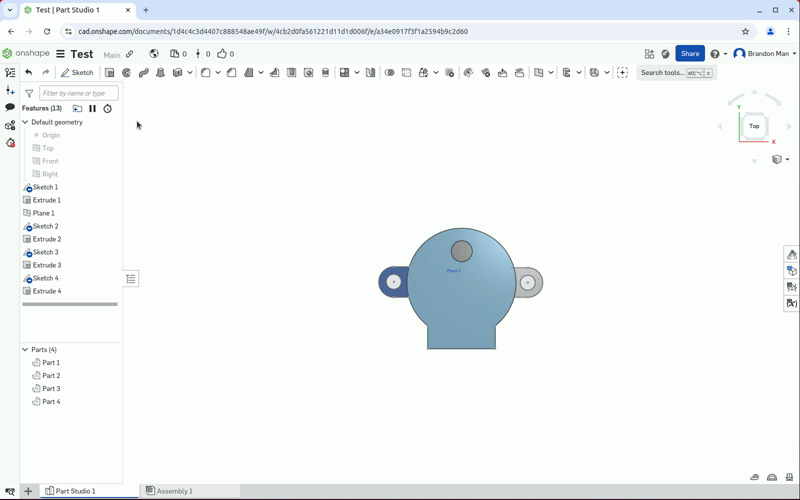
key(shift+h)
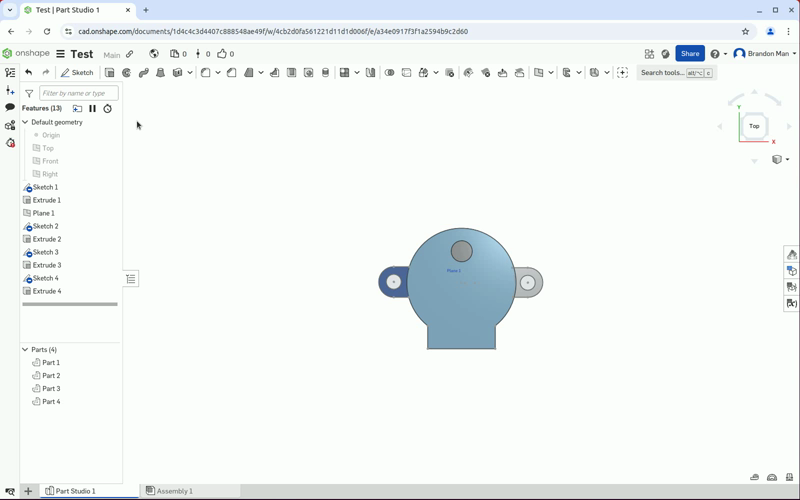
key(shift+7)
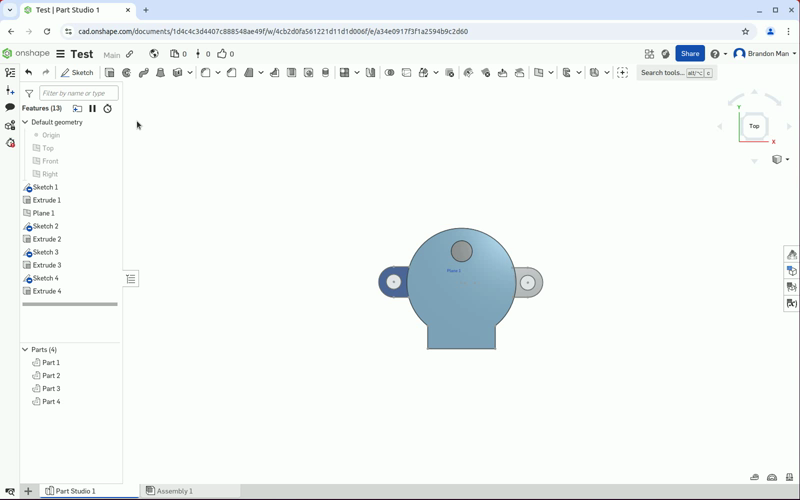
key(up, 3)
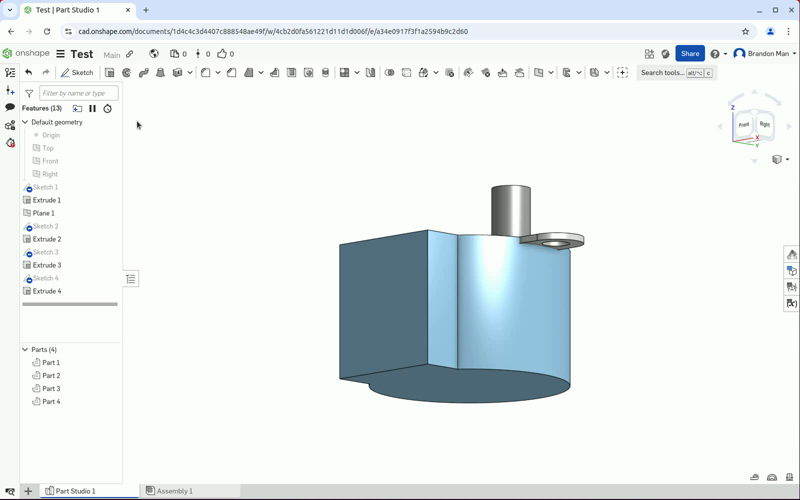
key(left, 3)
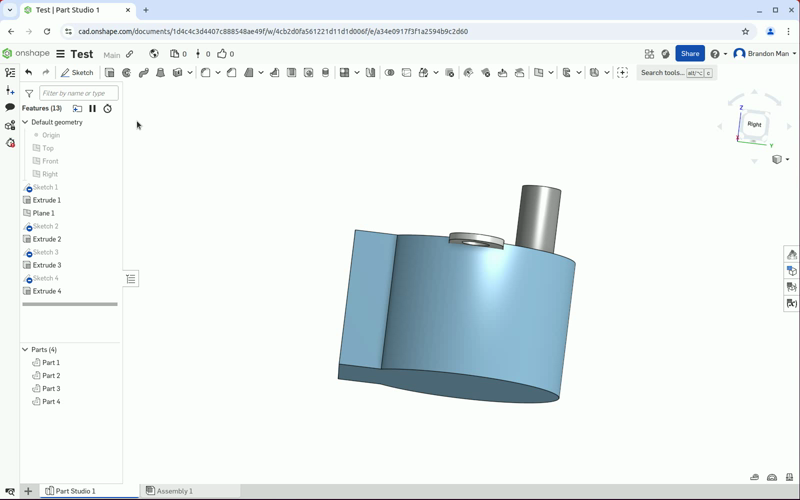
key(right, 3)
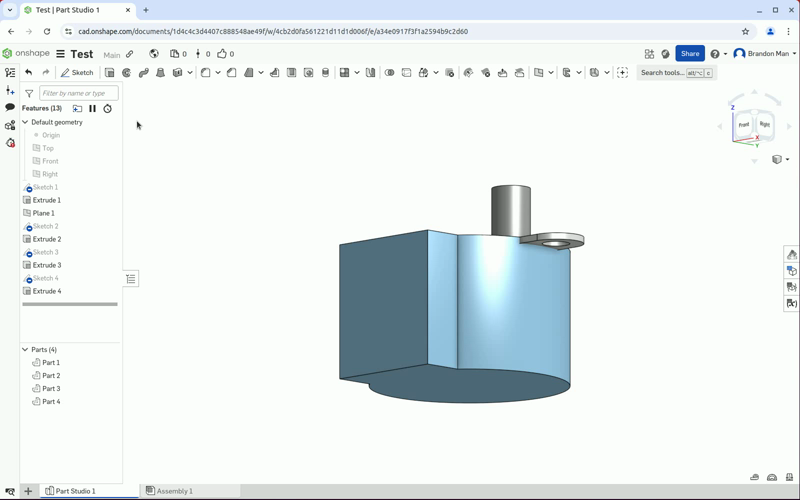
key(down, 3)
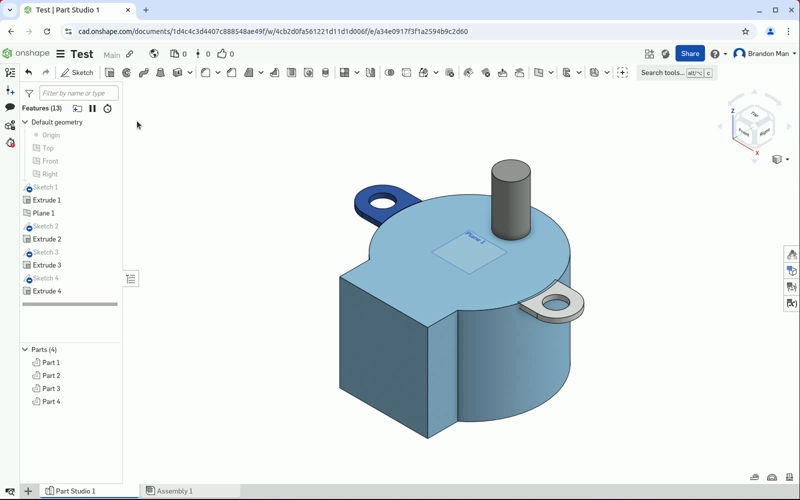
mouse_move(73, 189)
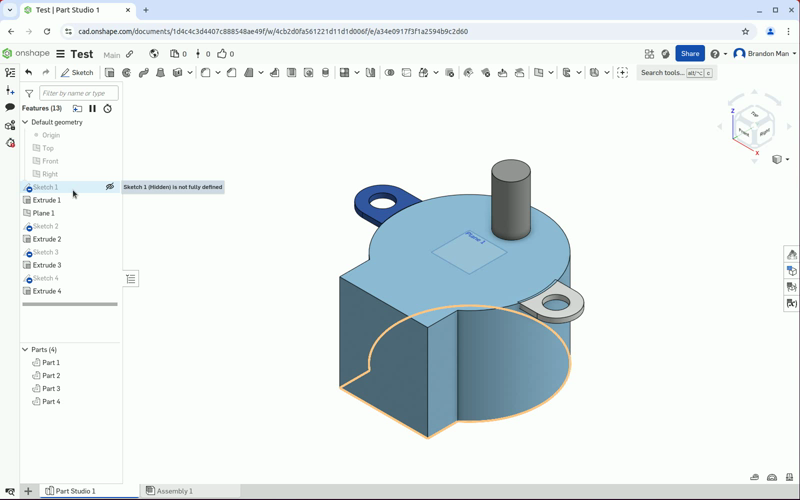
click(73, 189)